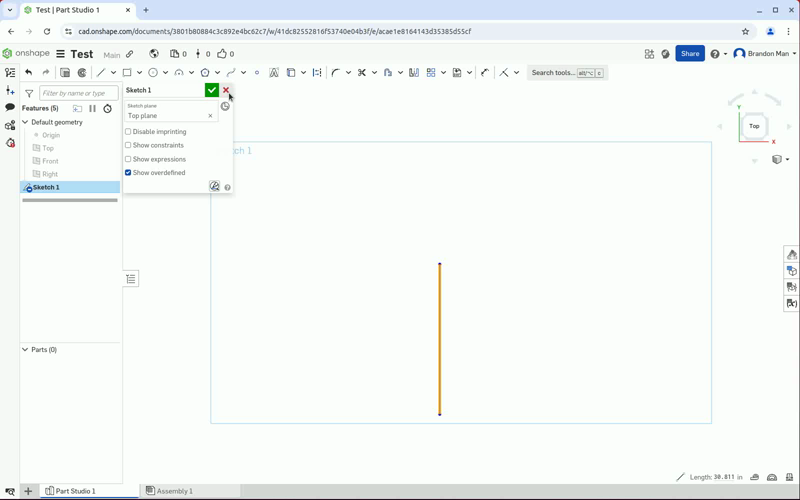
key(shift+h)
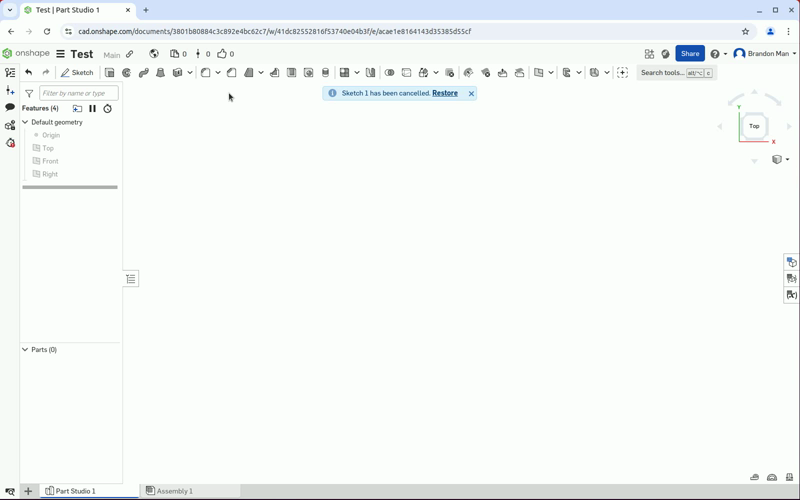
mouse_move(73, 352)
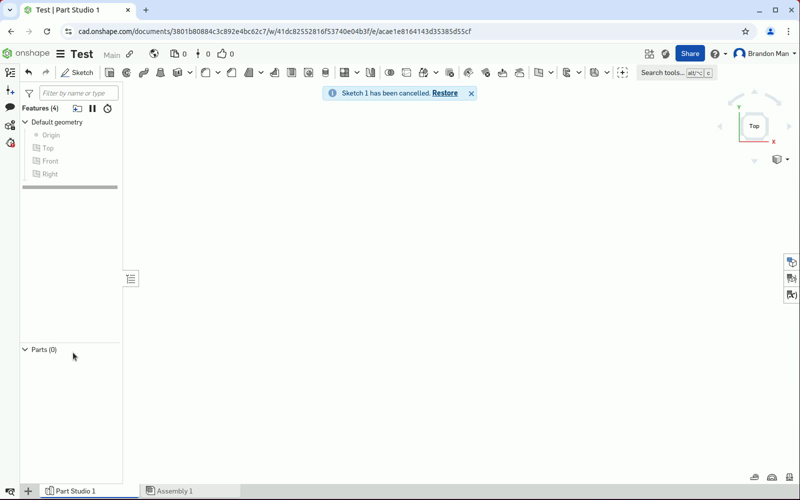
key(y)
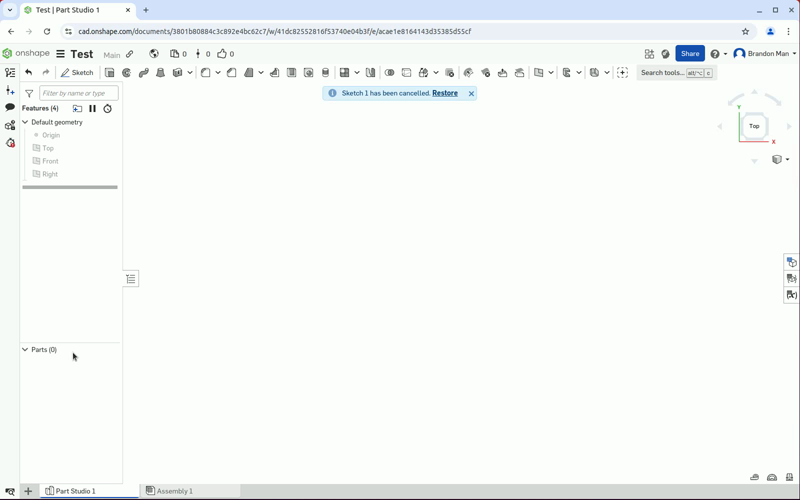
key(shift+p)
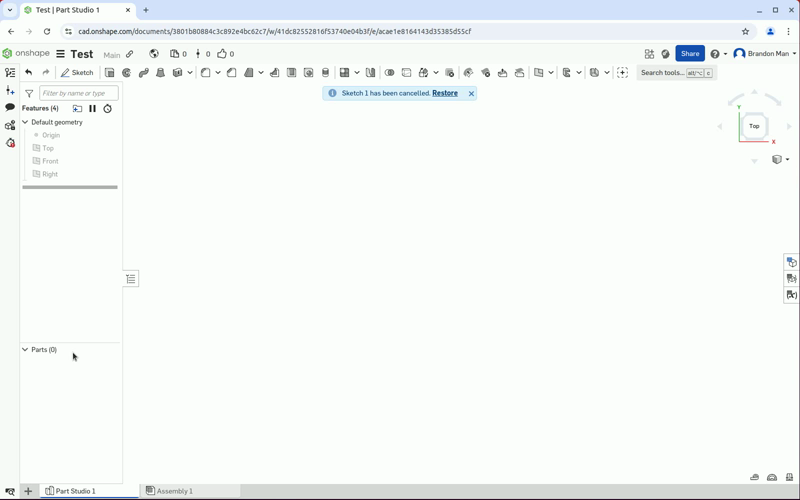
key(space)
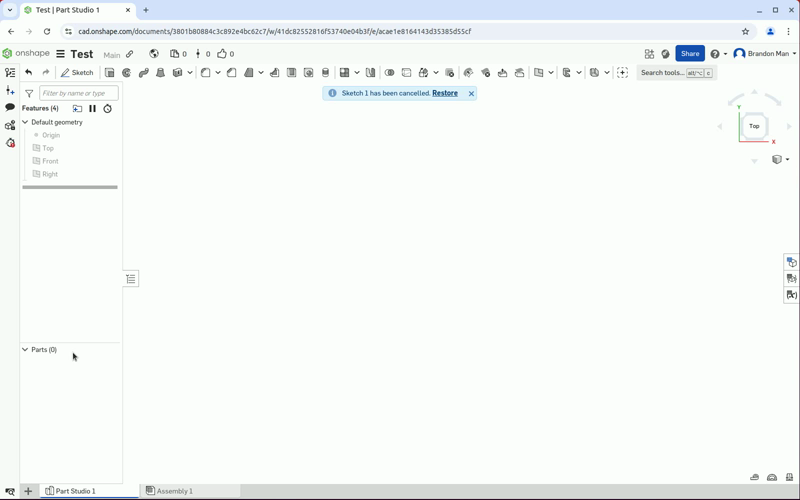
key_down(shift)
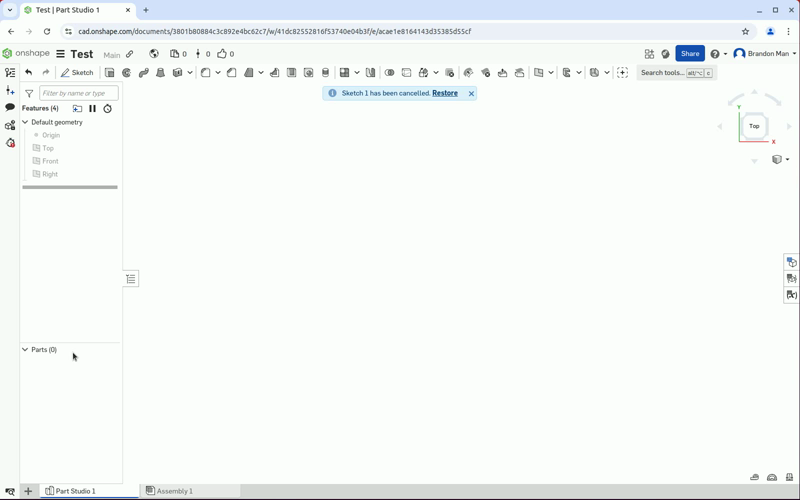
key(up)
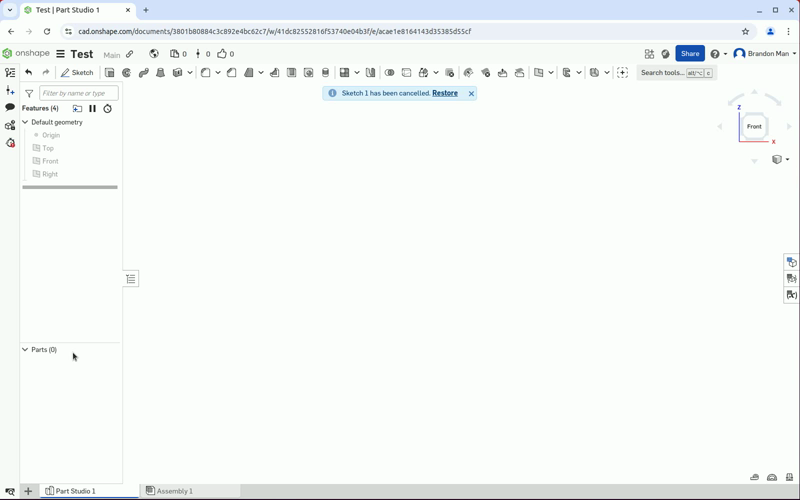
key_up(shift)
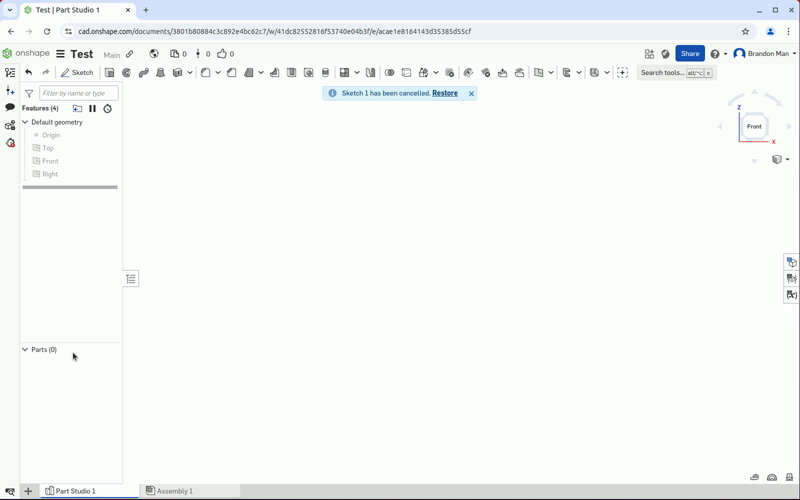
mouse_move(73, 352)
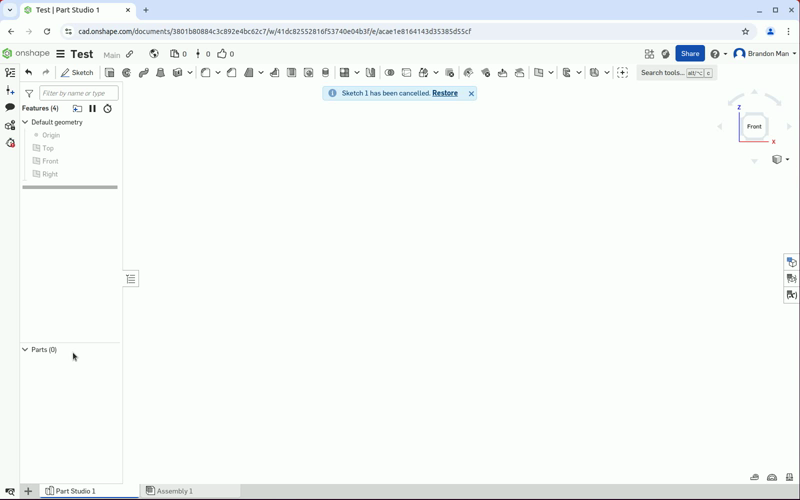
key(shift+y)
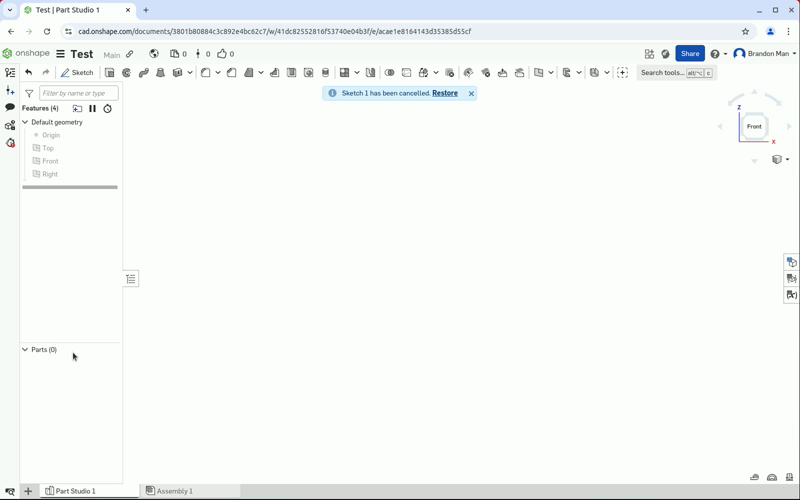
key(shift+s)
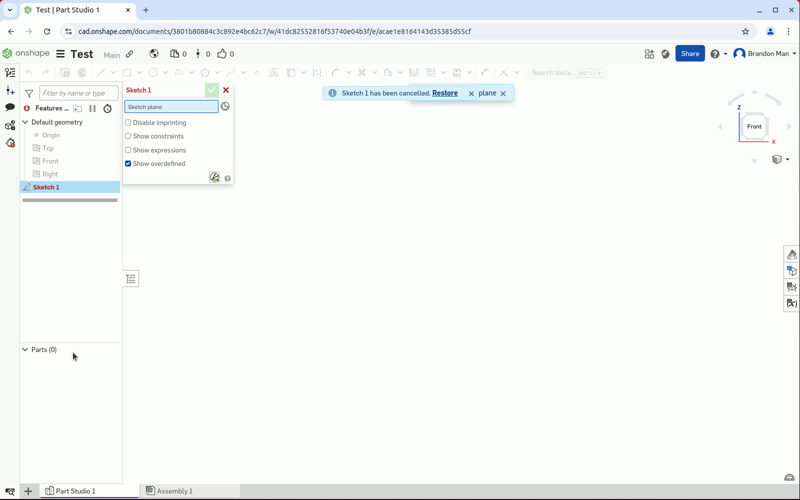
mouse_move(73, 163)
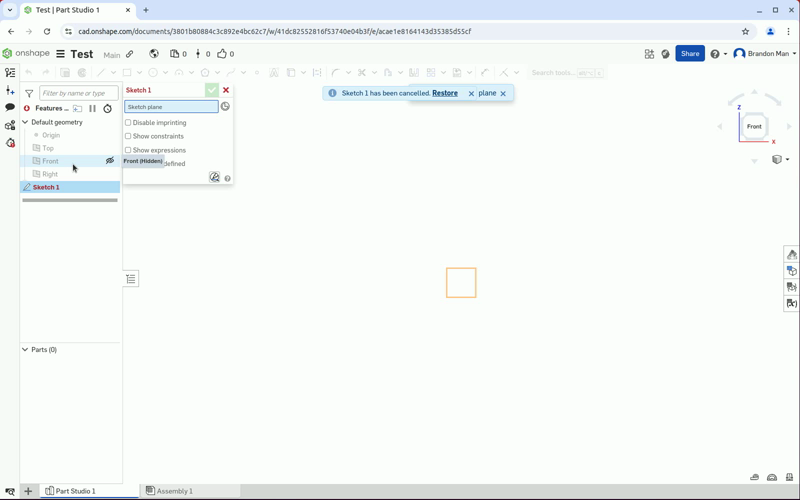
click(73, 163)
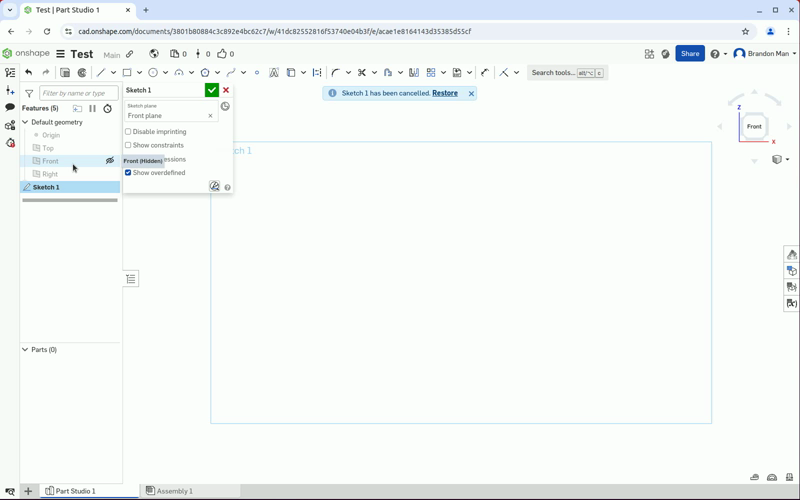
mouse_move(73, 352)
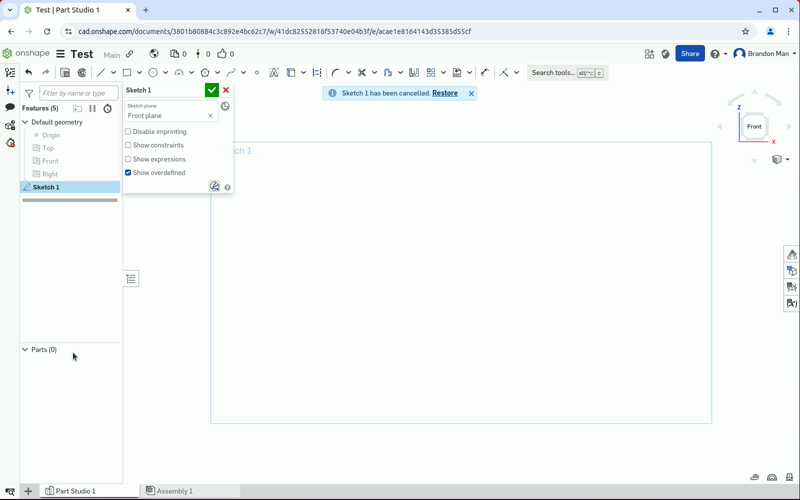
key(y)
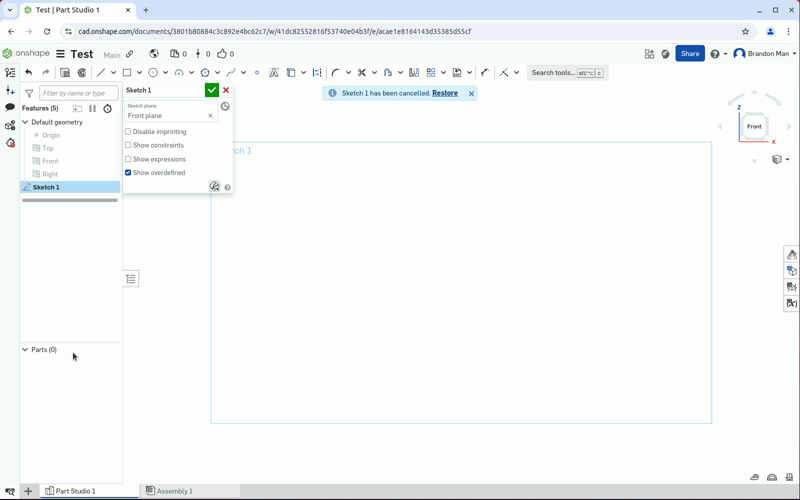
key(l)
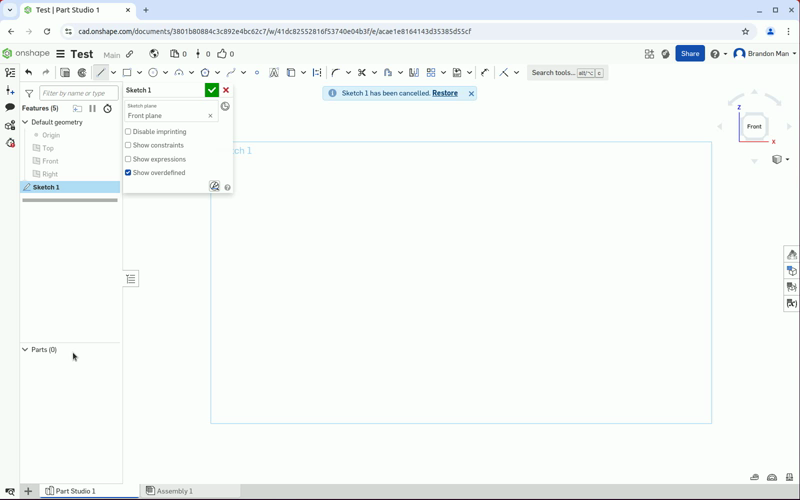
key_down(shift)
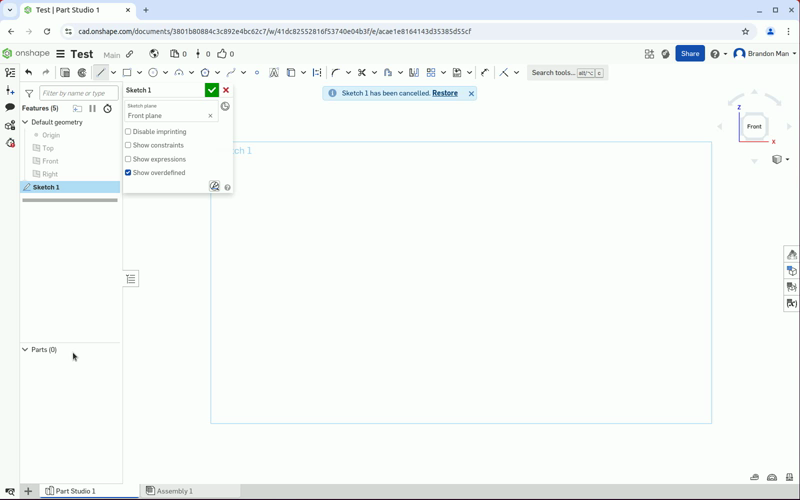
mouse_move(460, 282)
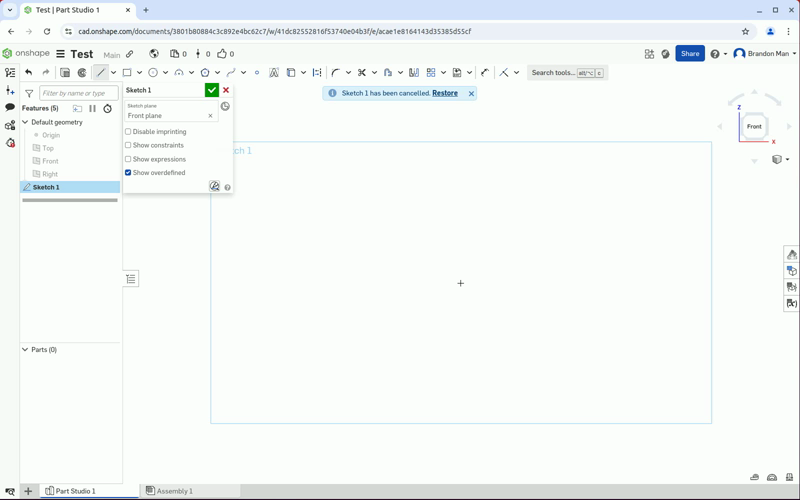
click(460, 282)
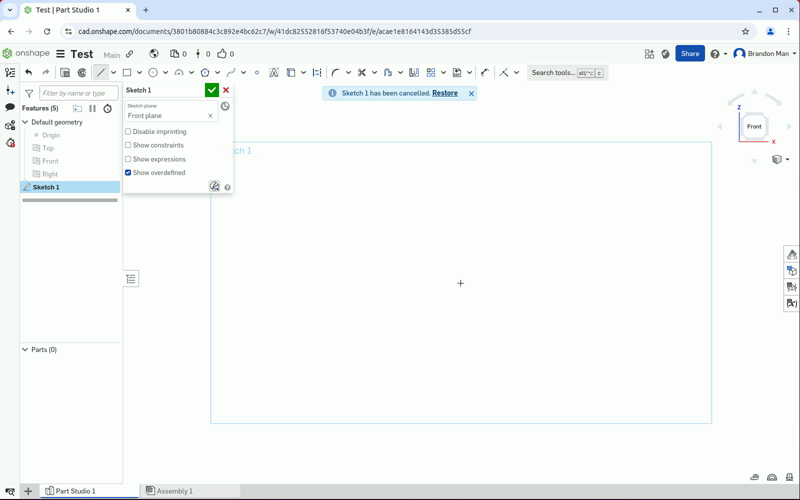
key_up(shift)
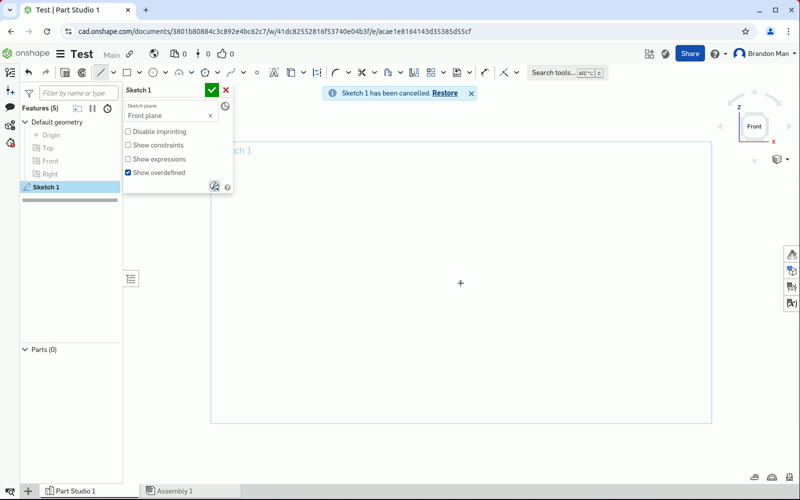
key_down(shift)
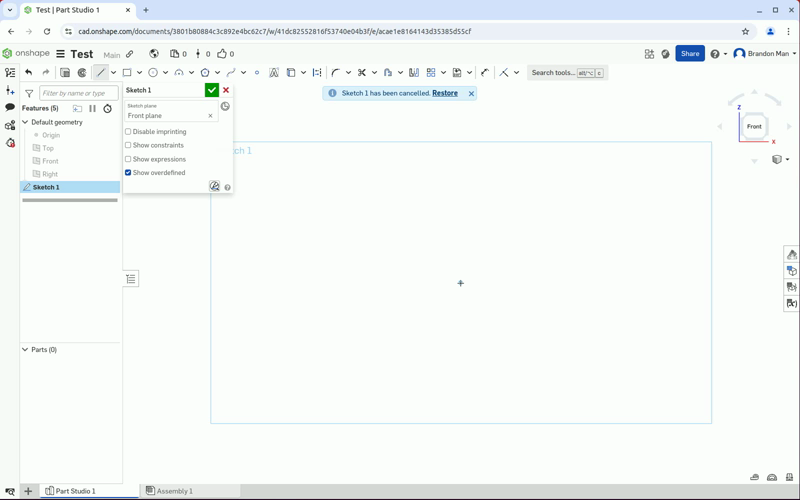
mouse_move(573, 282)
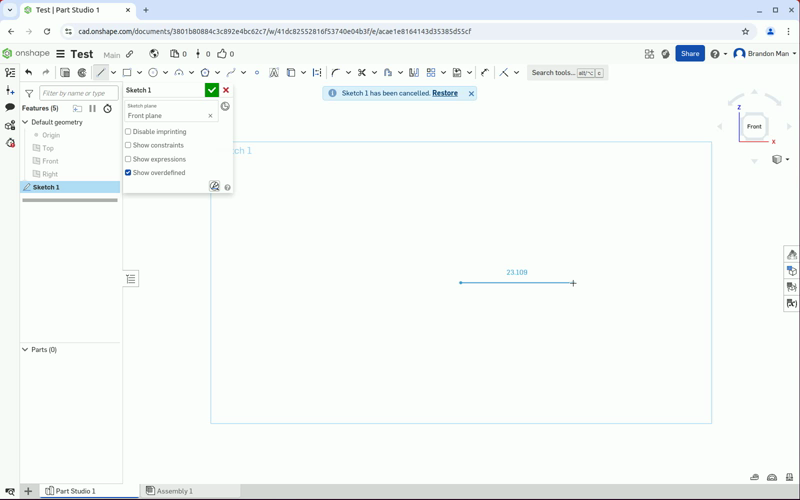
click(573, 282)
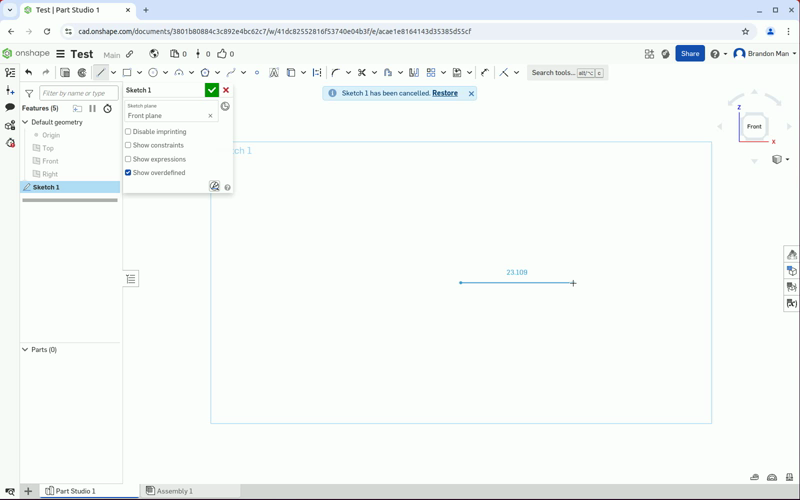
key_up(shift)
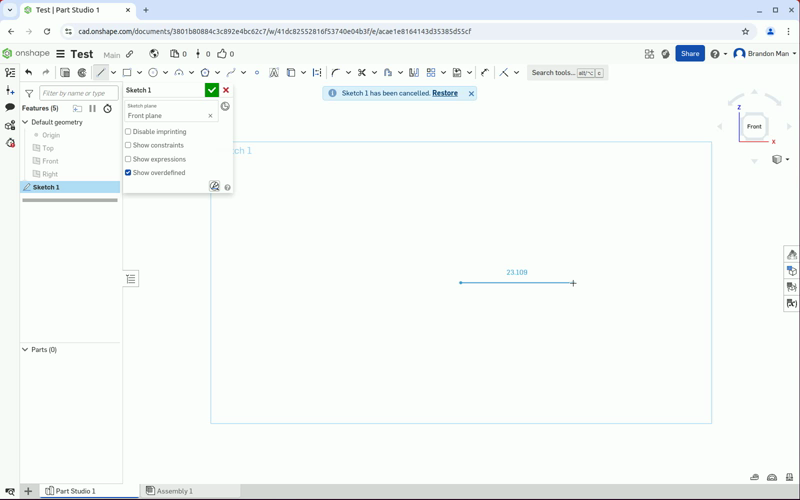
key_down(shift)
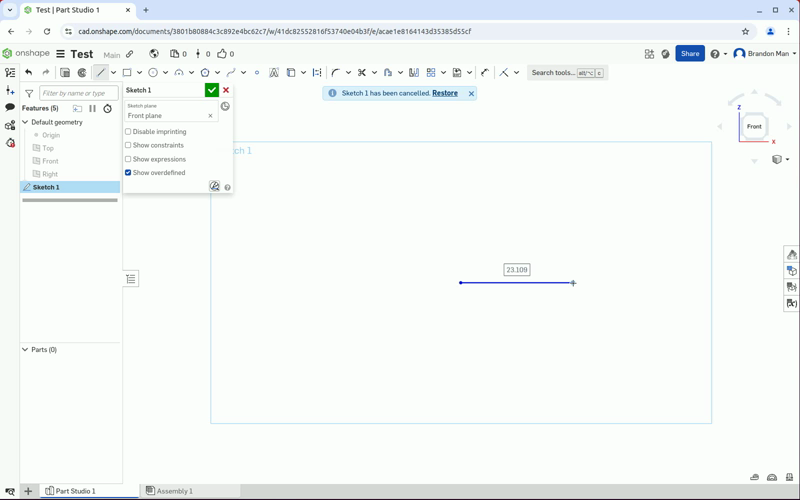
mouse_move(589, 282)
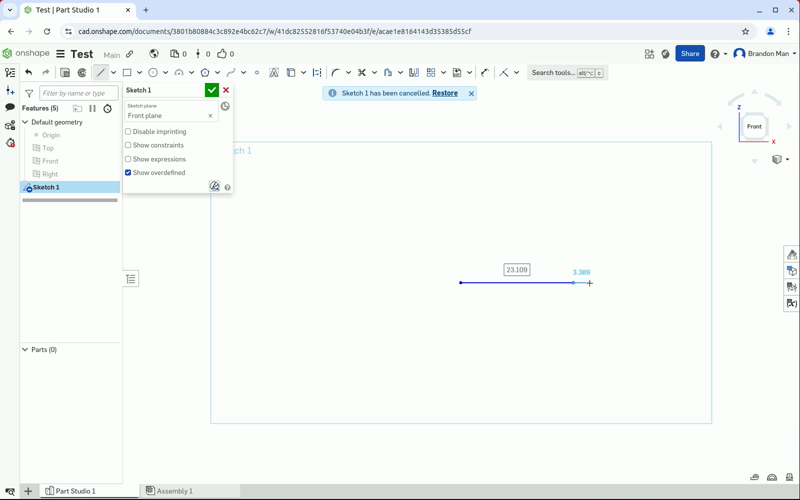
mouse_move(573, 245)
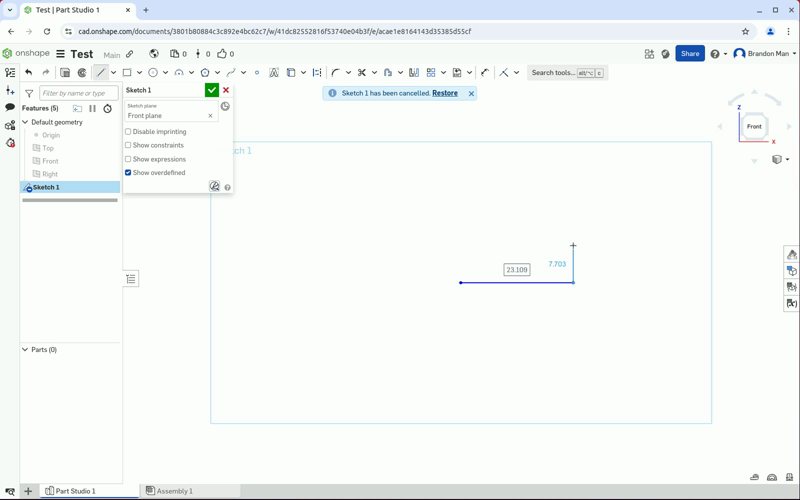
click(573, 245)
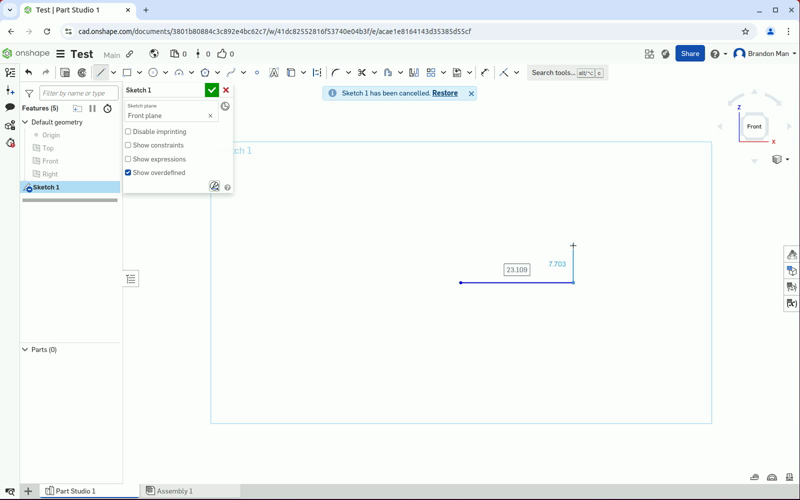
key_up(shift)
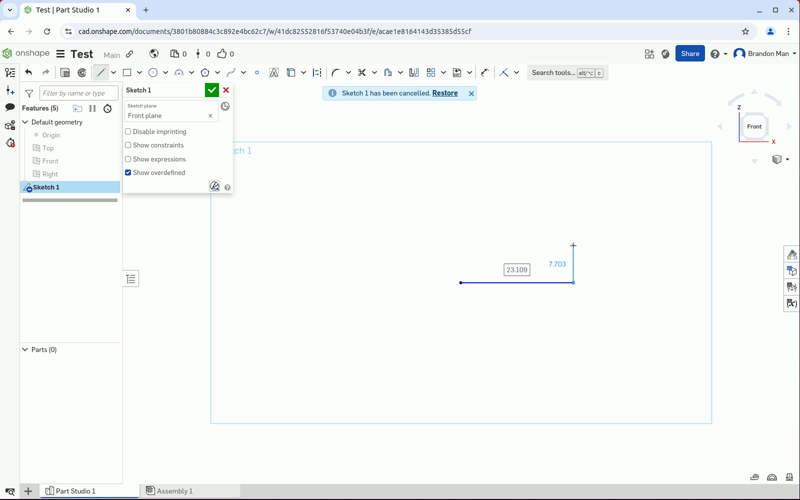
key_down(shift)
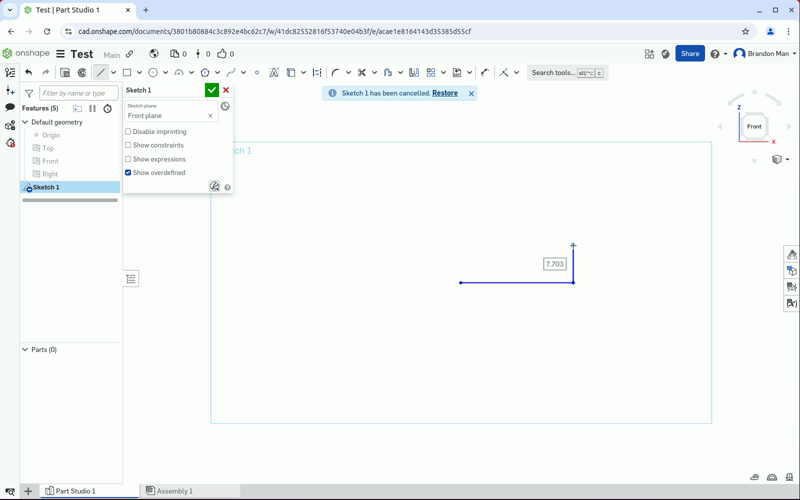
mouse_move(460, 245)
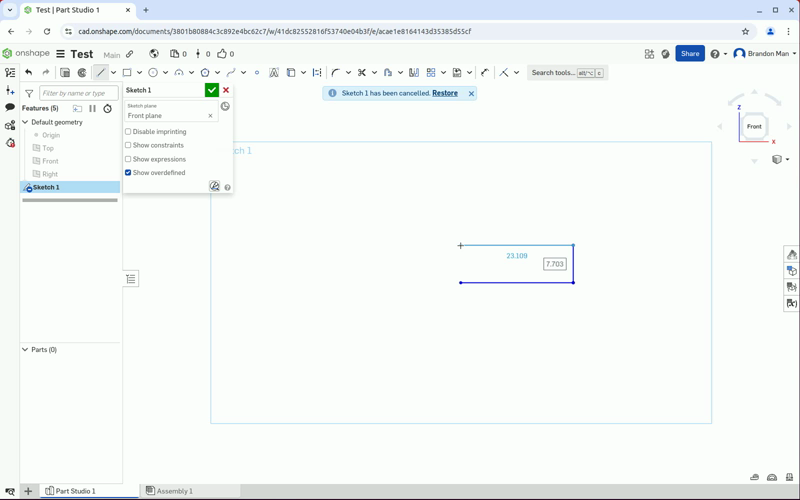
click(460, 245)
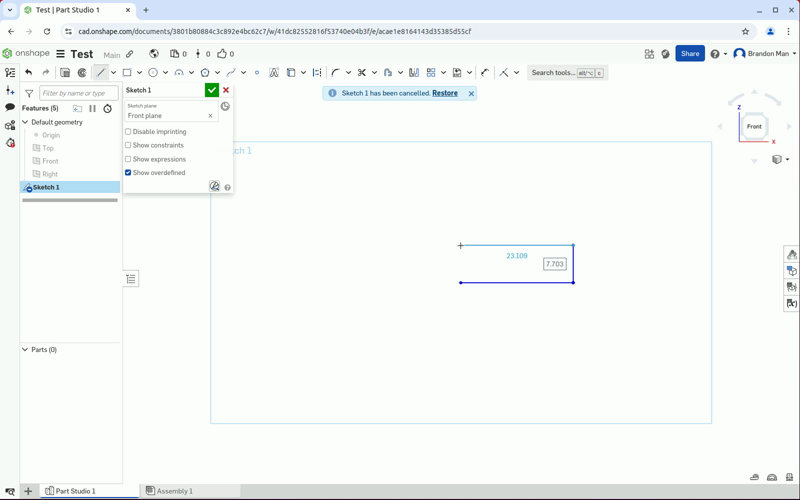
key_up(shift)
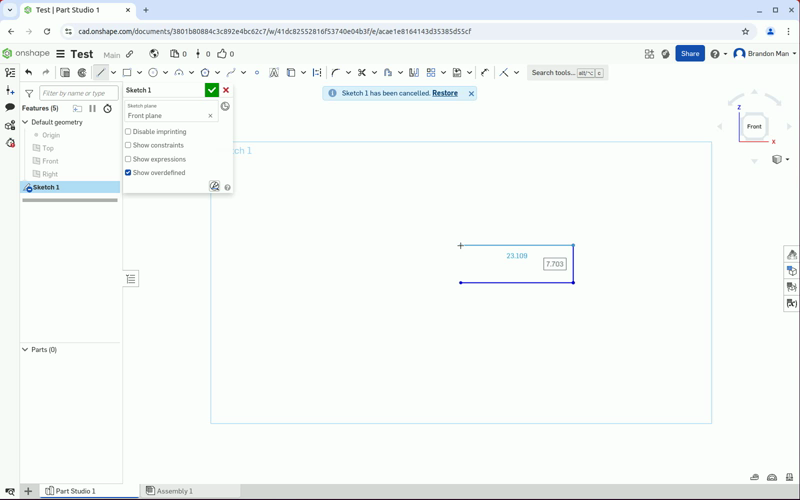
mouse_move(490, 245)
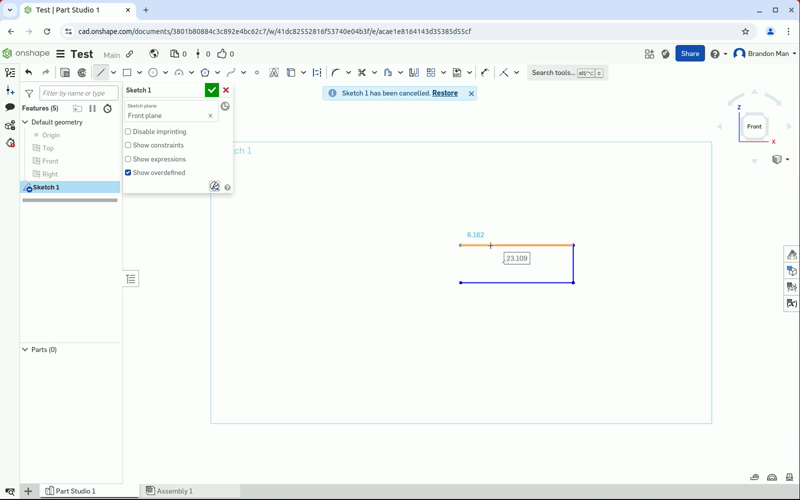
key_down(shift)
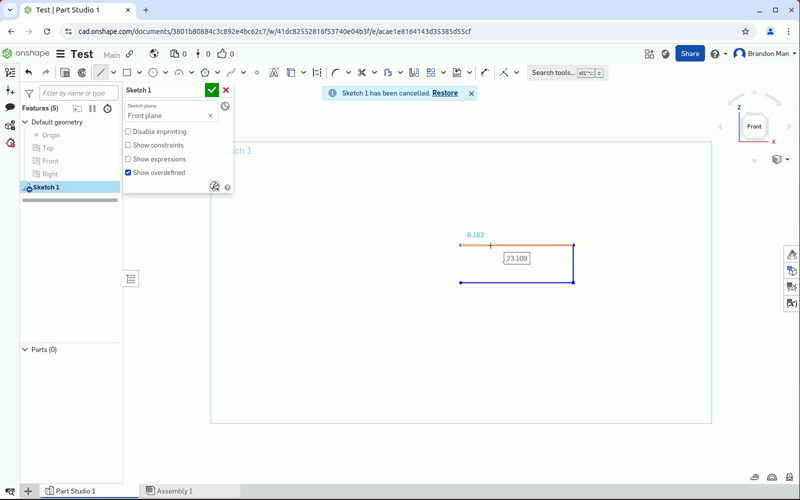
mouse_move(460, 282)
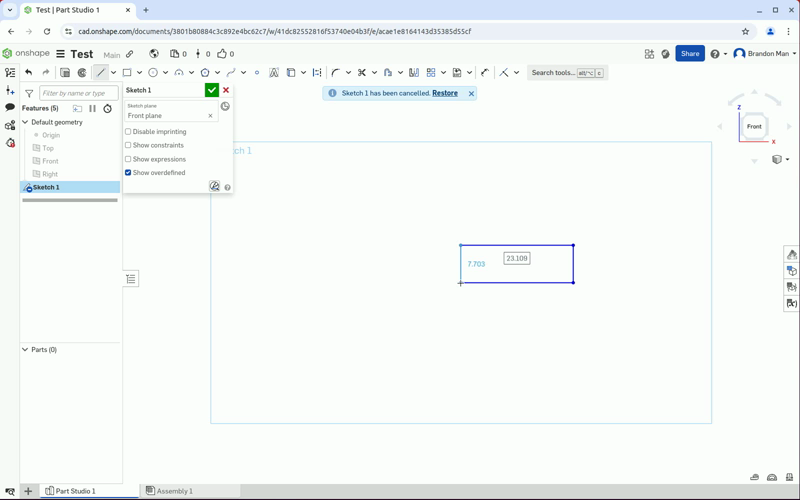
key_up(shift)
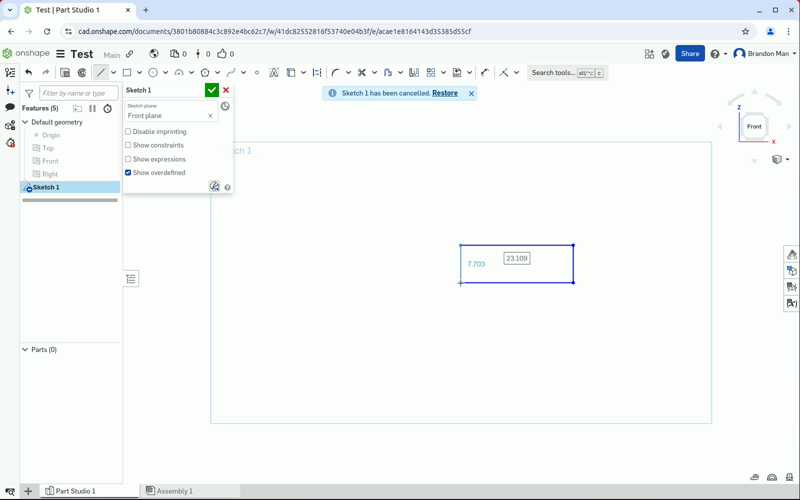
click(460, 282)
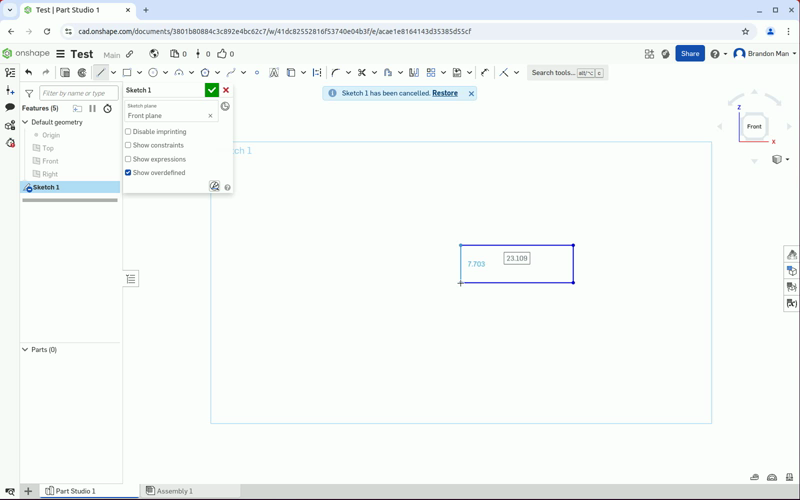
key(esc)
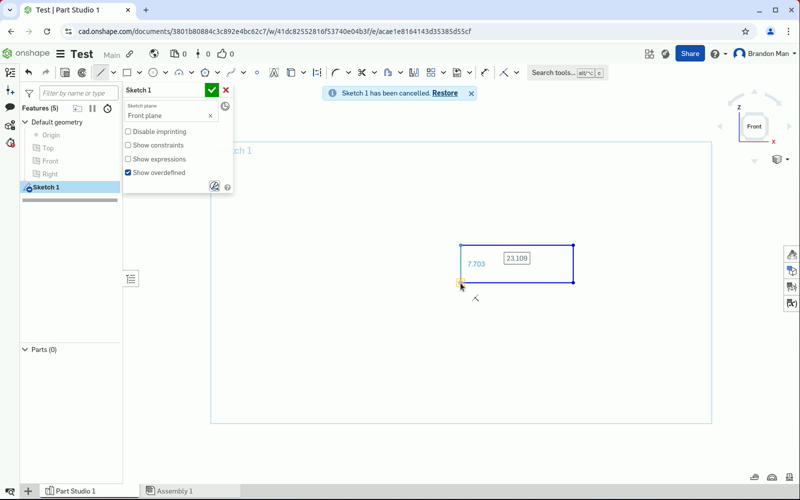
mouse_move(567, 257)
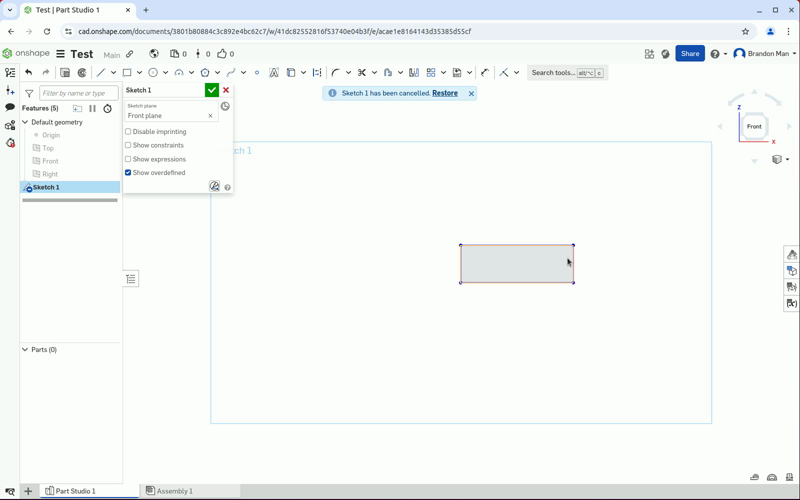
click(567, 257)
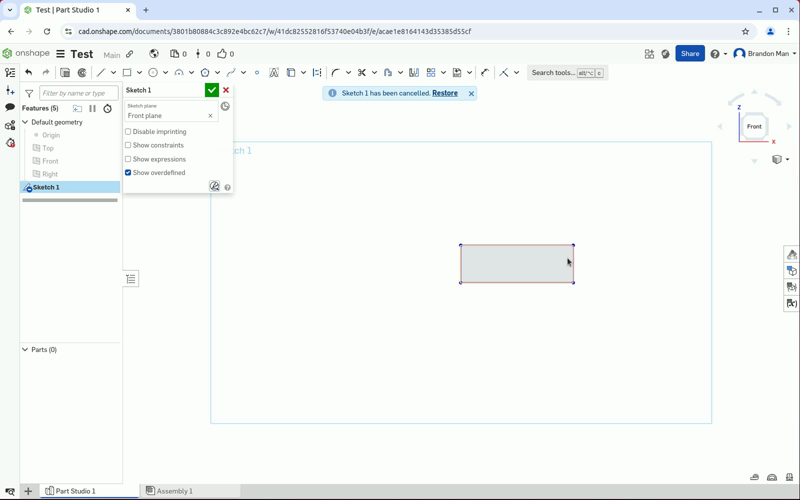
mouse_move(73, 352)
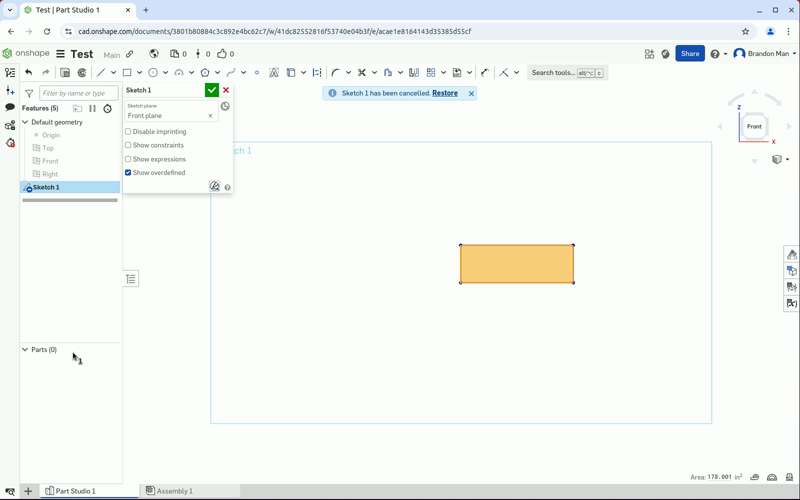
key(shift+y)
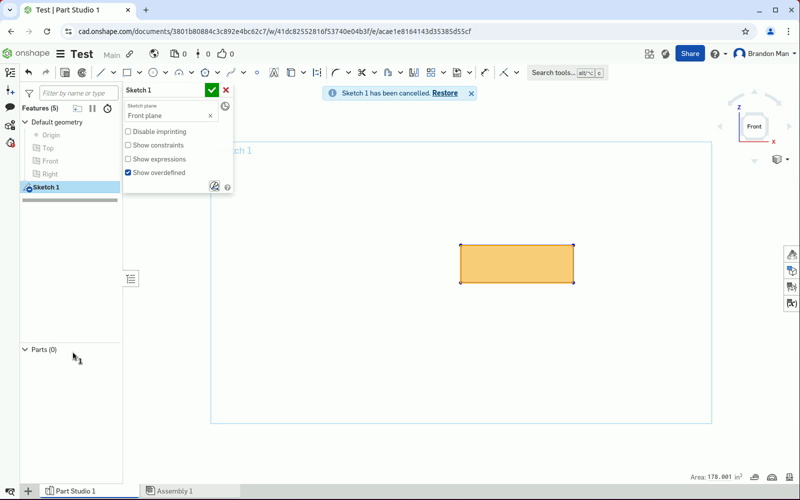
key(shift+e)
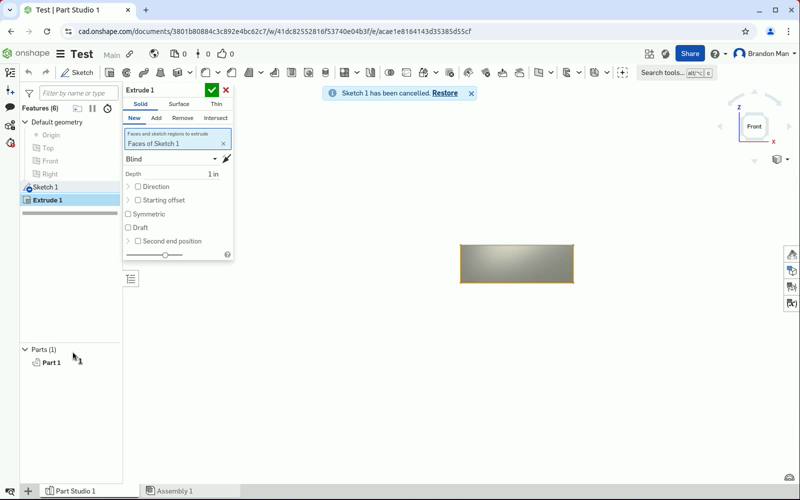
mouse_move(143, 106)
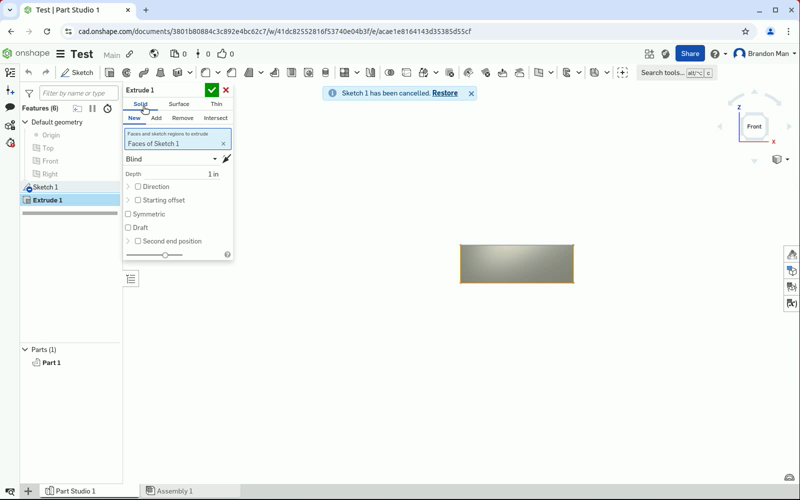
click(143, 106)
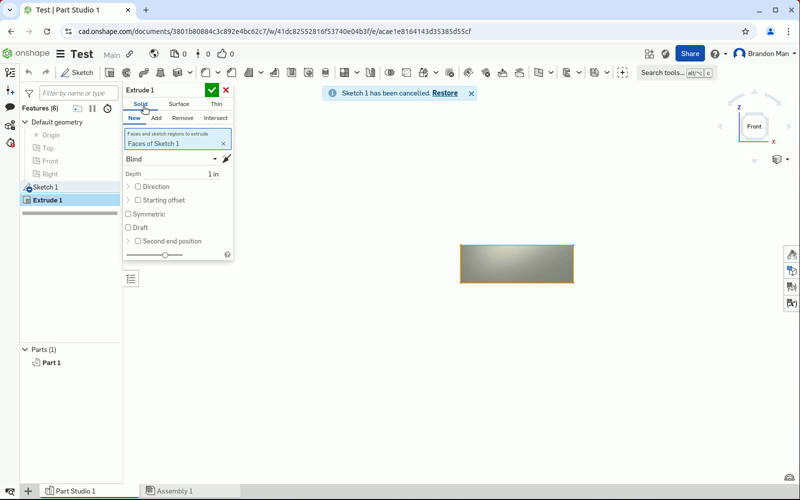
mouse_move(137, 120)
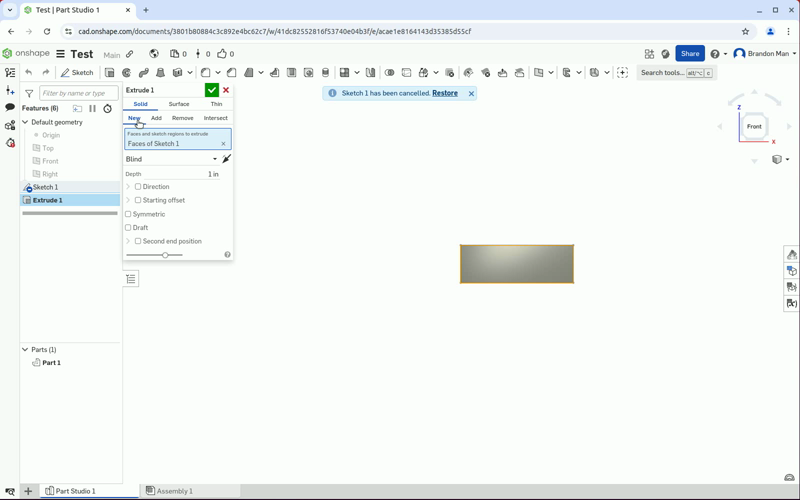
click(137, 120)
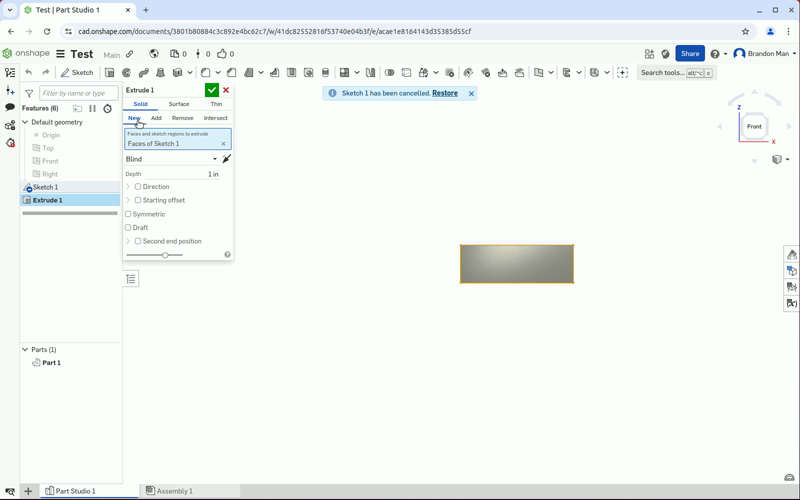
key(tab, 4)
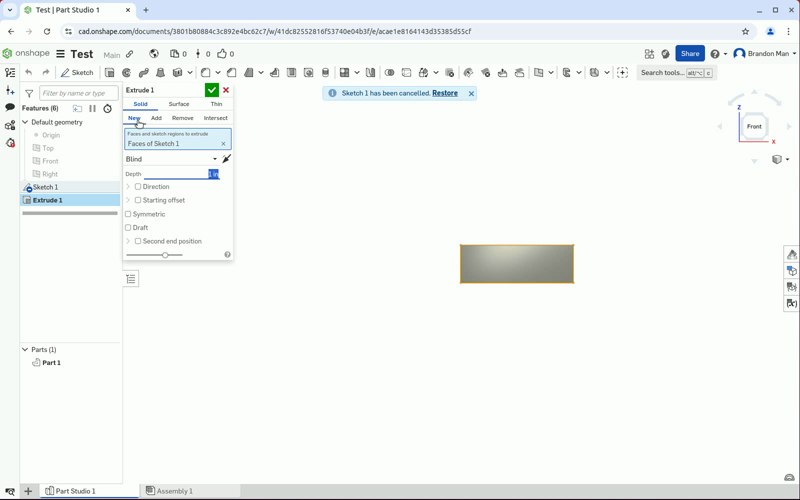
text(11.554)
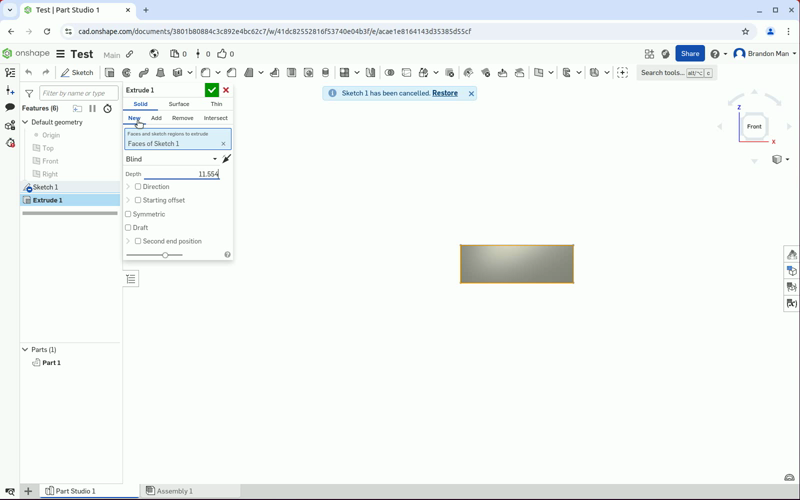
key(enter)
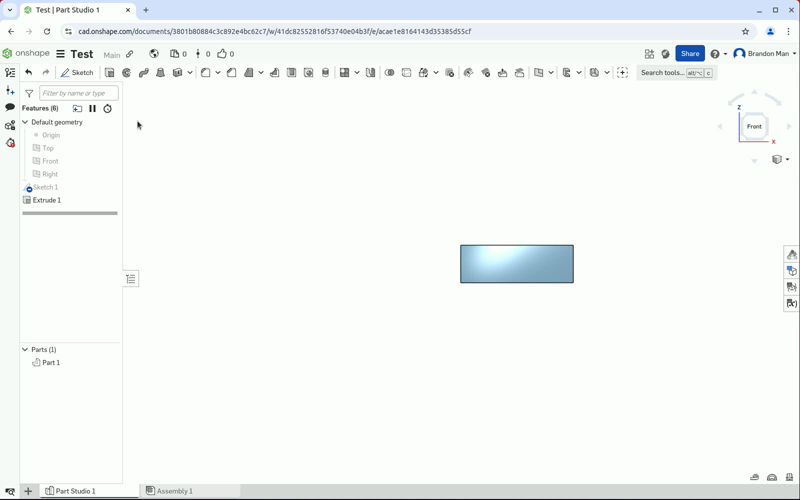
key(shift+h)
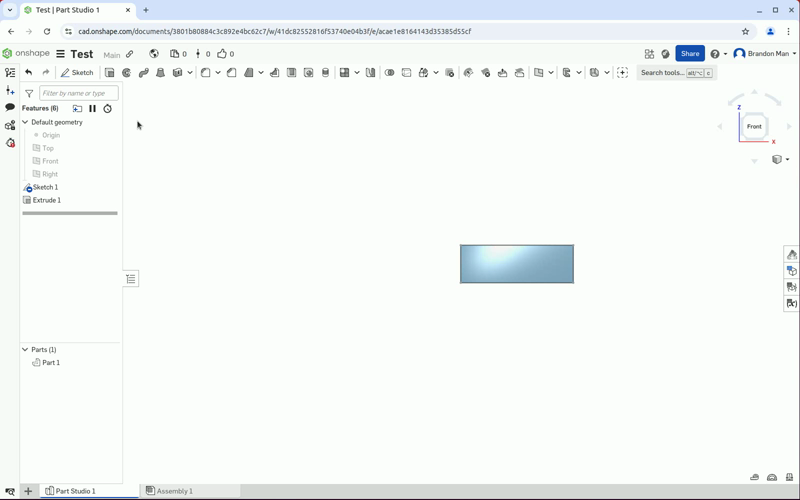
key(shift+h)
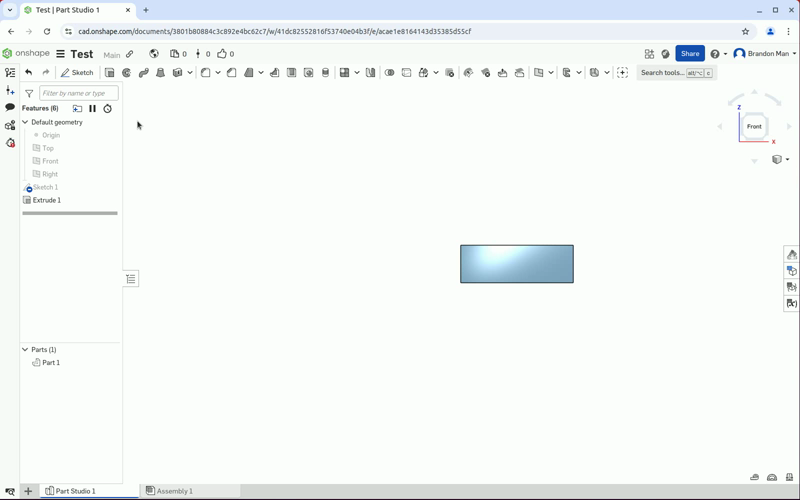
mouse_move(73, 189)
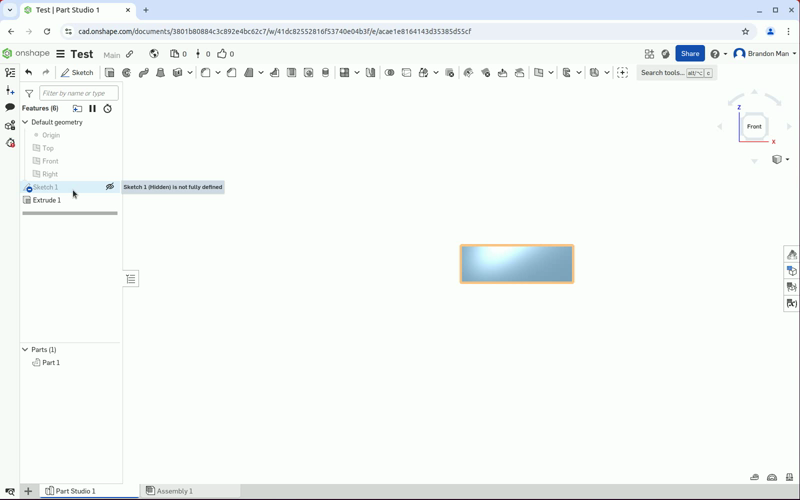
click(73, 189)
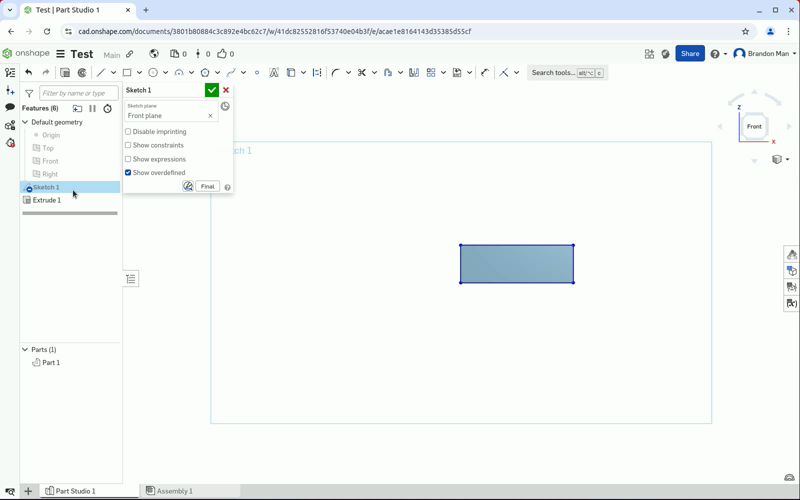
mouse_move(229, 92)
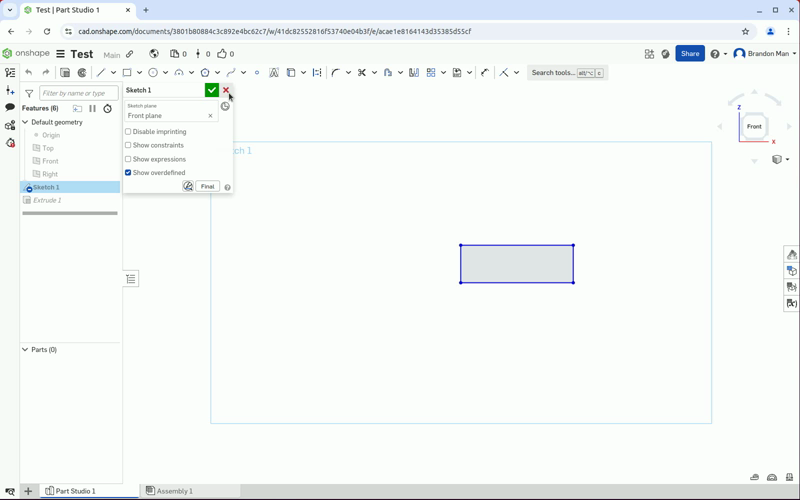
click(229, 92)
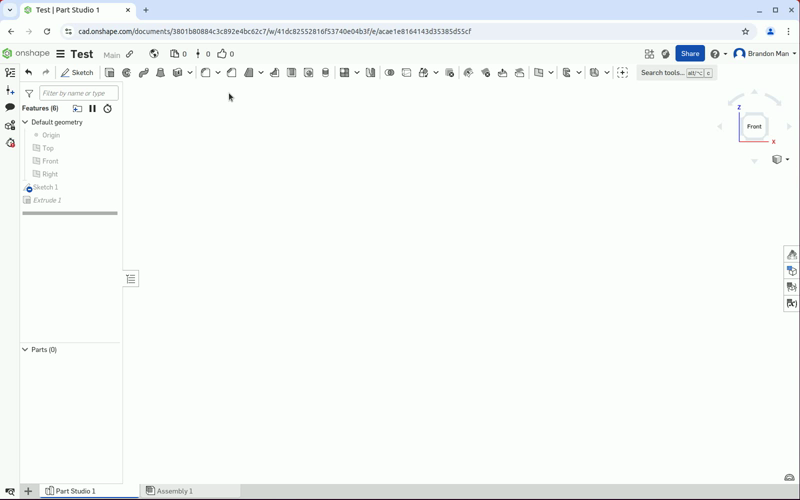
mouse_move(541, 75)
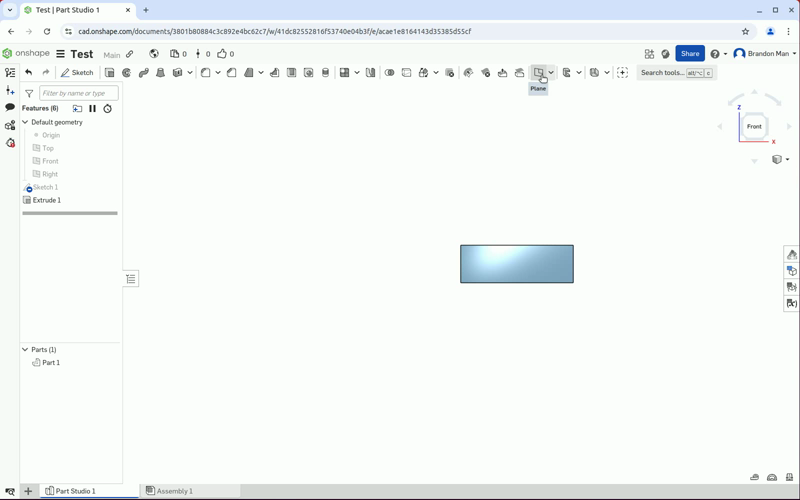
click(541, 75)
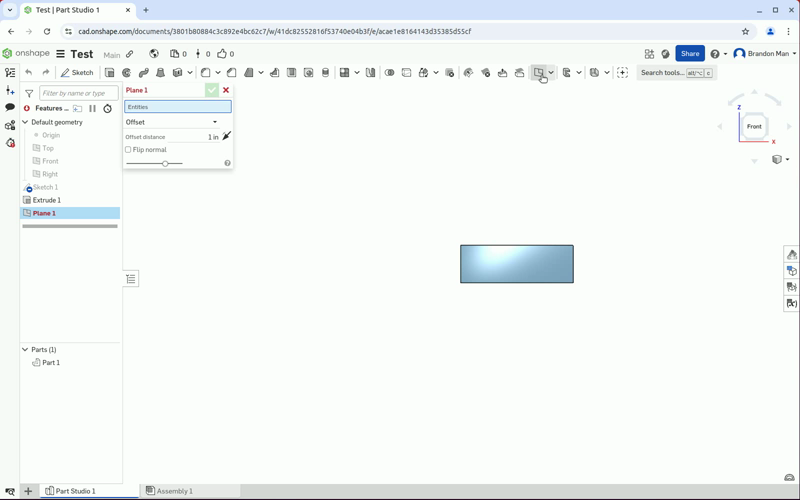
mouse_move(73, 163)
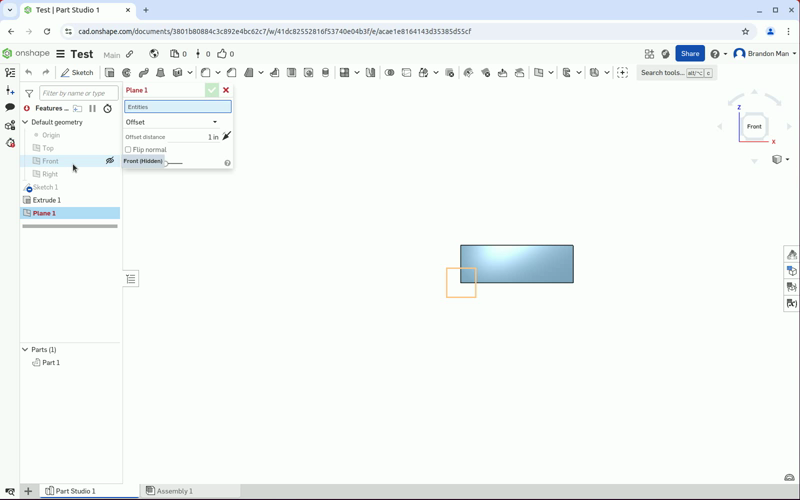
click(73, 163)
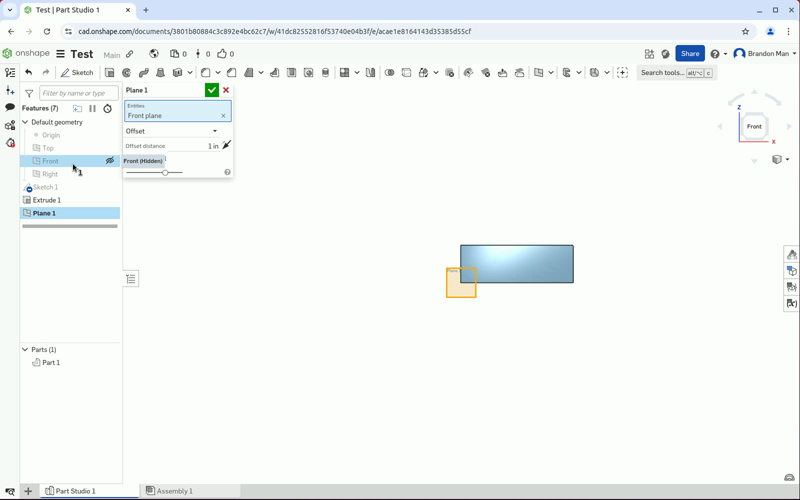
key(tab, 2)
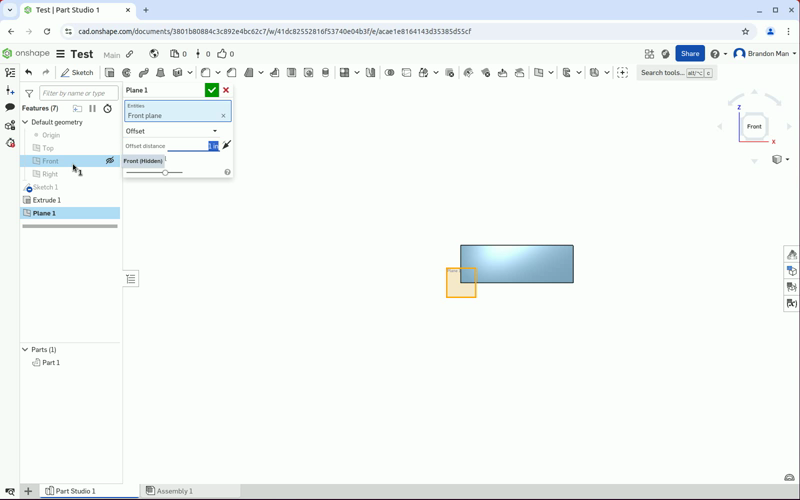
text(11.554)
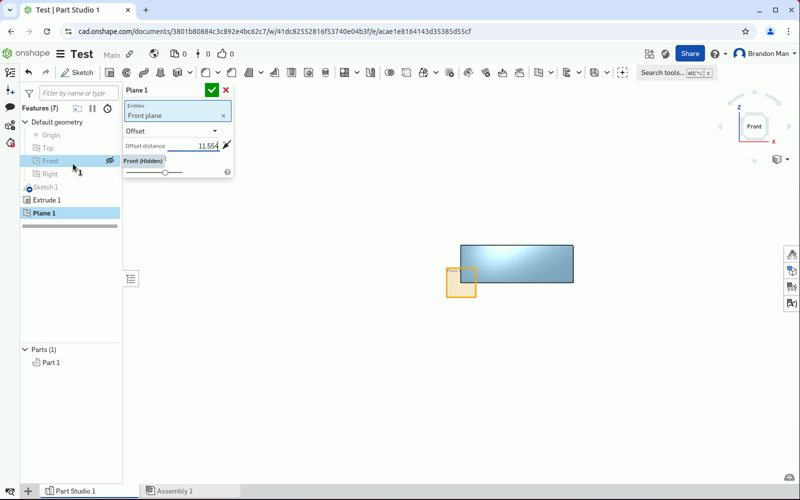
key(enter, 2)
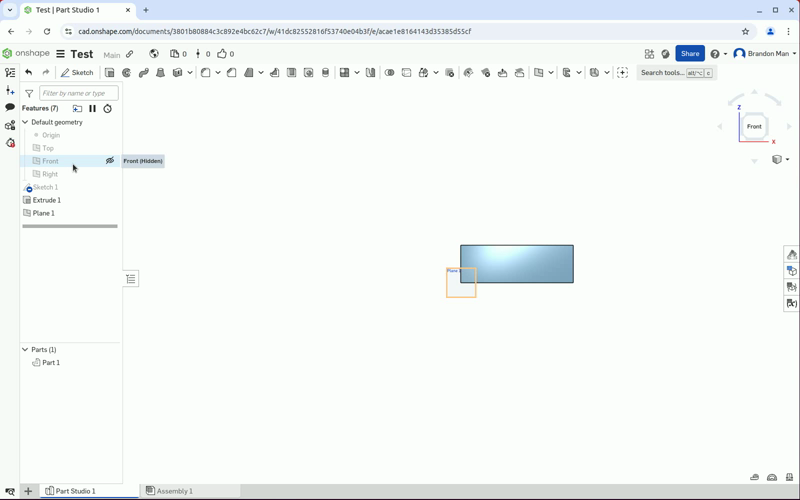
key(shift+s)
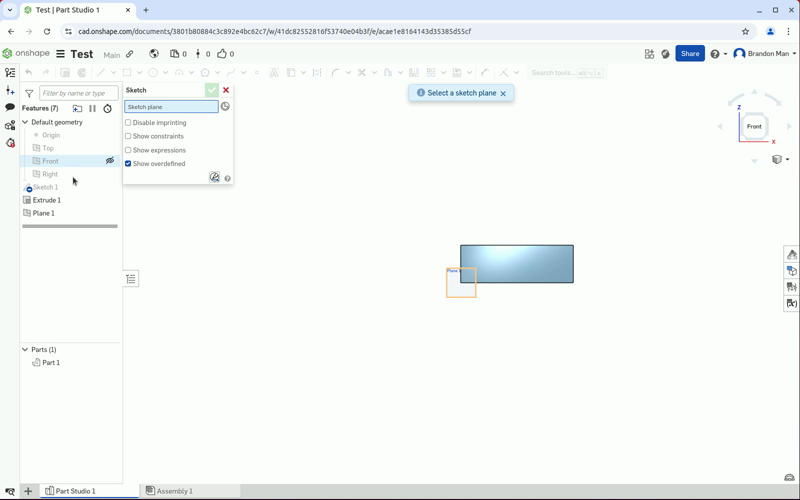
mouse_move(73, 215)
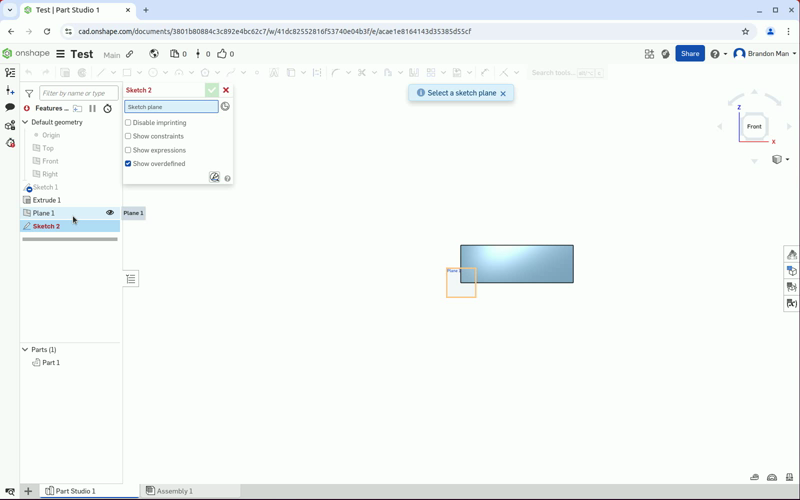
click(73, 215)
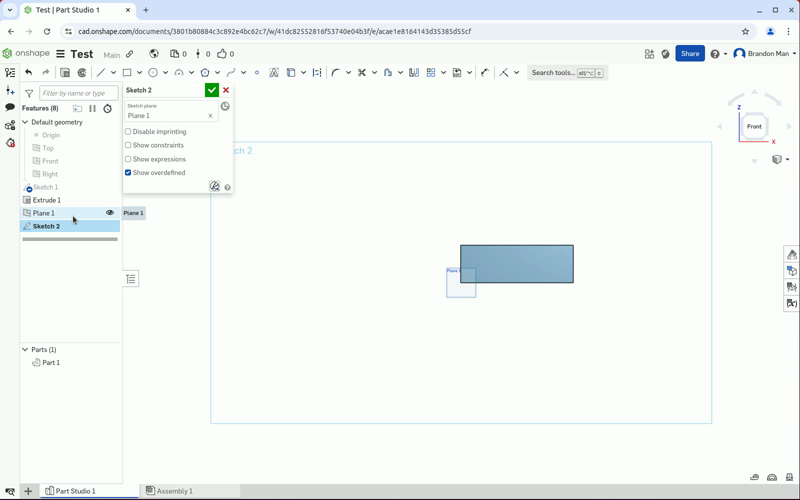
mouse_move(73, 352)
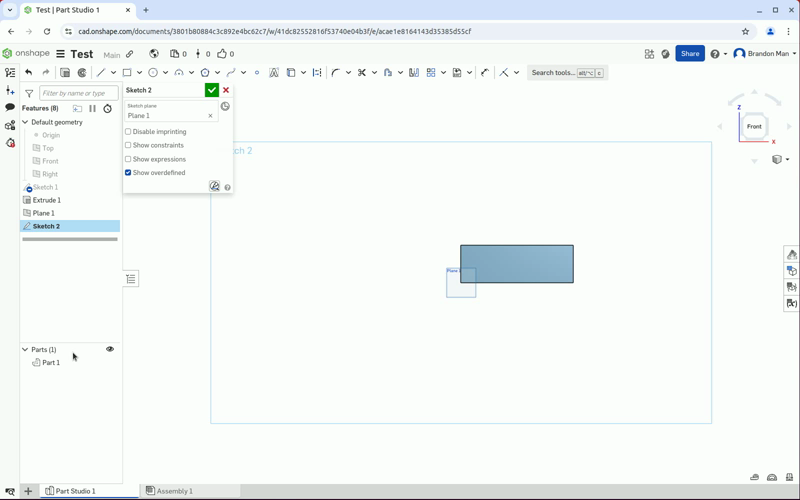
key(y)
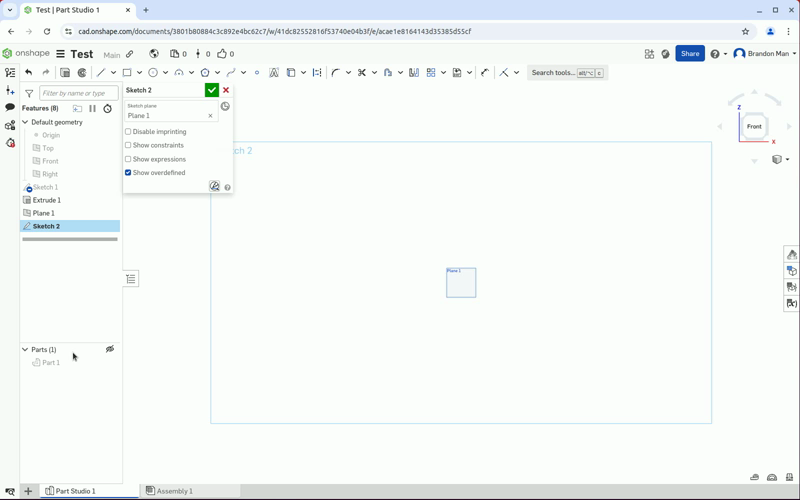
key(l)
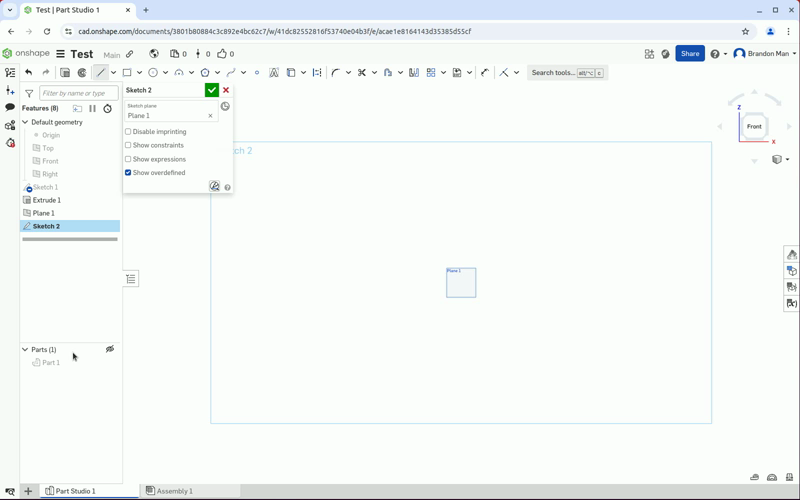
key_down(shift)
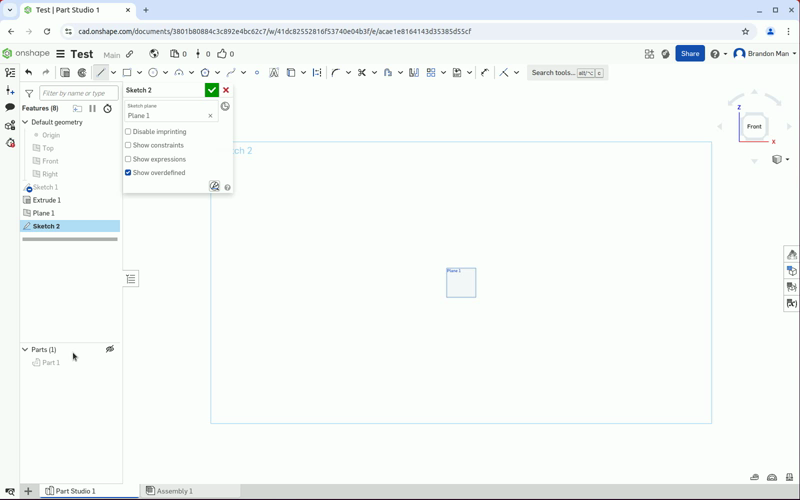
mouse_move(479, 282)
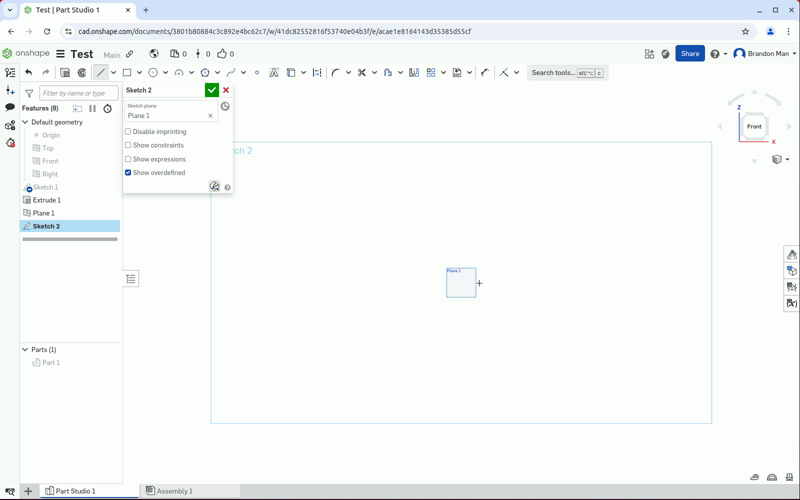
click(479, 282)
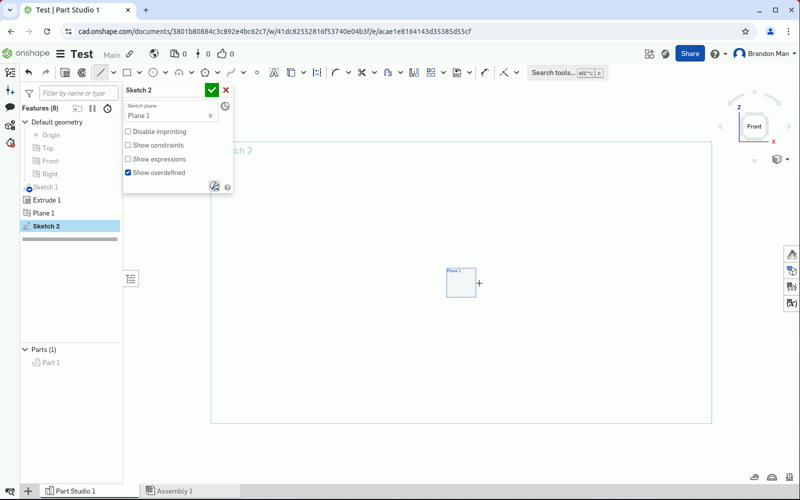
key_up(shift)
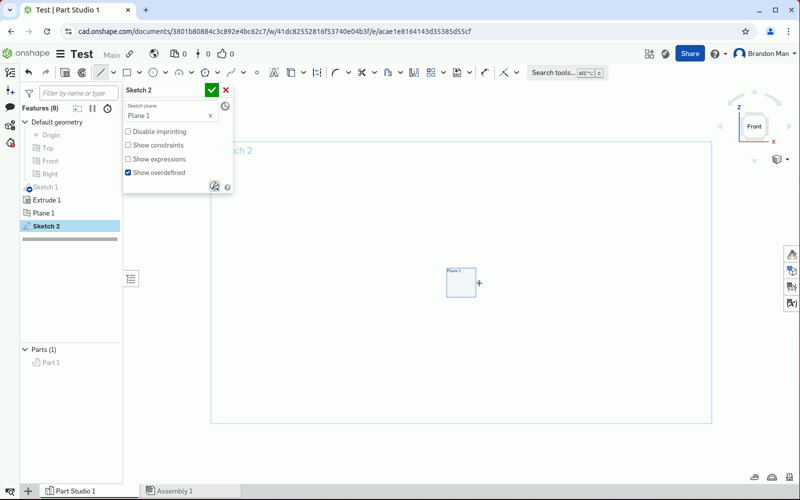
key_down(shift)
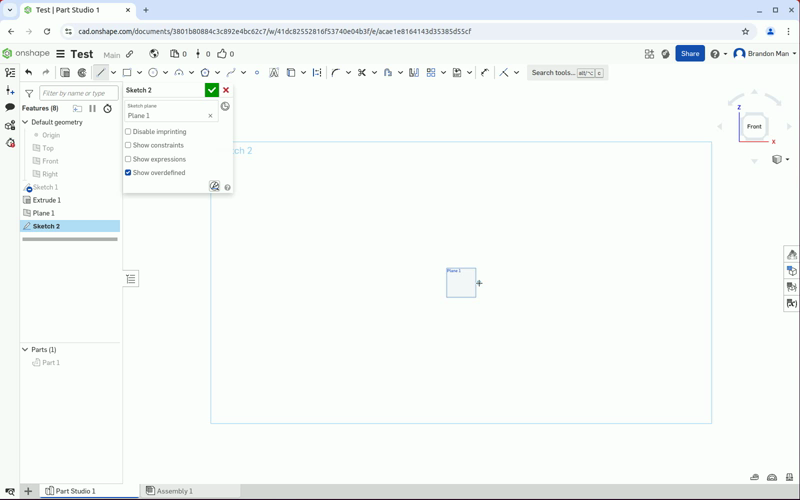
mouse_move(573, 282)
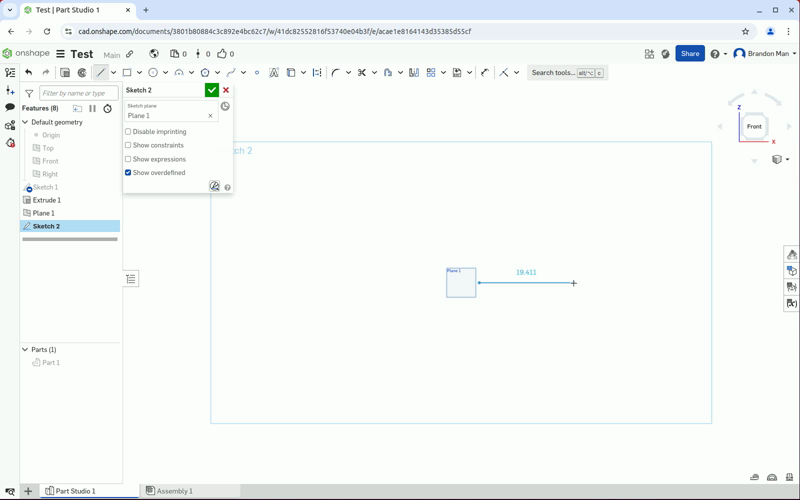
click(573, 282)
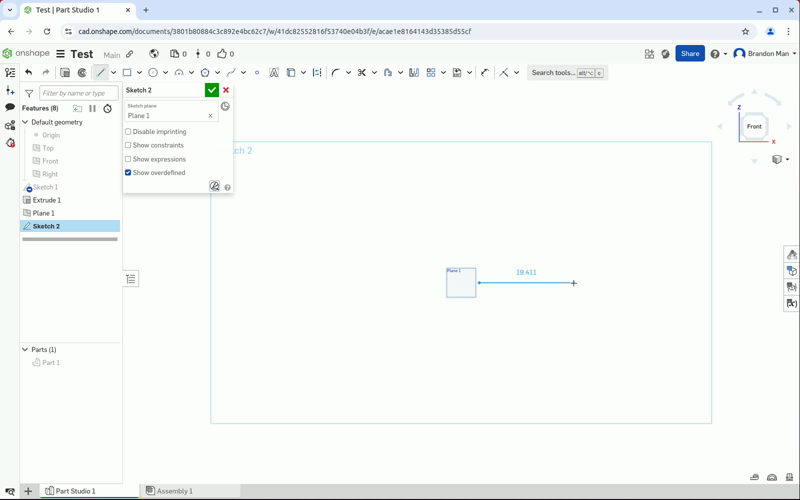
key_up(shift)
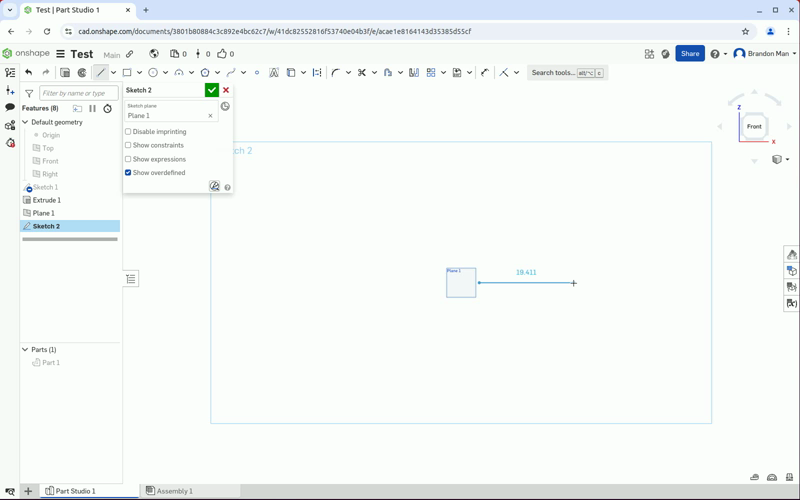
key_down(shift)
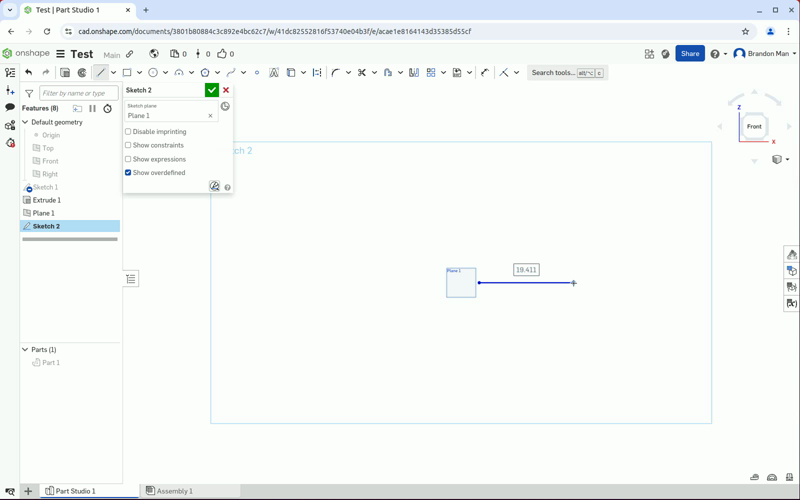
mouse_move(589, 282)
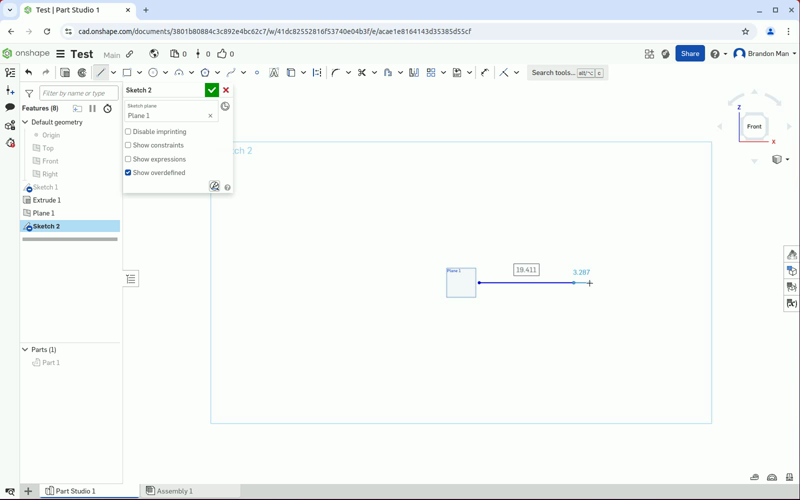
mouse_move(573, 245)
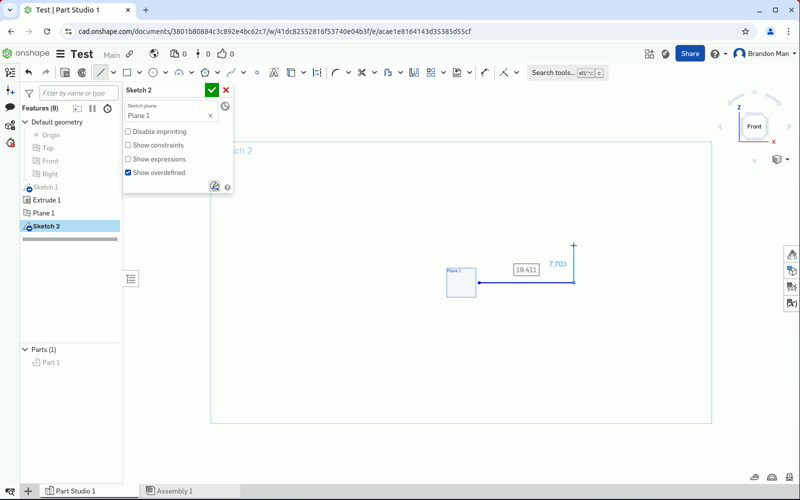
click(573, 245)
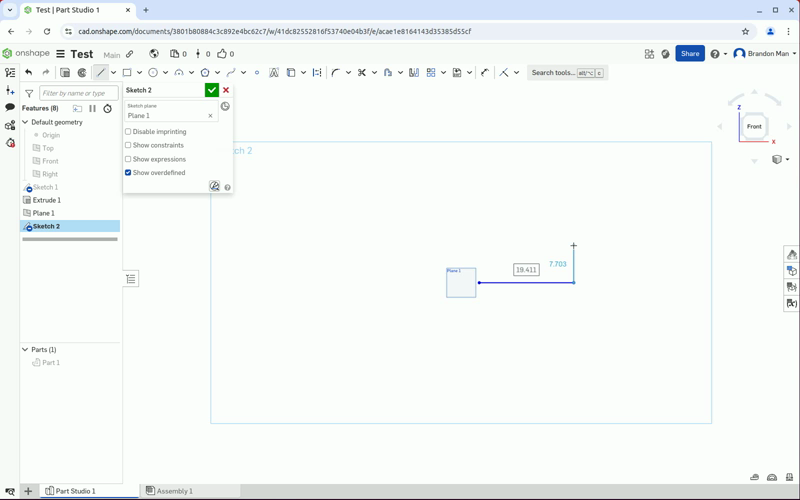
key_up(shift)
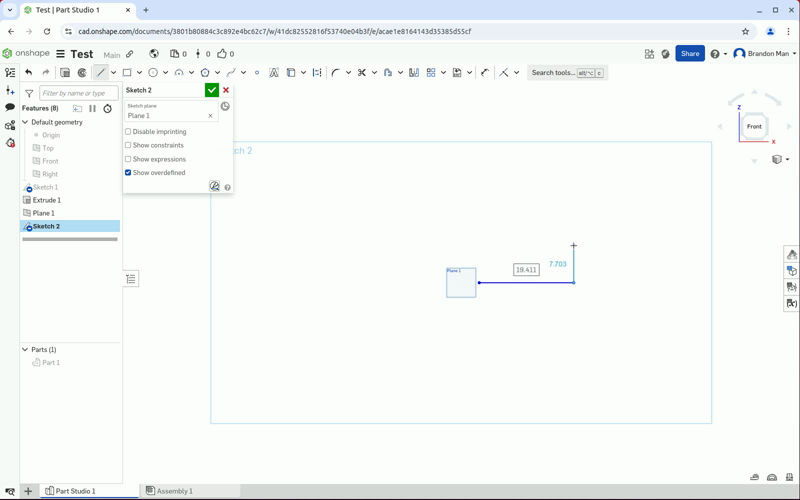
key_down(shift)
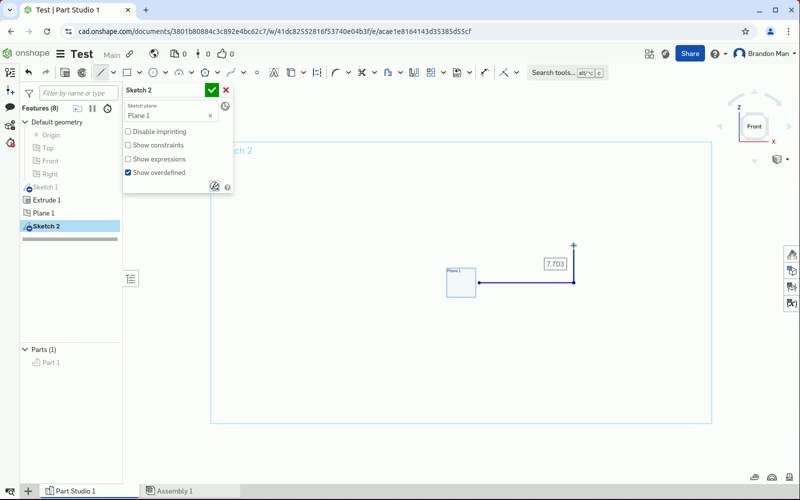
mouse_move(479, 245)
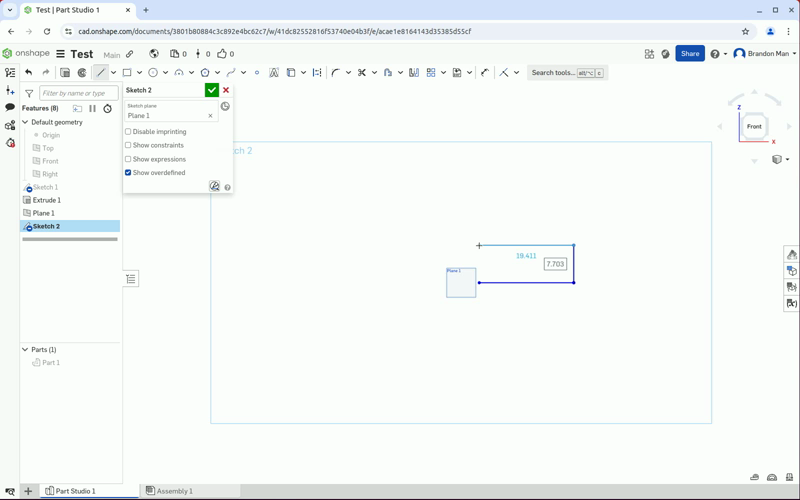
click(479, 245)
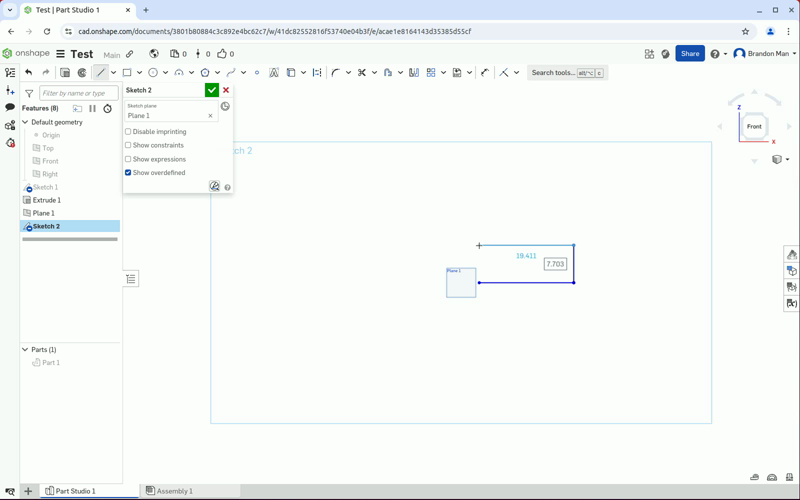
key_up(shift)
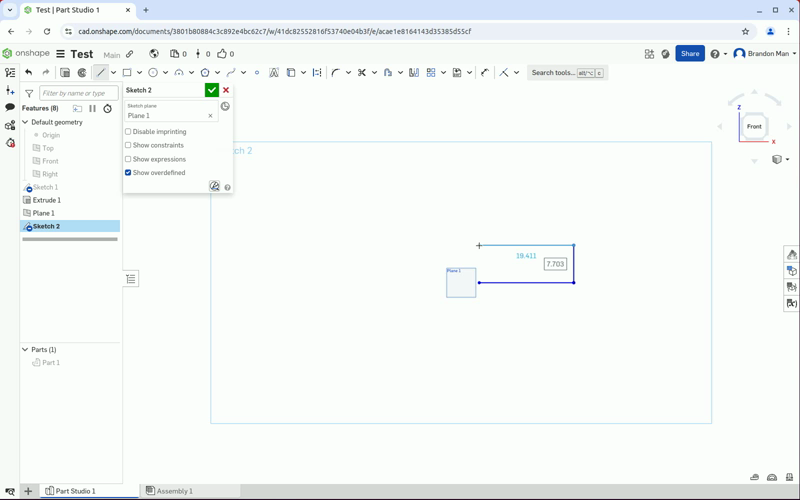
mouse_move(509, 245)
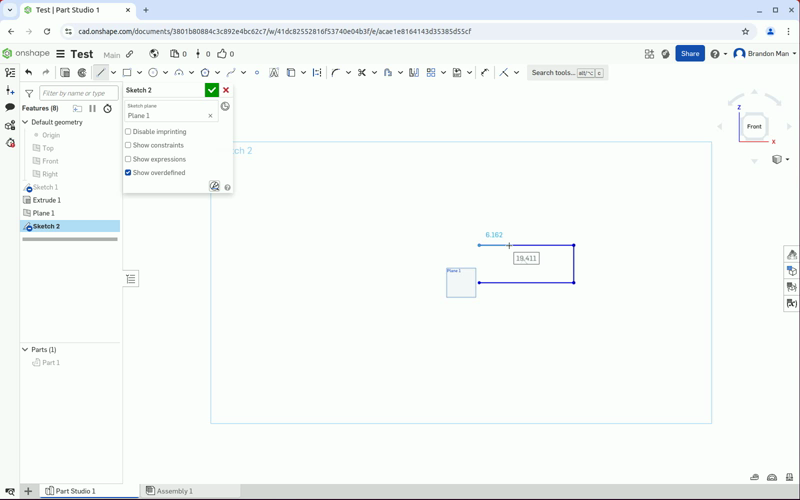
key_down(shift)
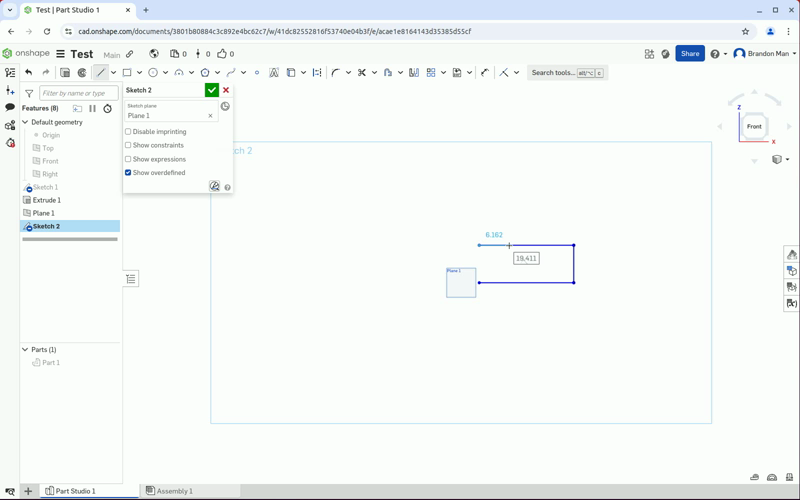
mouse_move(479, 282)
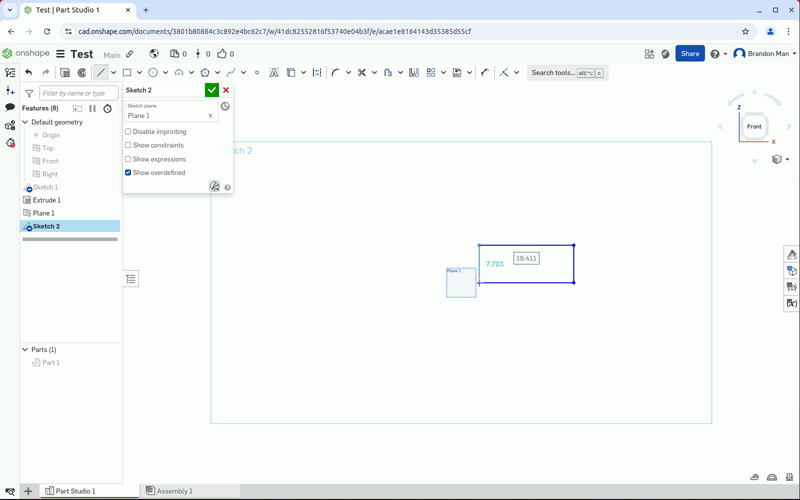
key_up(shift)
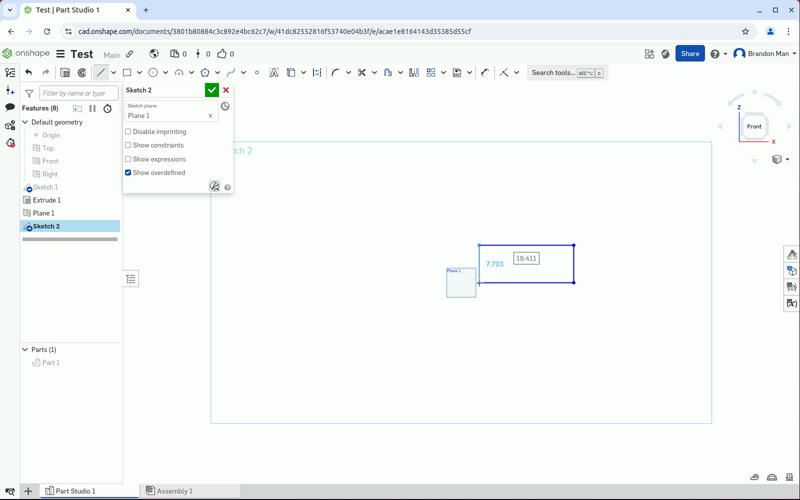
click(479, 282)
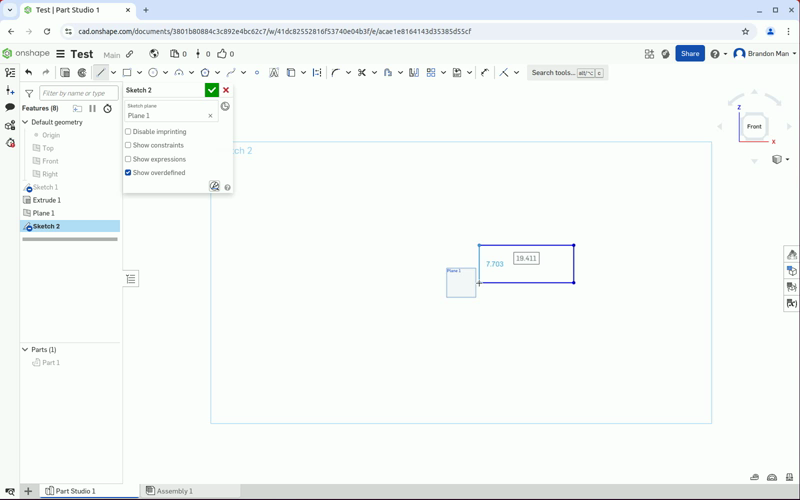
key(esc)
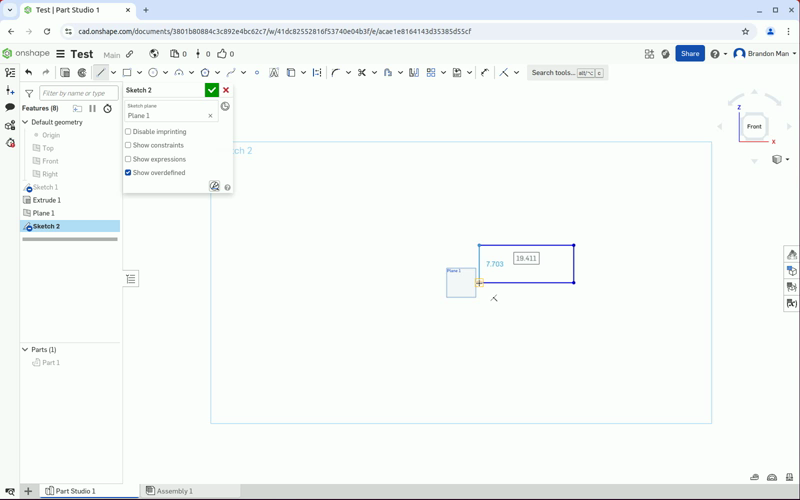
mouse_move(552, 255)
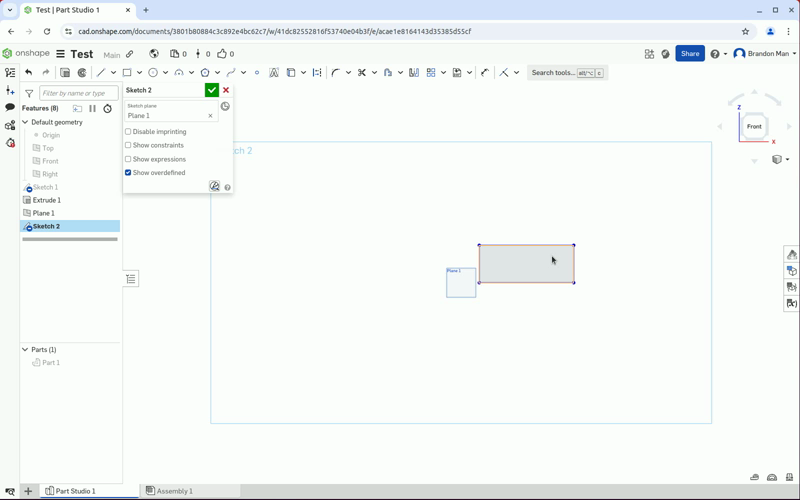
click(552, 255)
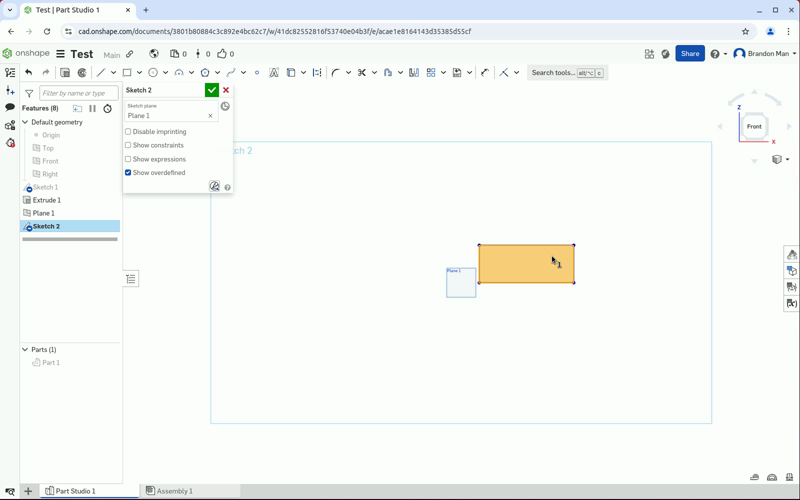
mouse_move(73, 352)
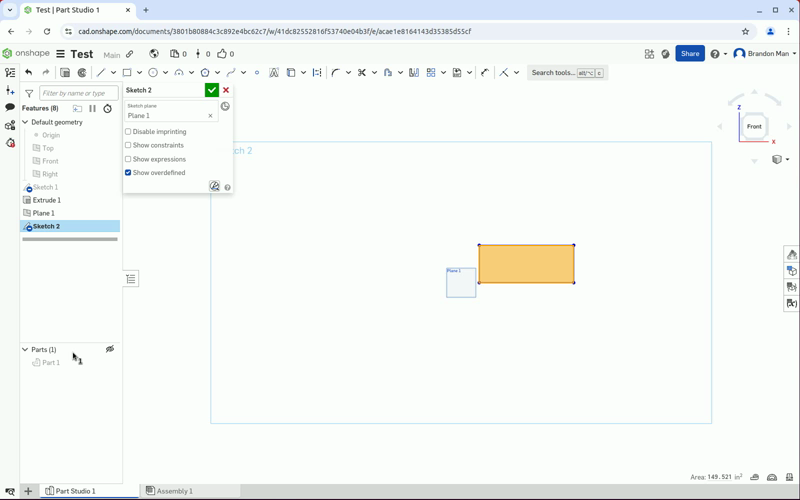
key(shift+y)
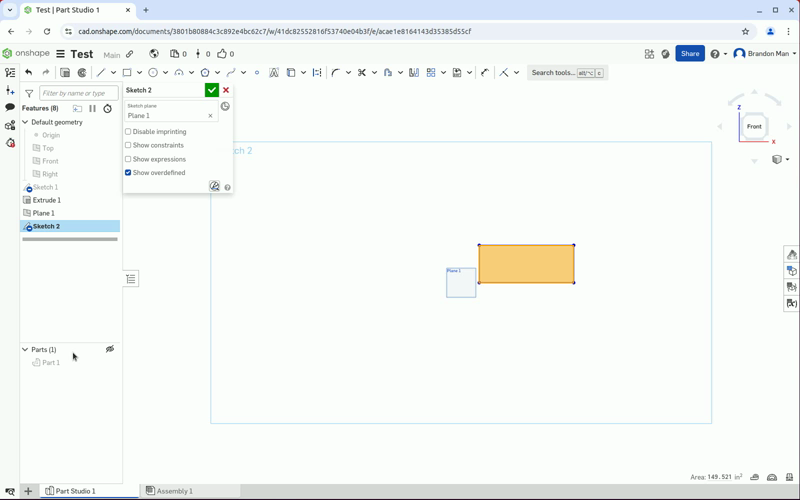
key(shift+e)
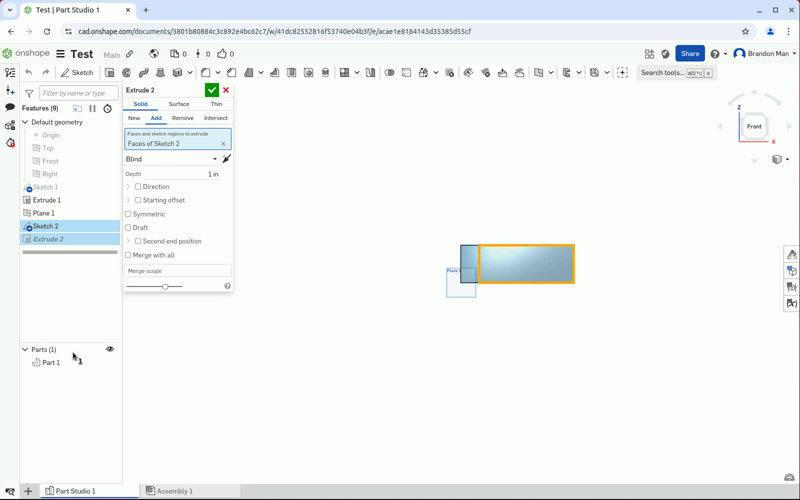
mouse_move(143, 106)
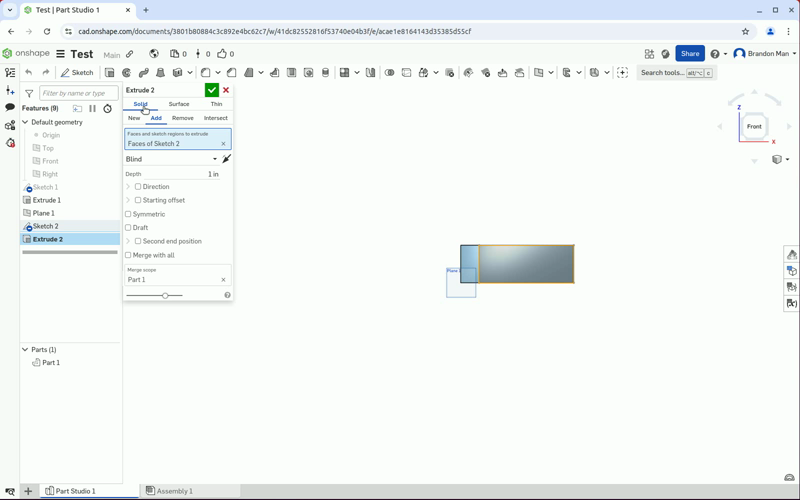
click(143, 106)
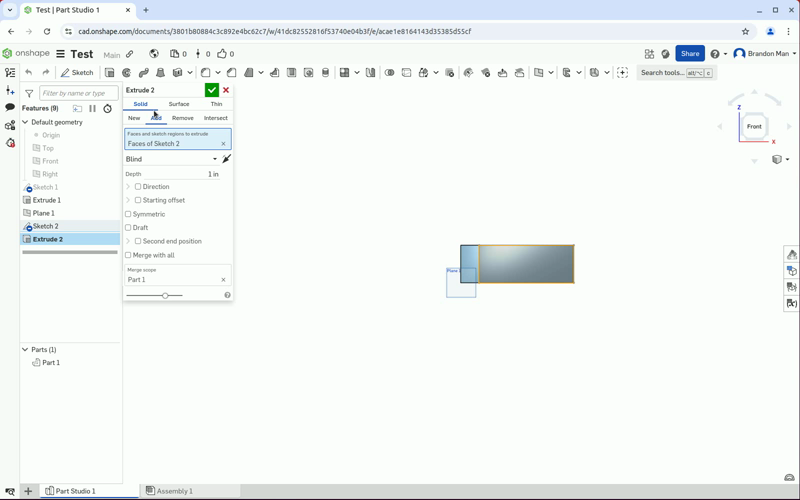
mouse_move(186, 120)
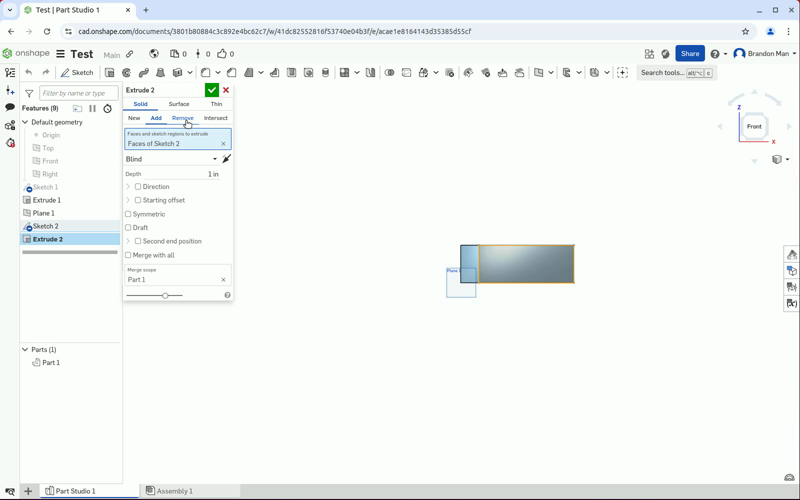
click(186, 120)
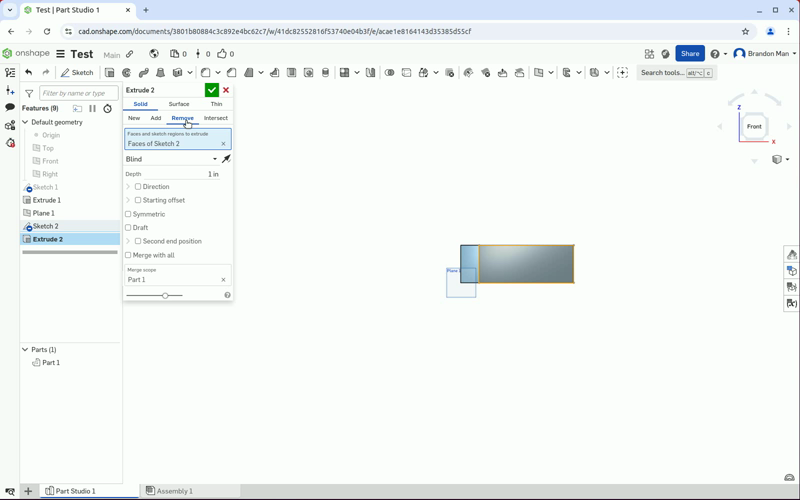
key(tab, 4)
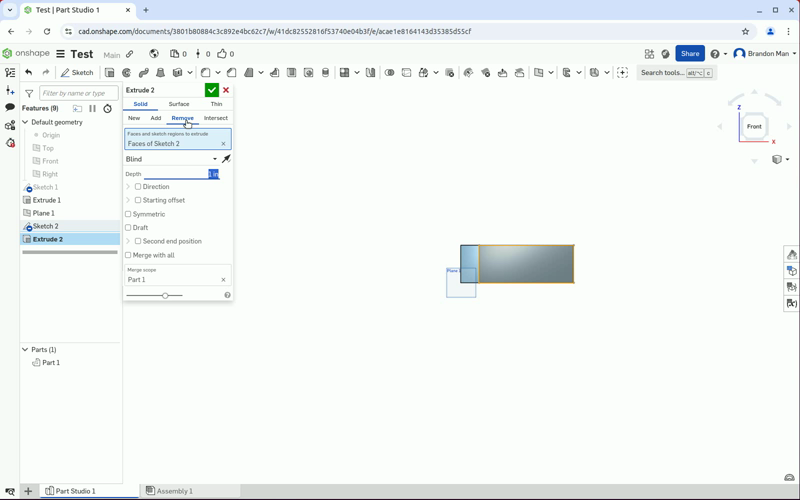
text(7.703)
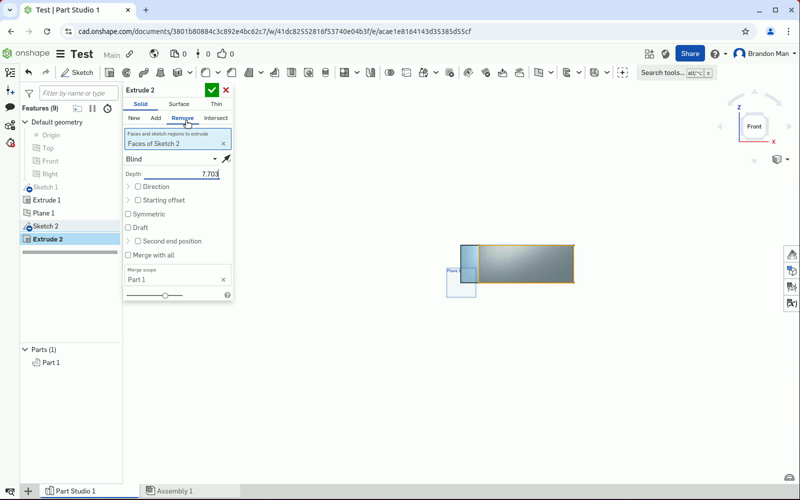
key(tab, 6)
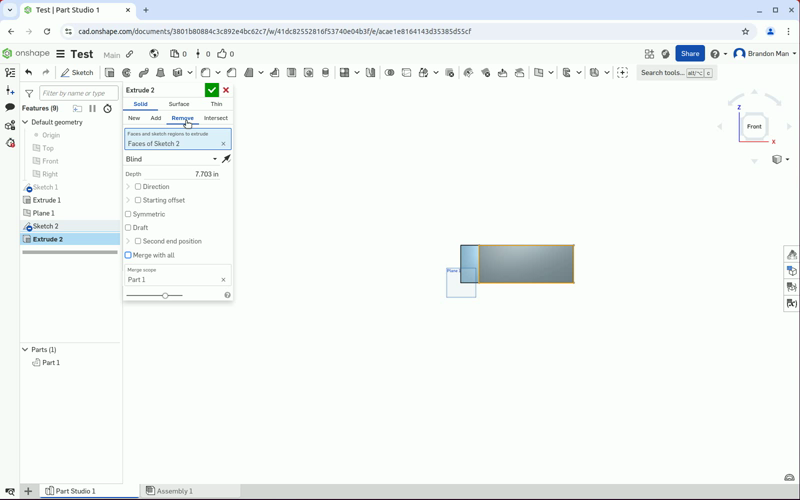
key(space)
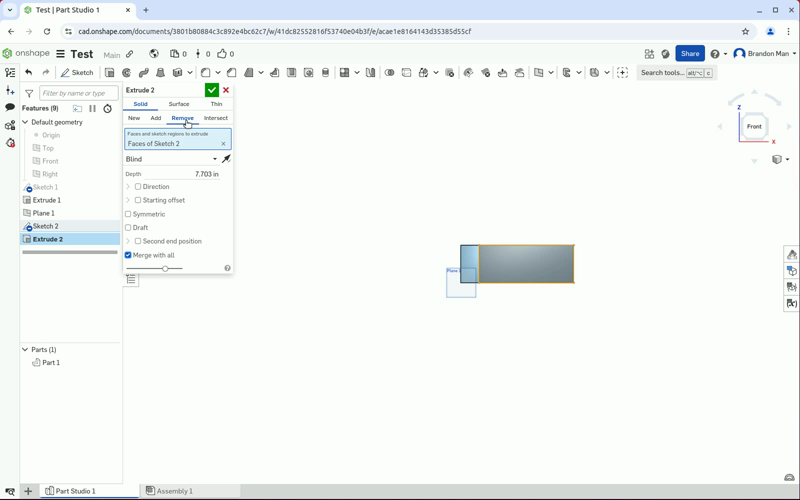
key(enter)
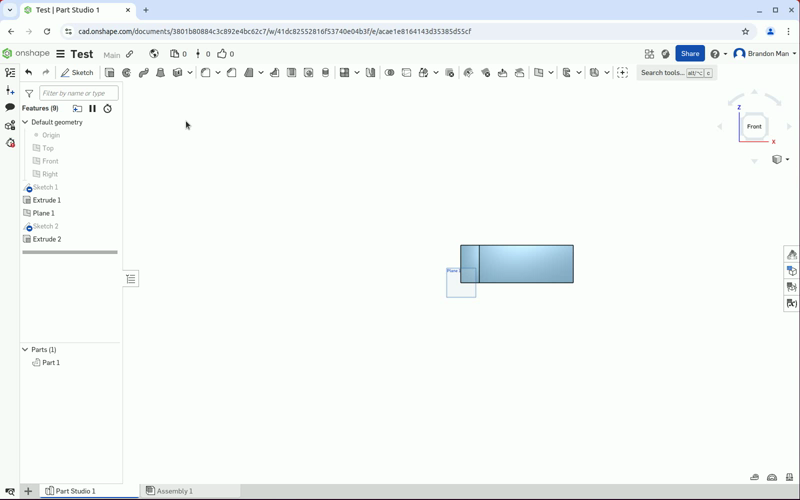
key(shift+h)
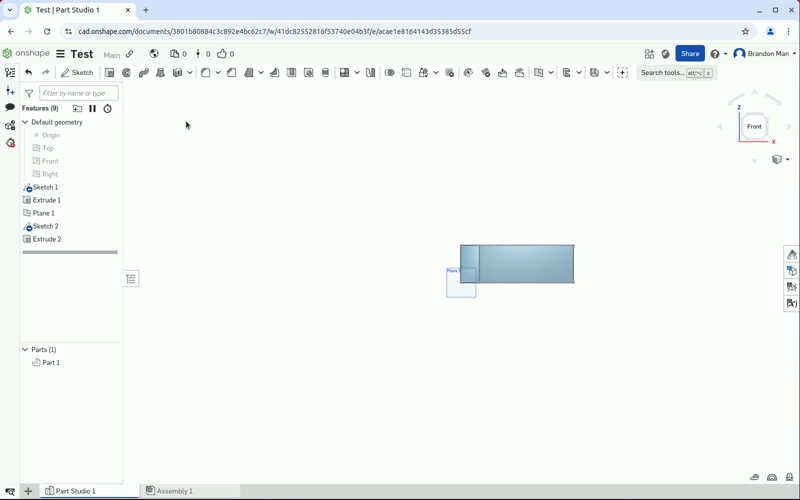
key(shift+h)
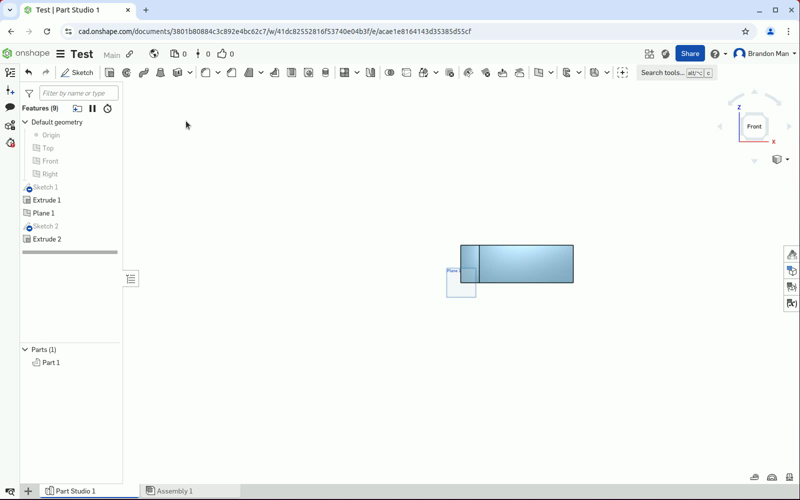
mouse_move(73, 189)
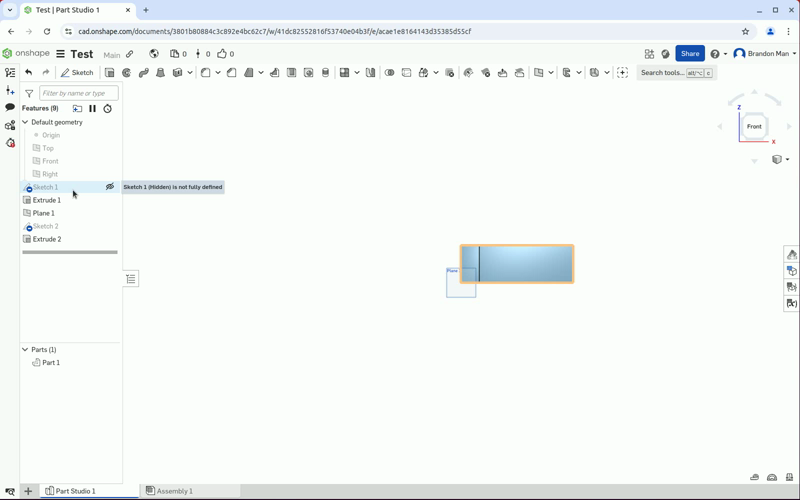
click(73, 189)
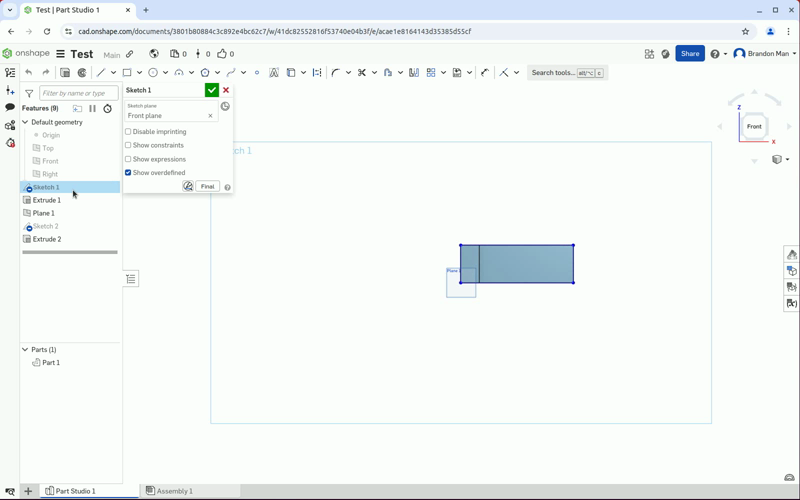
mouse_move(229, 92)
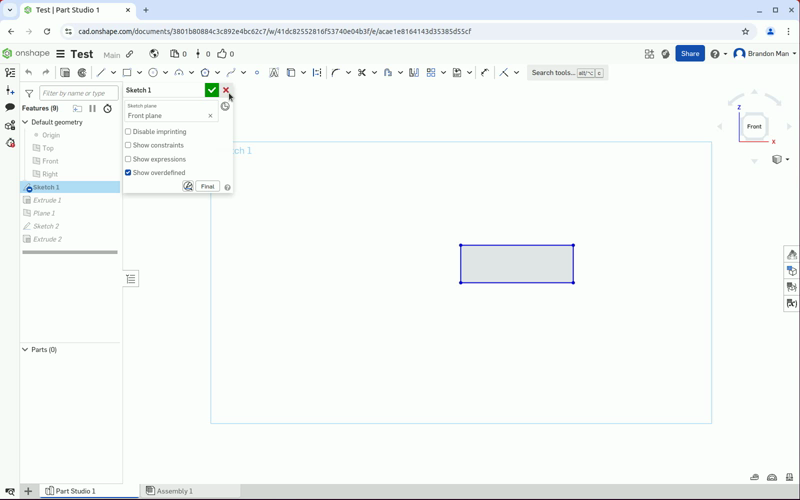
click(229, 92)
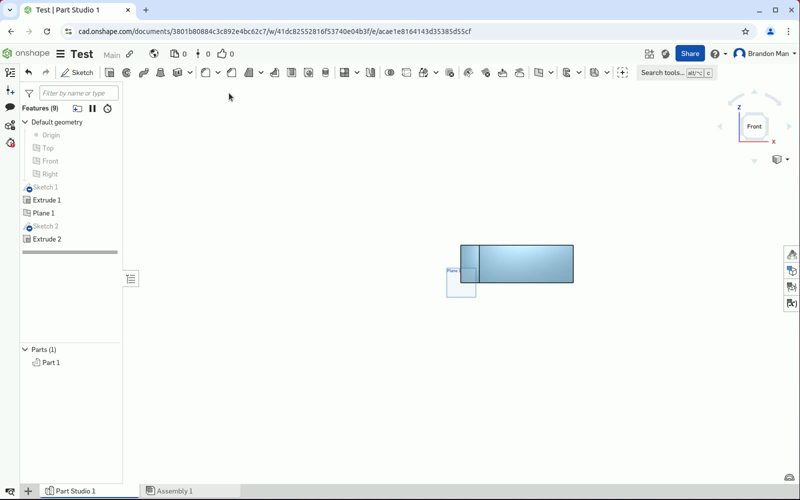
mouse_move(541, 75)
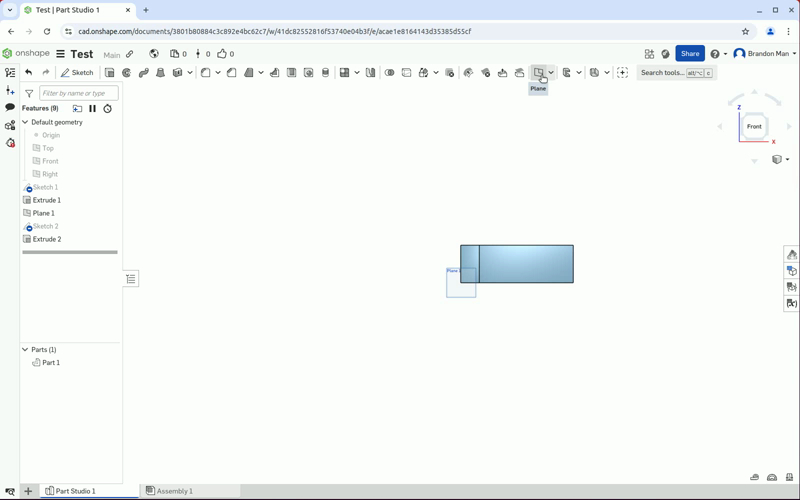
click(541, 75)
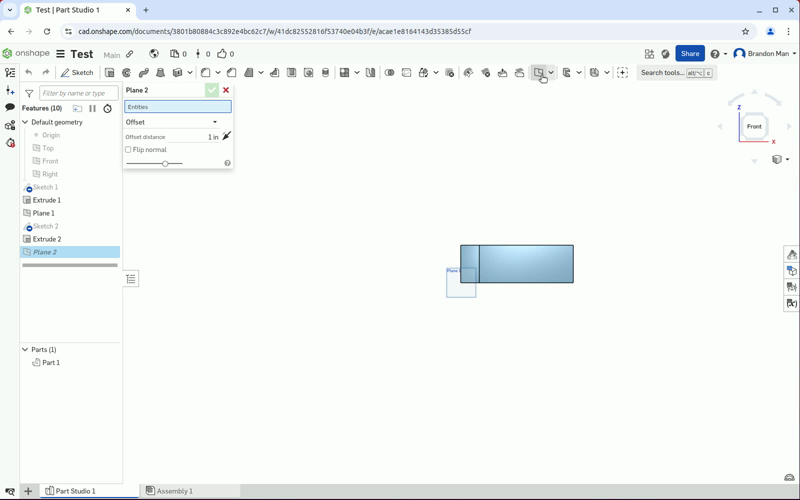
mouse_move(73, 163)
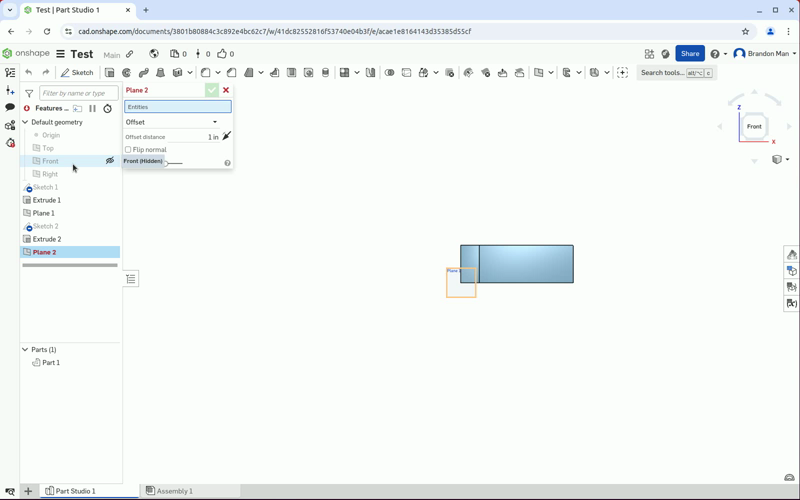
click(73, 163)
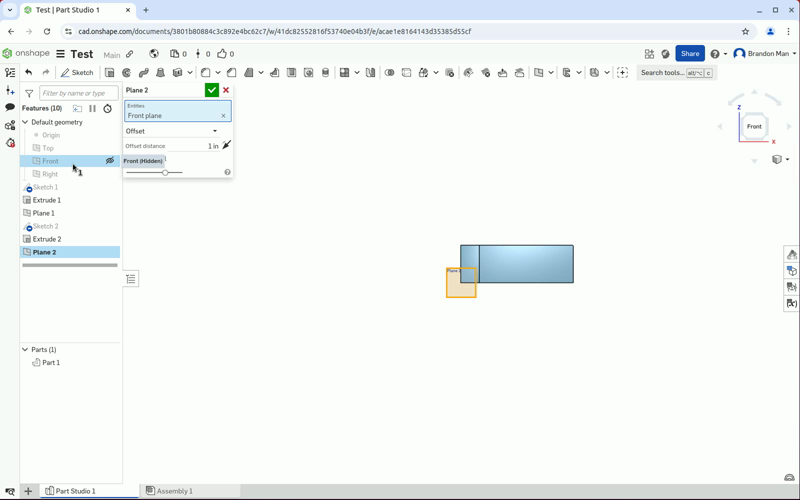
key(tab, 2)
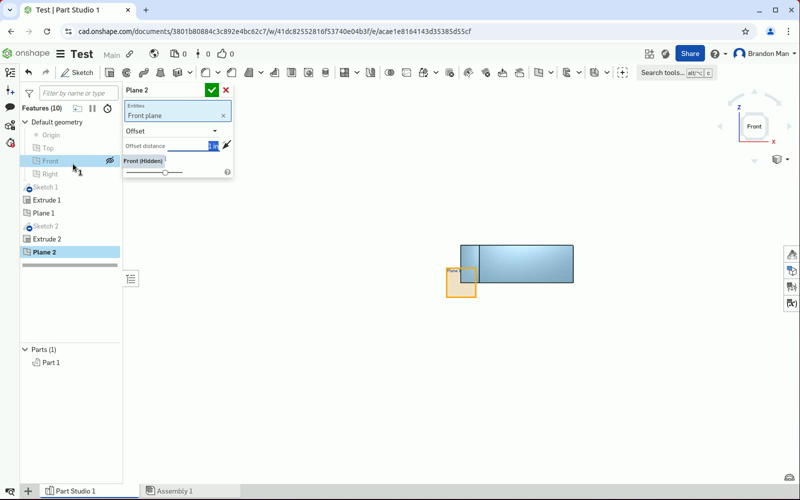
text(3.851)
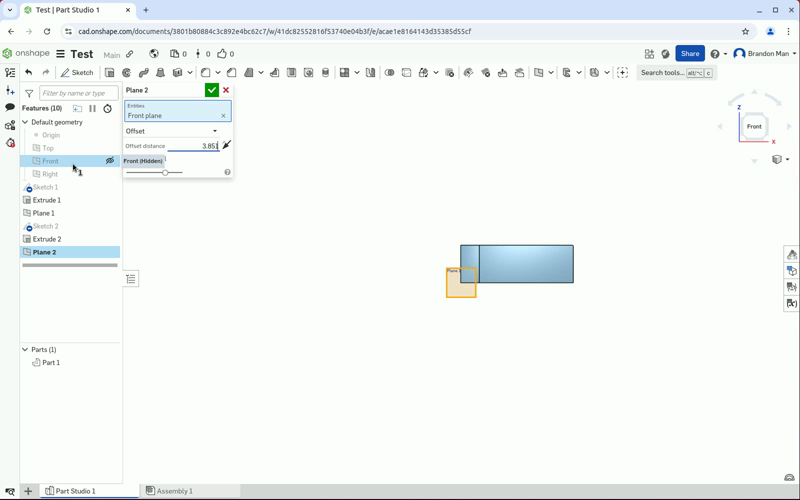
key(enter, 2)
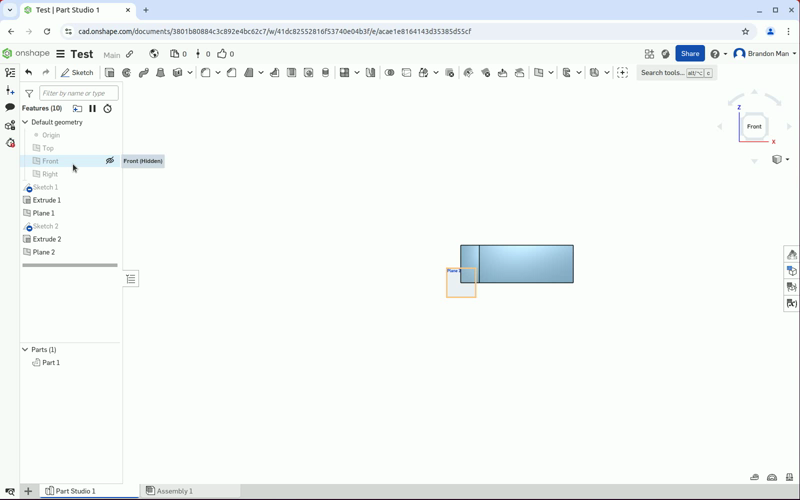
key(shift+s)
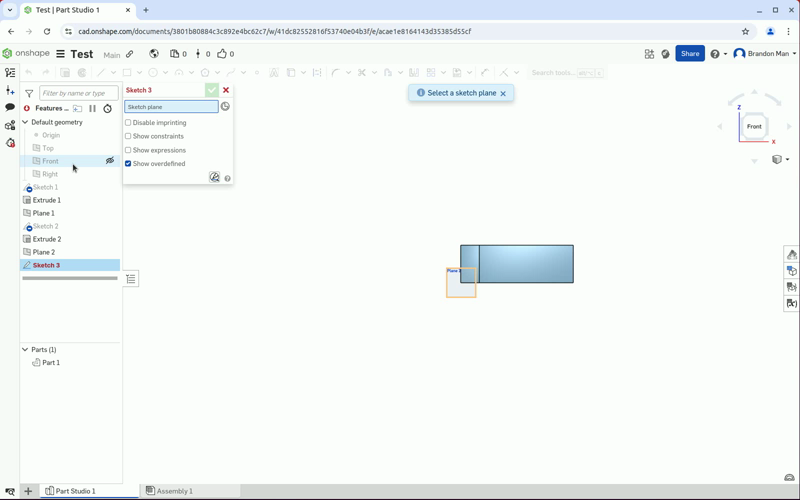
mouse_move(73, 254)
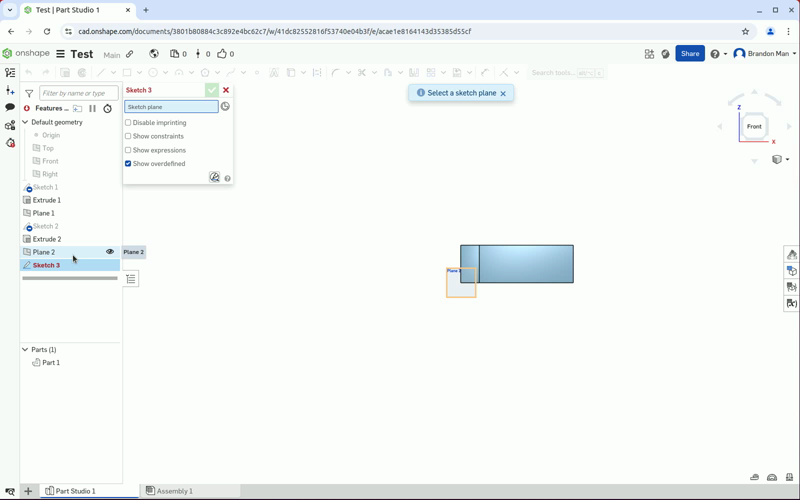
click(73, 254)
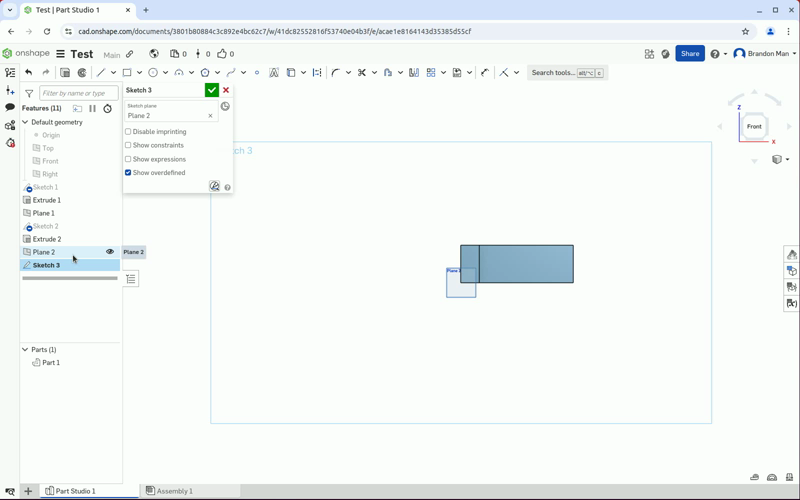
mouse_move(73, 352)
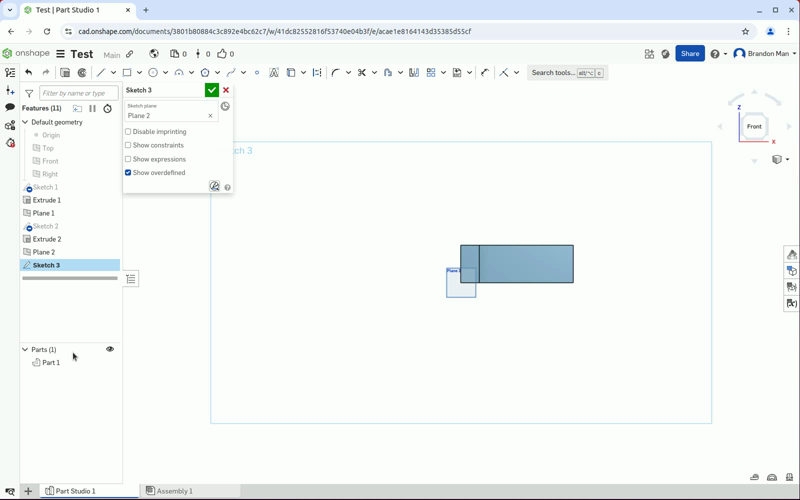
key(y)
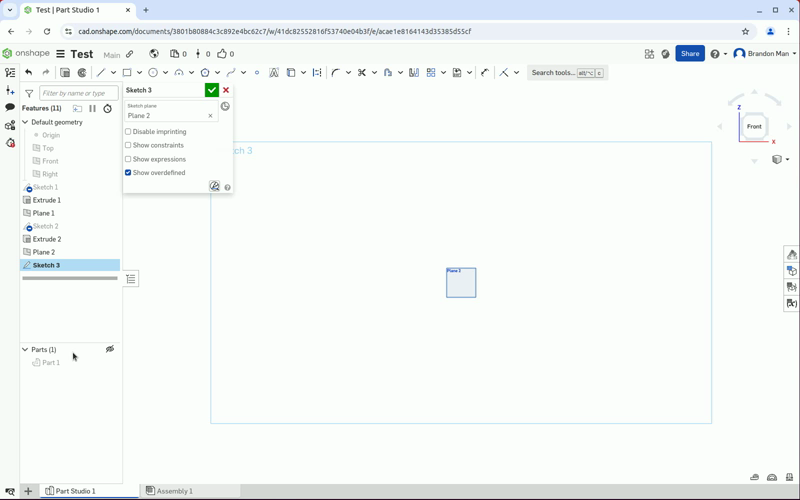
key(l)
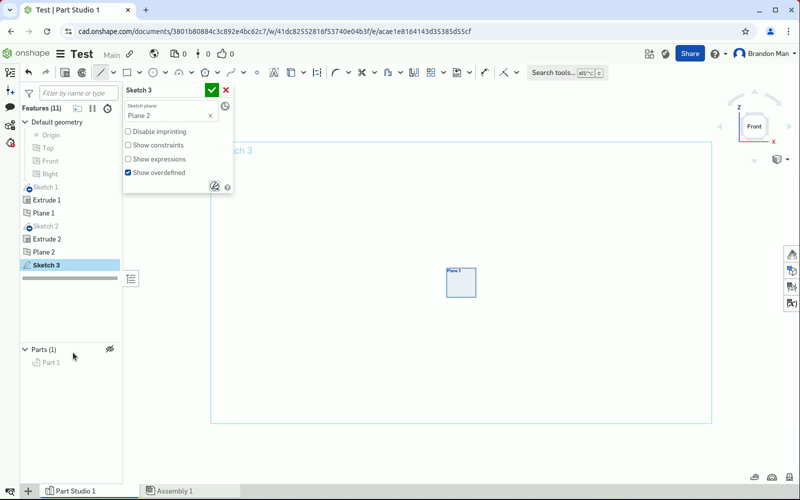
key_down(shift)
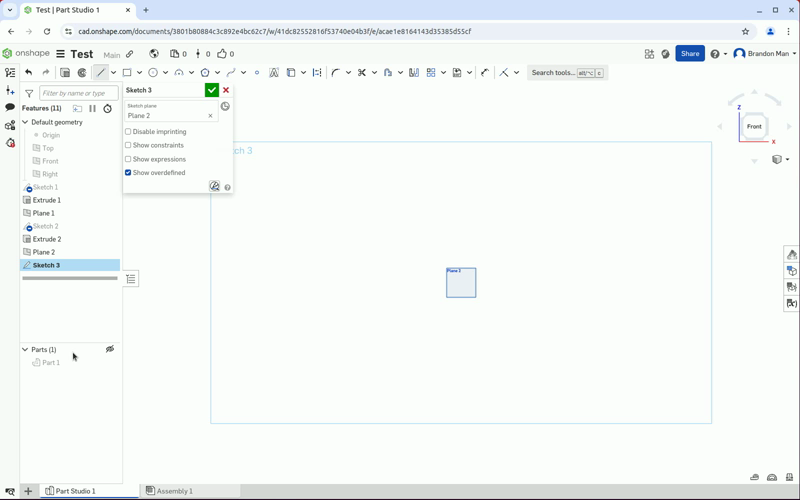
mouse_move(535, 264)
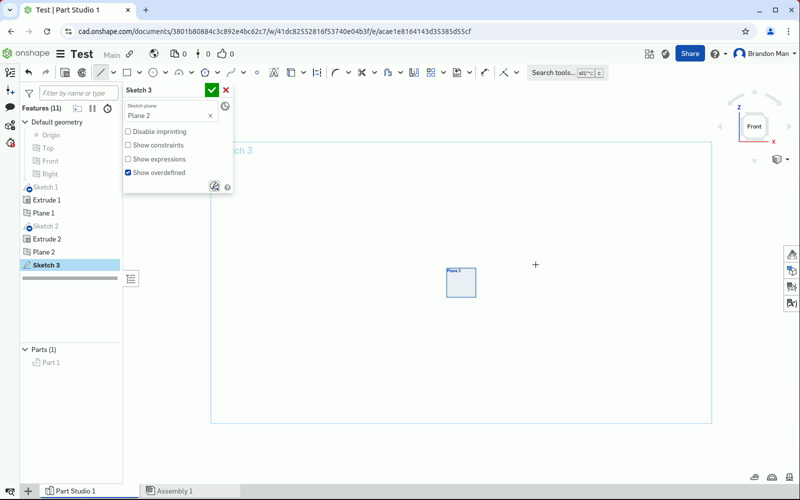
click(535, 264)
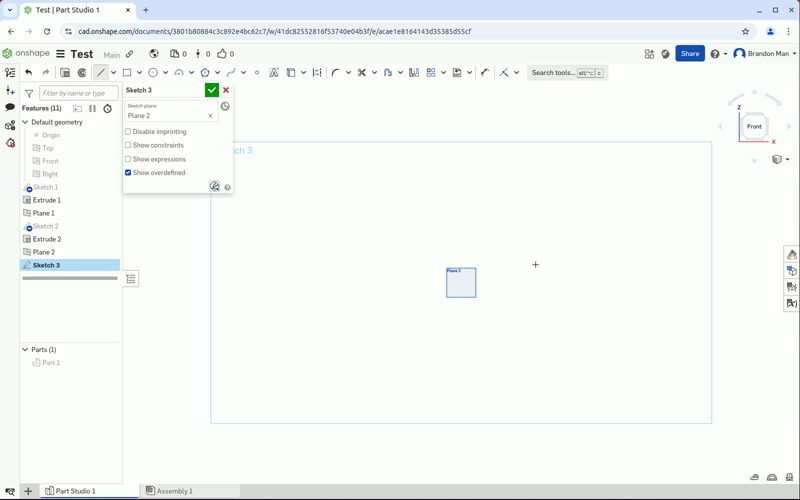
key_up(shift)
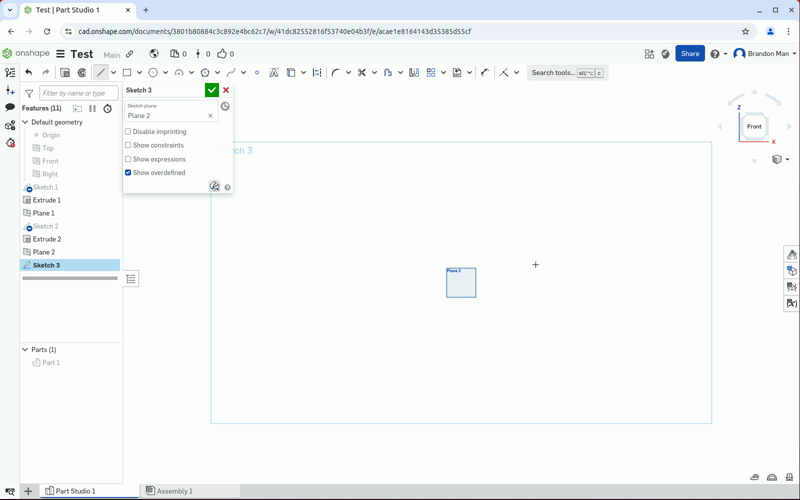
key_down(shift)
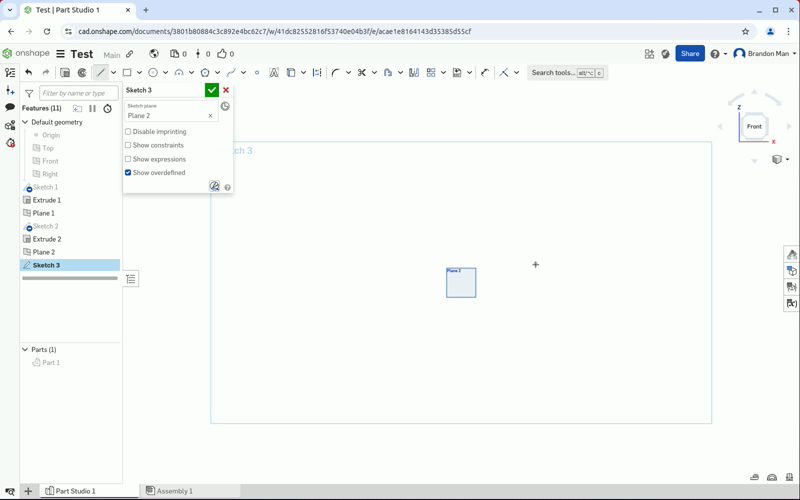
mouse_move(565, 264)
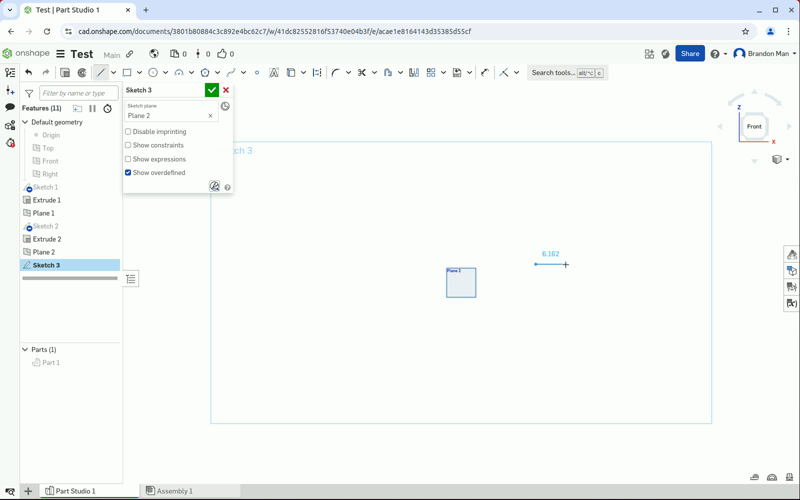
mouse_move(574, 264)
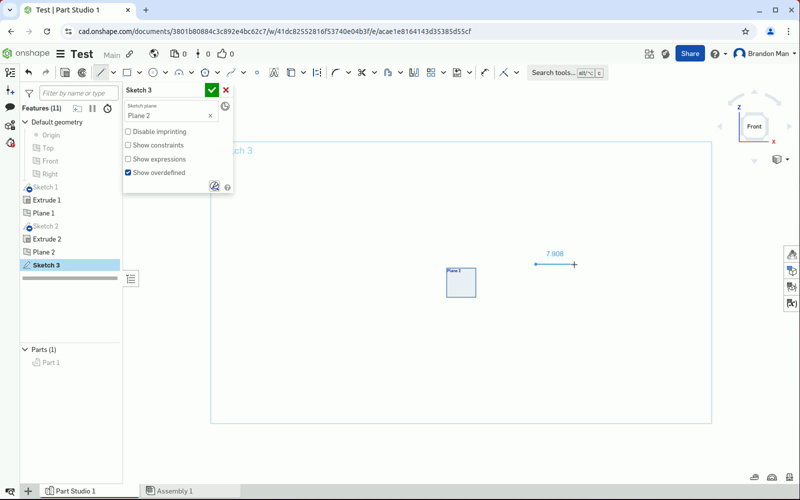
click(574, 264)
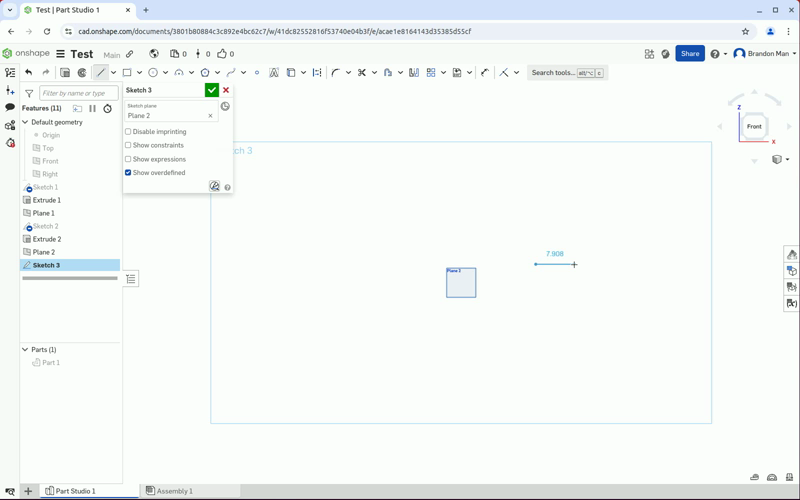
key_up(shift)
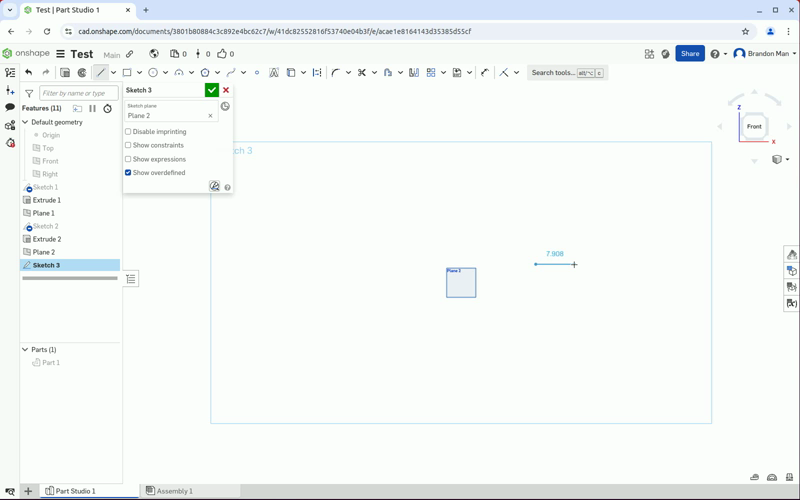
key_down(shift)
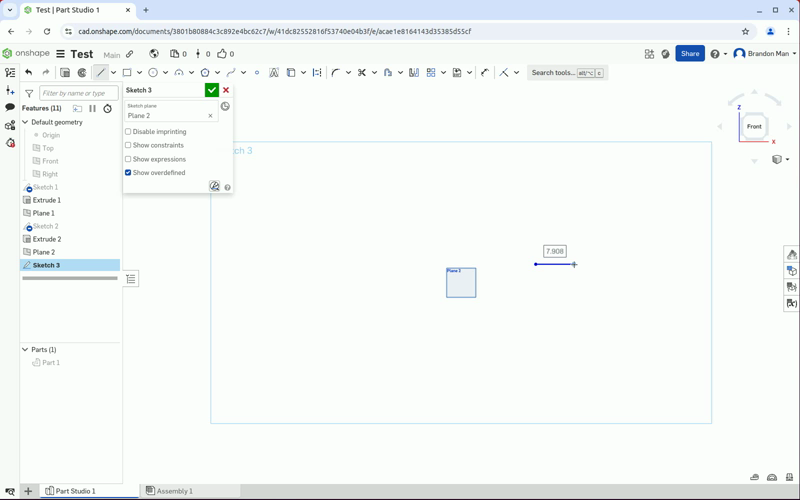
mouse_move(589, 264)
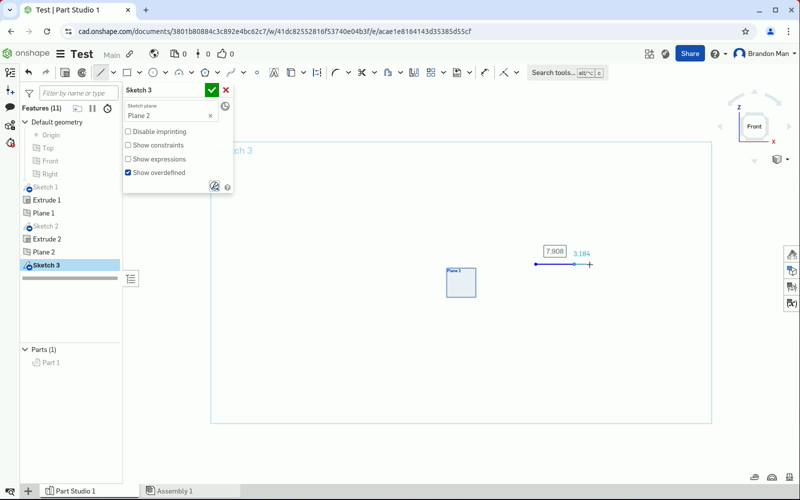
mouse_move(574, 244)
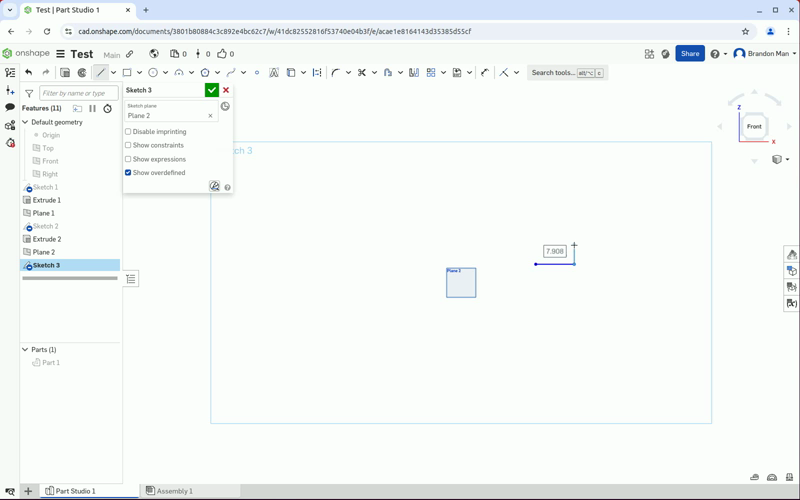
click(574, 244)
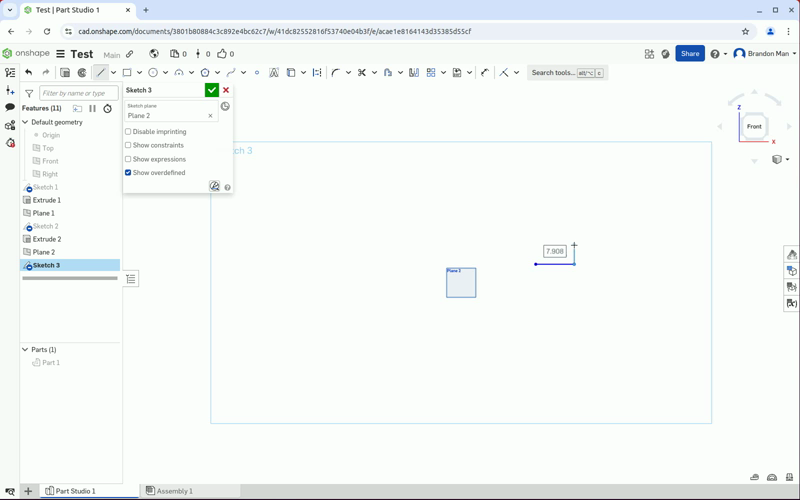
key_up(shift)
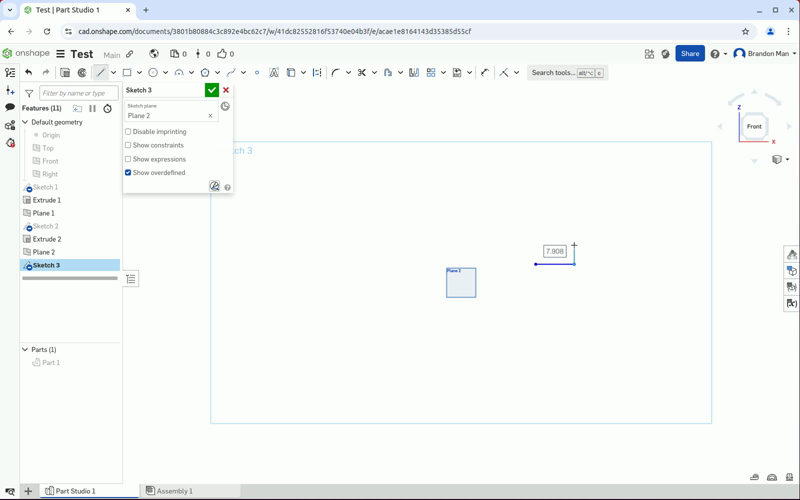
key_down(shift)
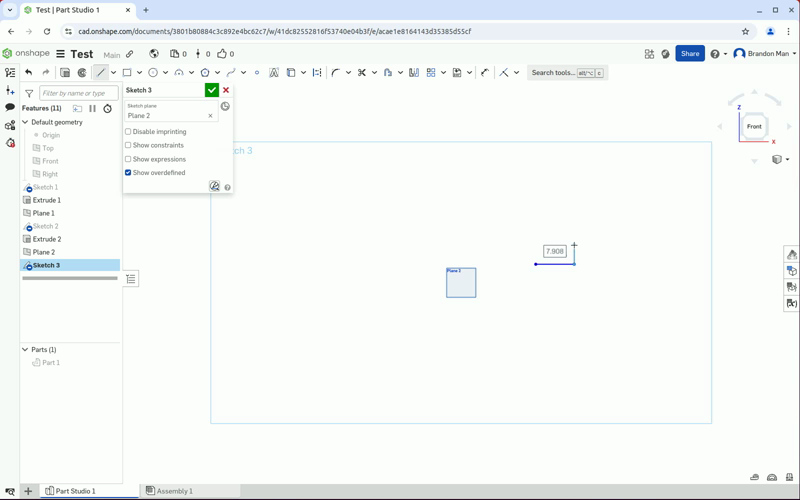
mouse_move(589, 244)
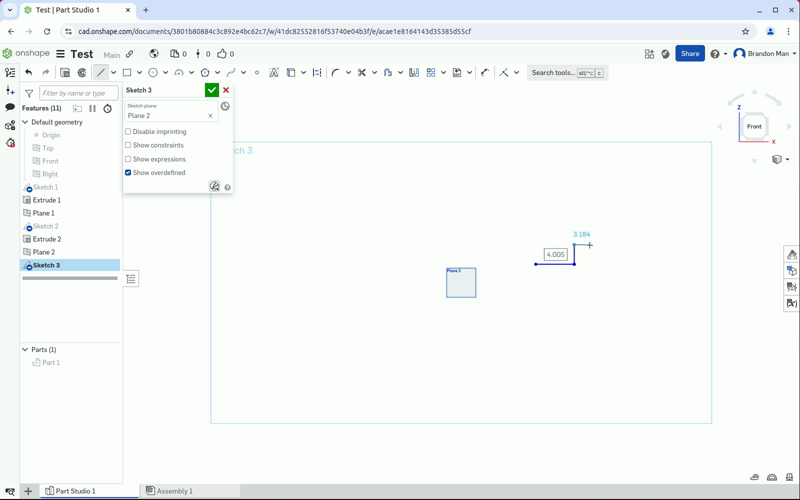
mouse_move(535, 244)
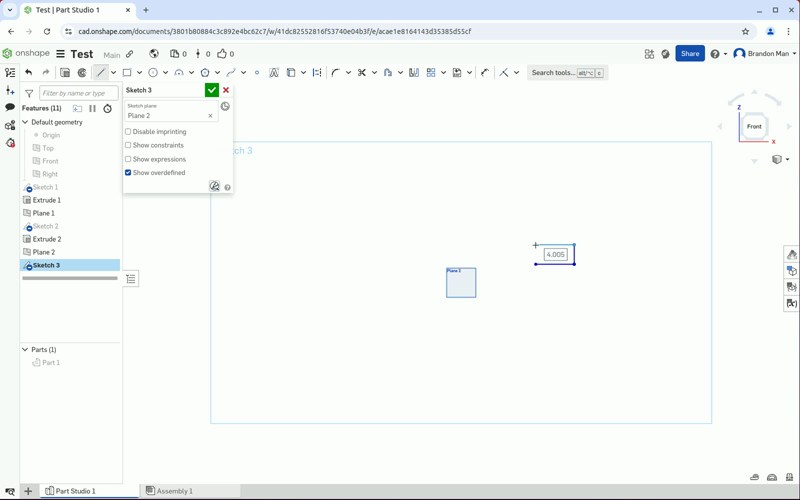
click(535, 244)
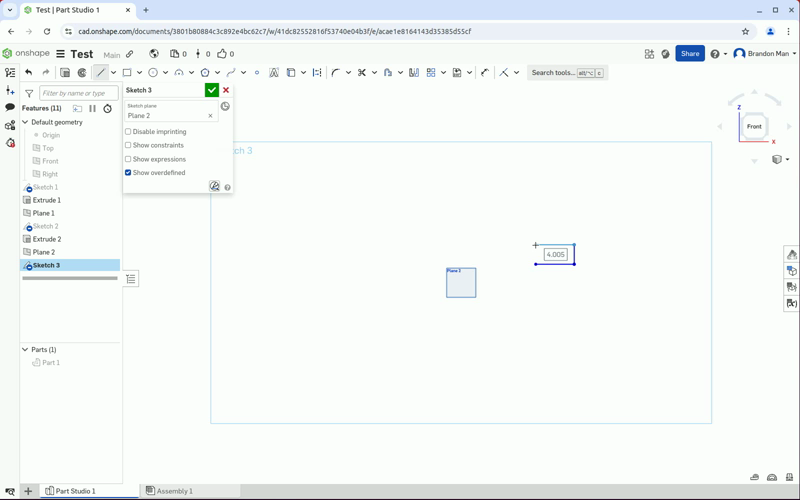
key_up(shift)
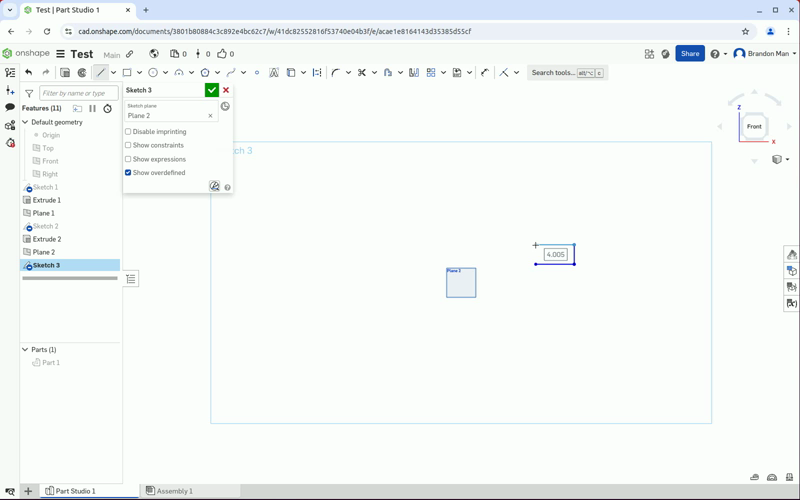
mouse_move(565, 244)
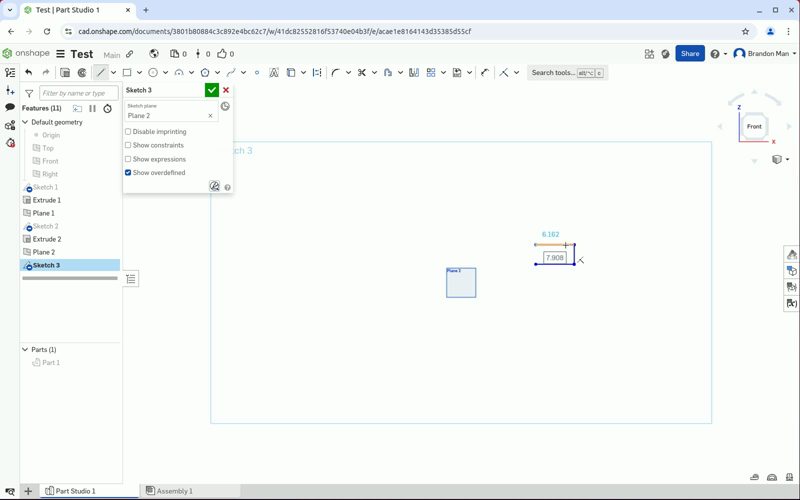
key_down(shift)
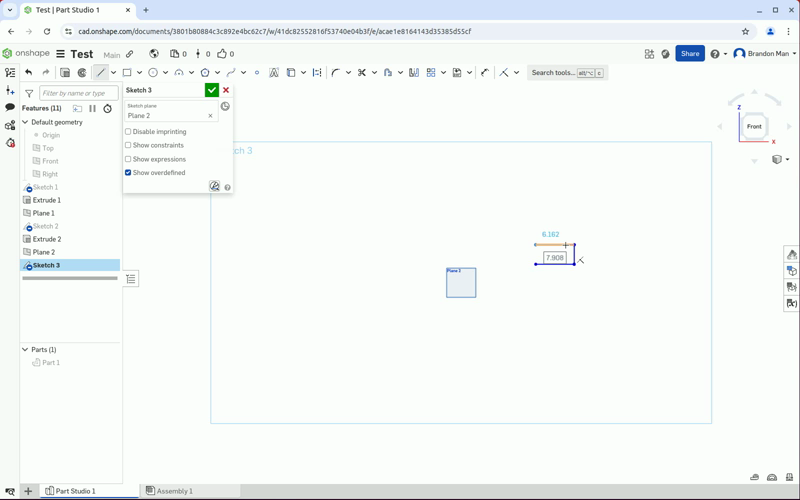
mouse_move(535, 264)
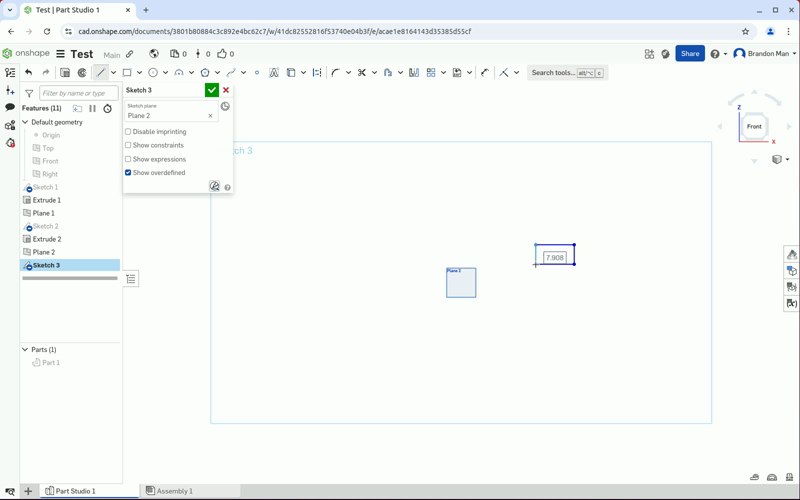
key_up(shift)
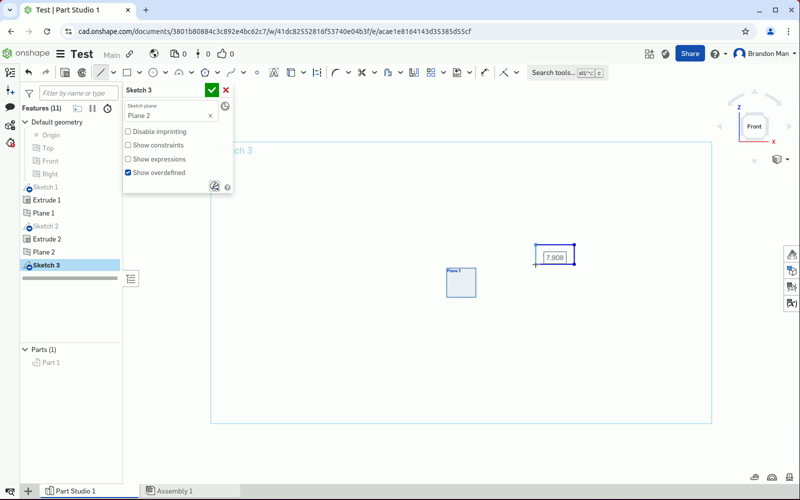
click(535, 264)
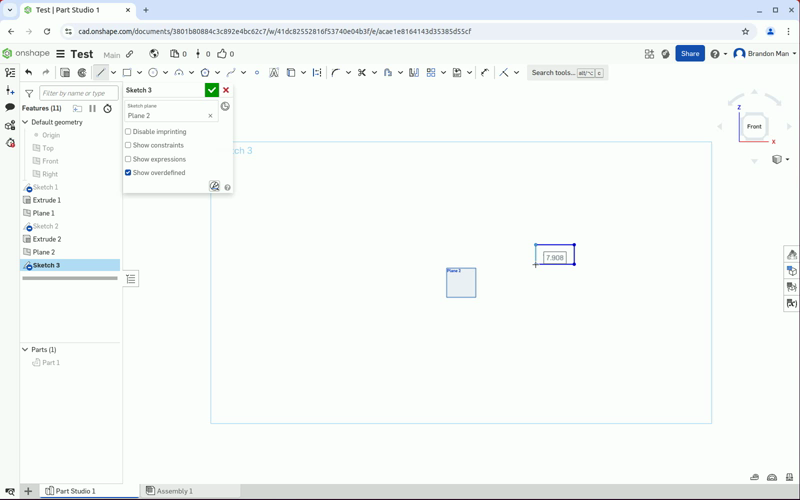
key(esc)
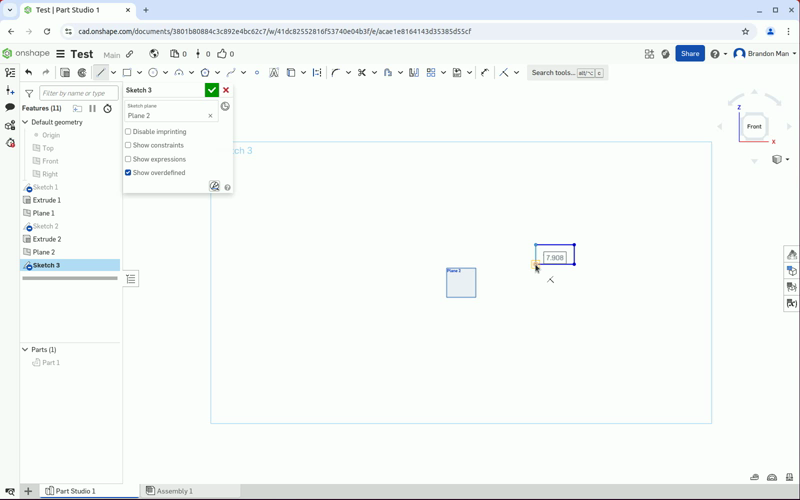
mouse_move(550, 257)
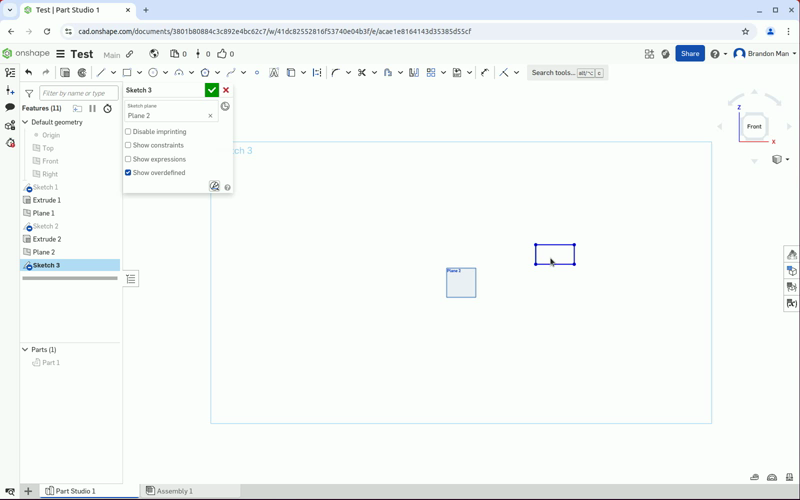
scroll(6)
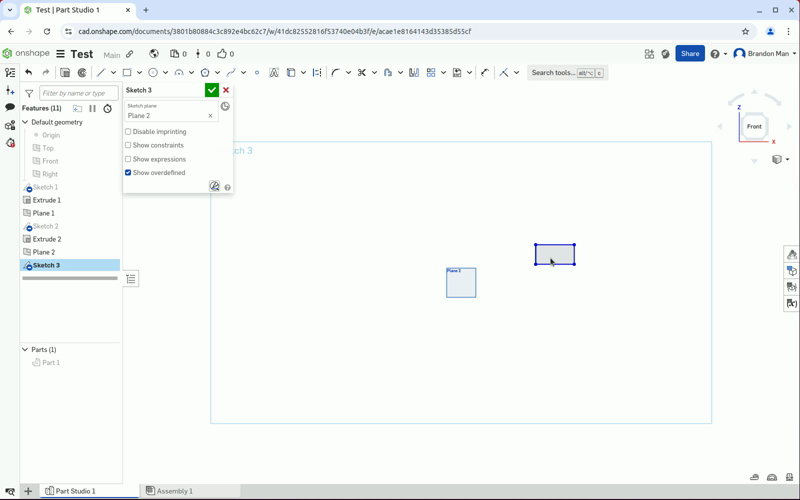
scroll(6)
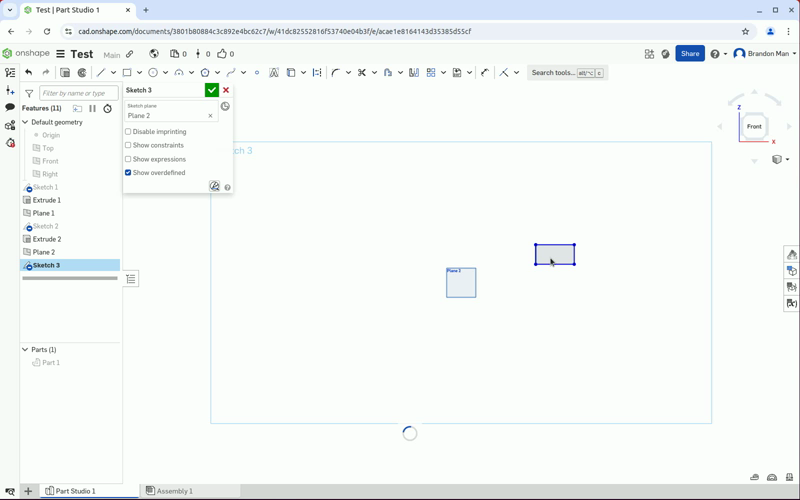
scroll(6)
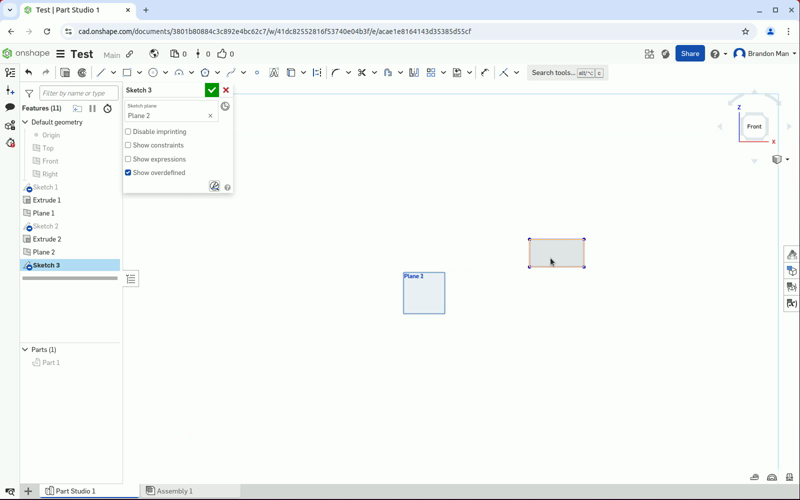
scroll(6)
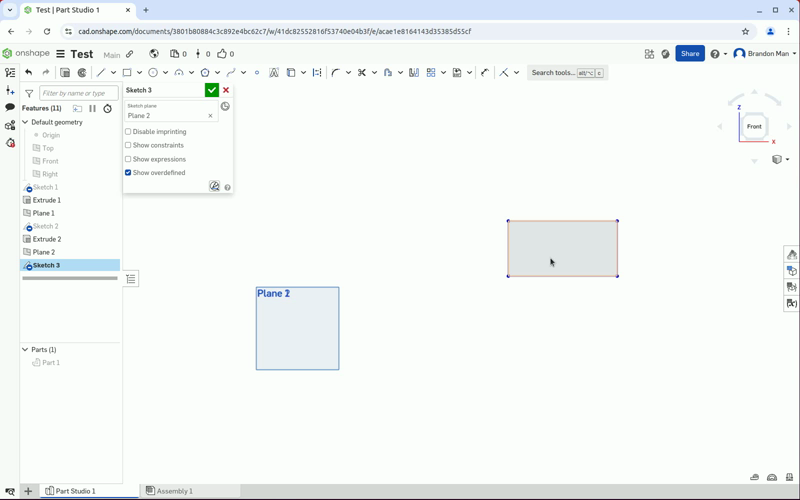
scroll(6)
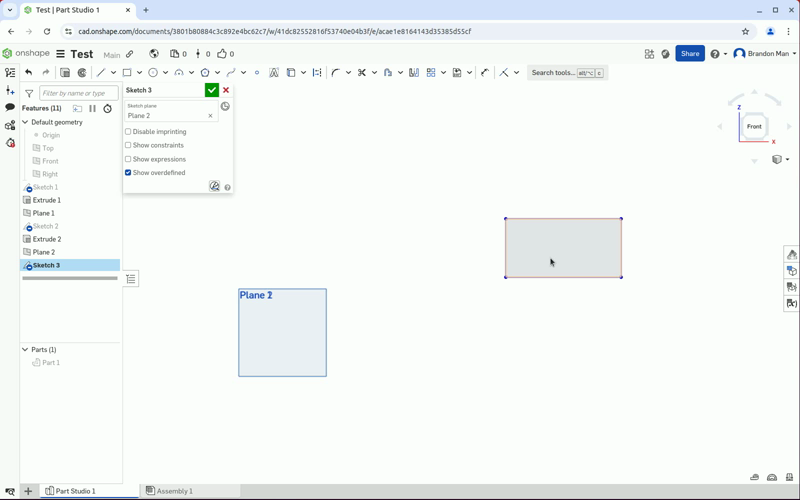
scroll(6)
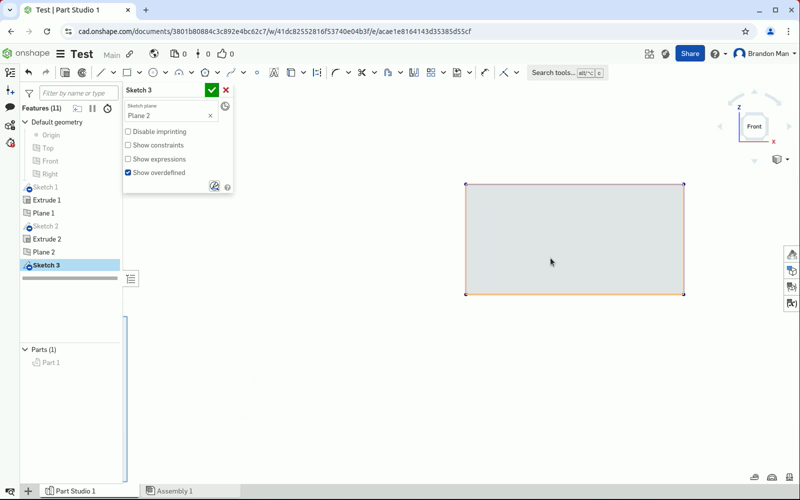
scroll(6)
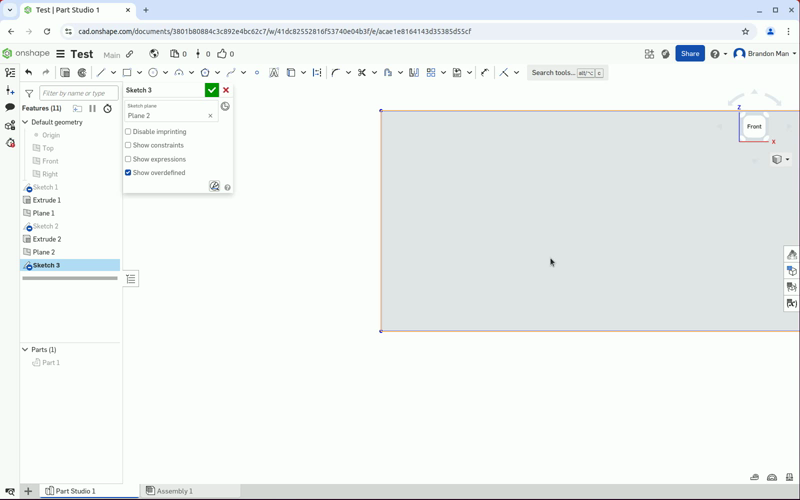
click(550, 257)
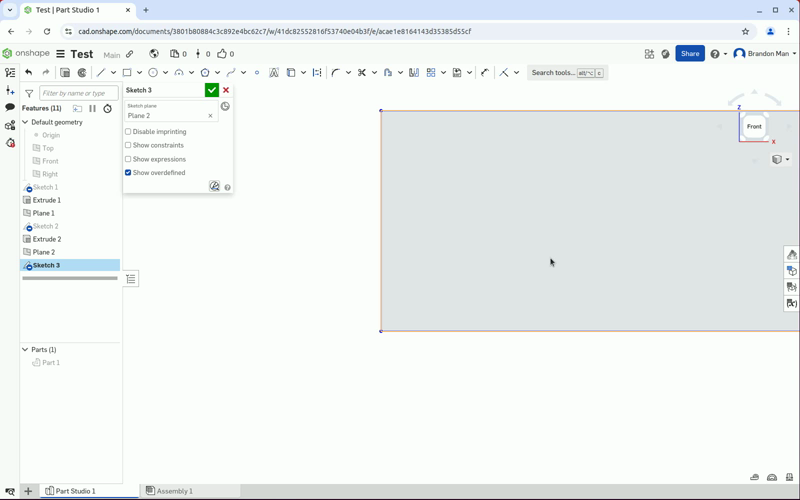
scroll(-6)
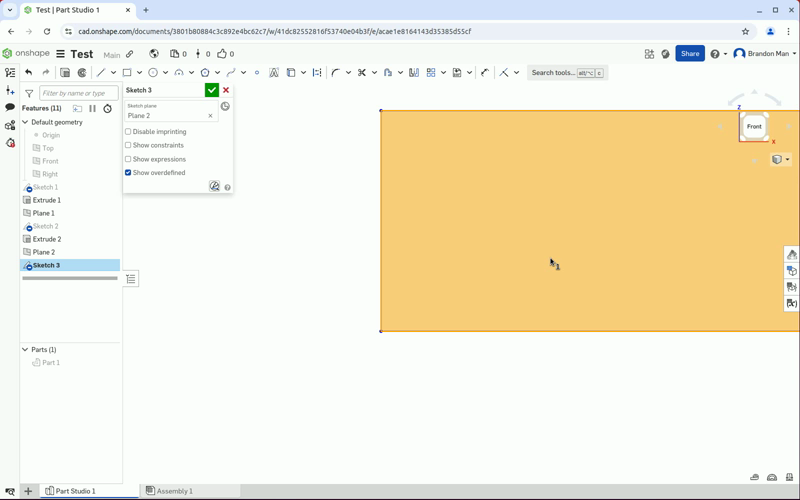
scroll(-6)
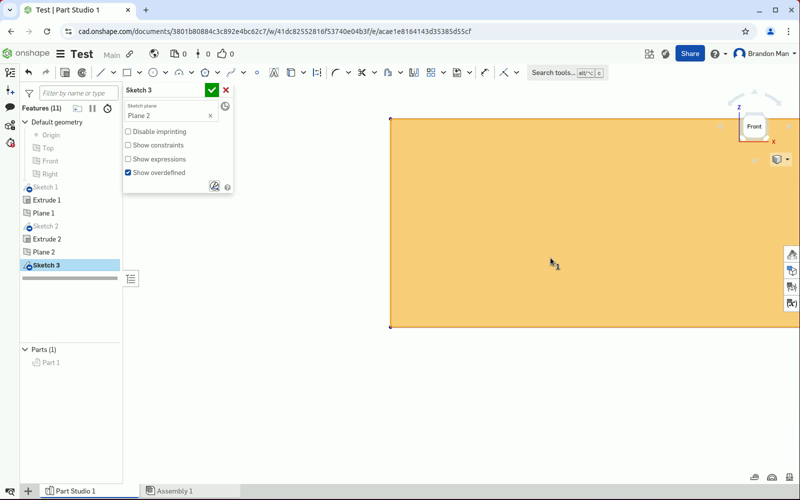
scroll(-6)
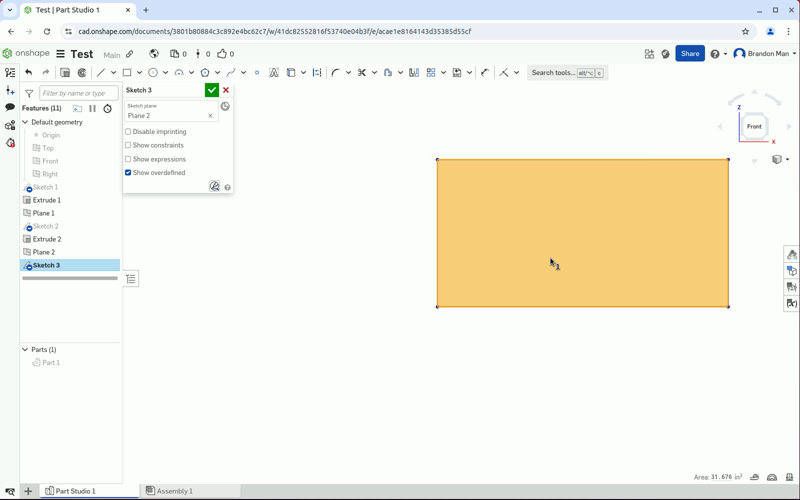
scroll(-6)
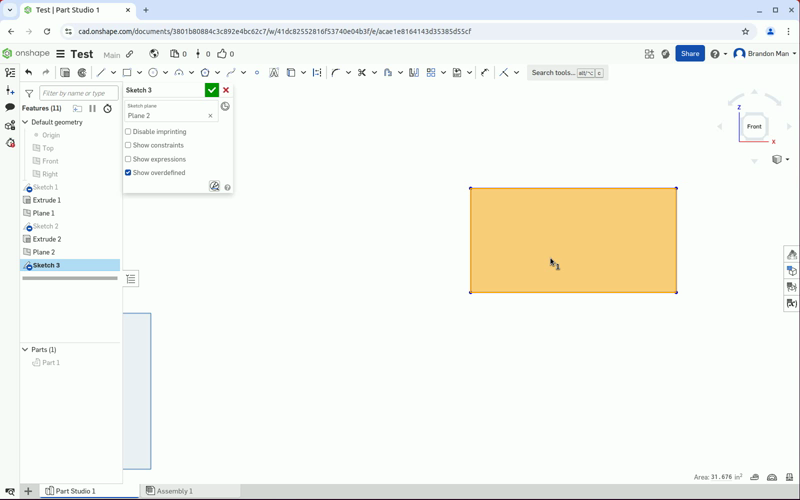
scroll(-6)
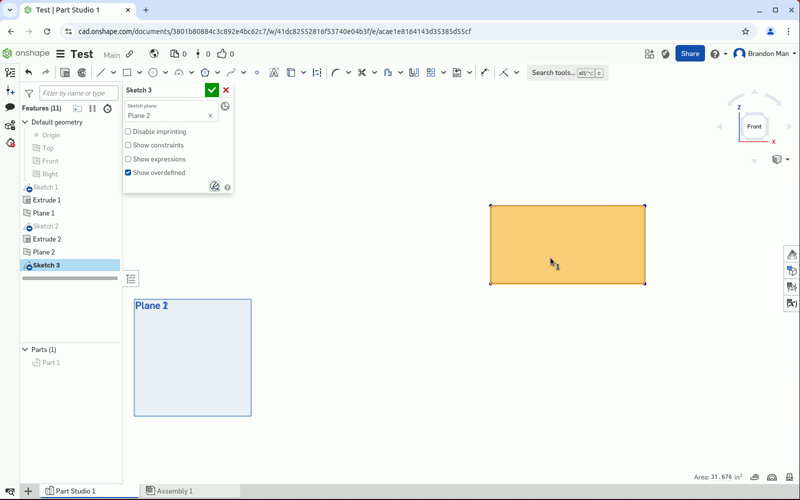
scroll(-6)
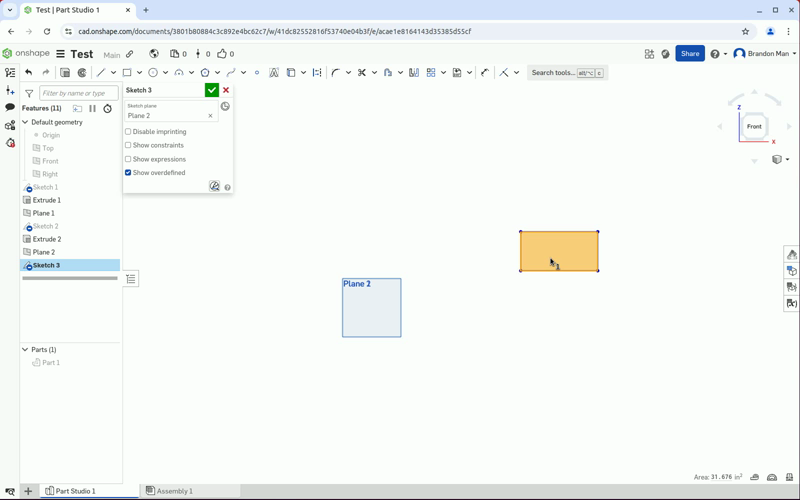
scroll(-6)
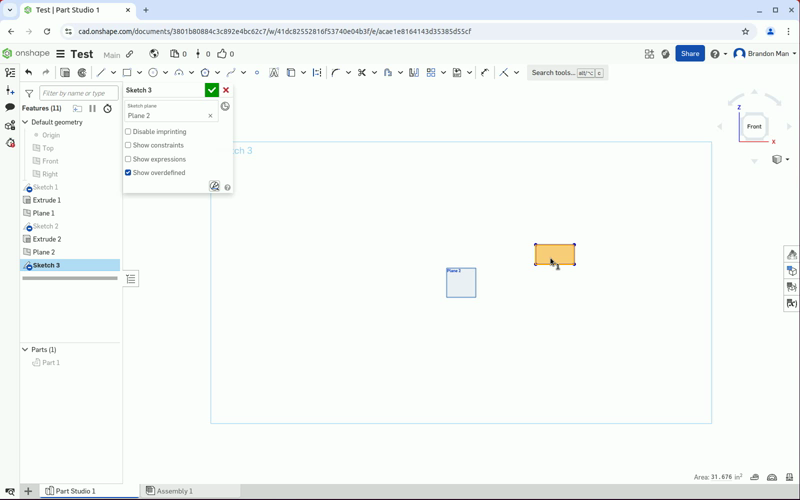
mouse_move(73, 352)
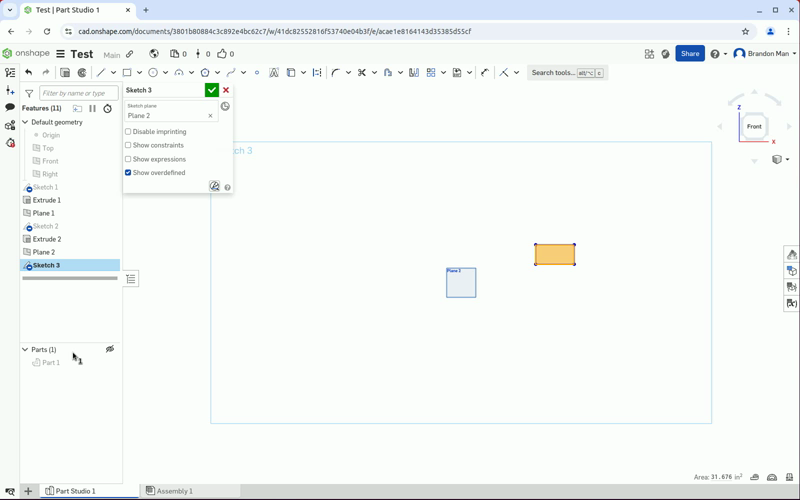
key(shift+y)
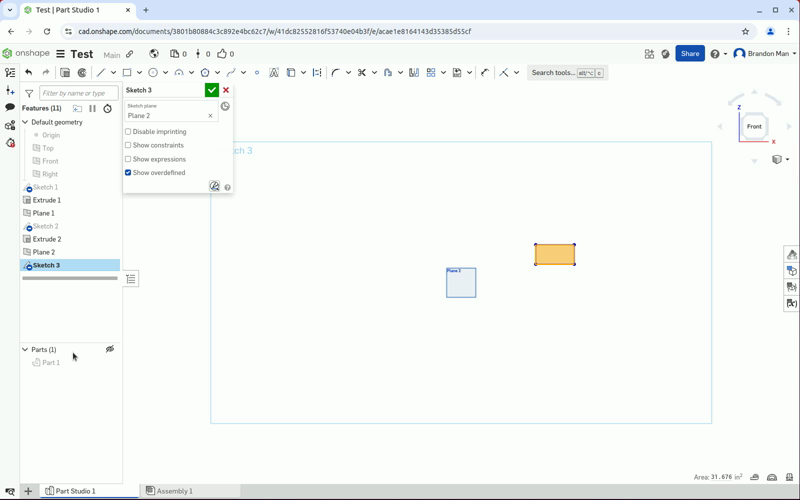
key(shift+e)
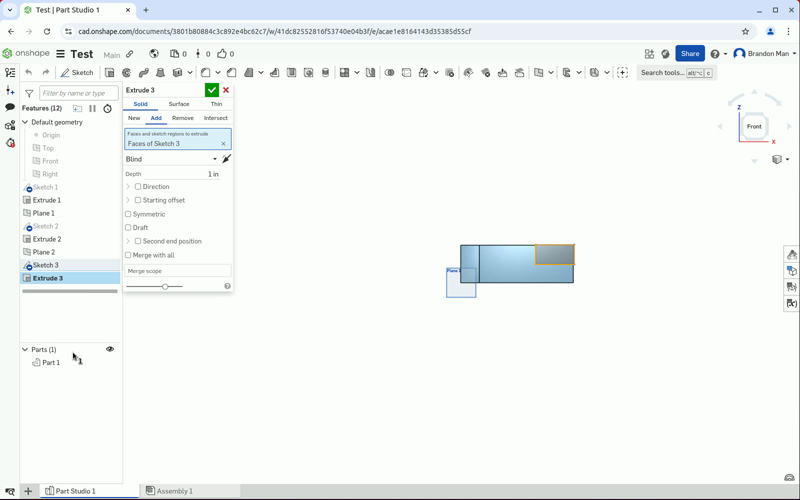
mouse_move(143, 106)
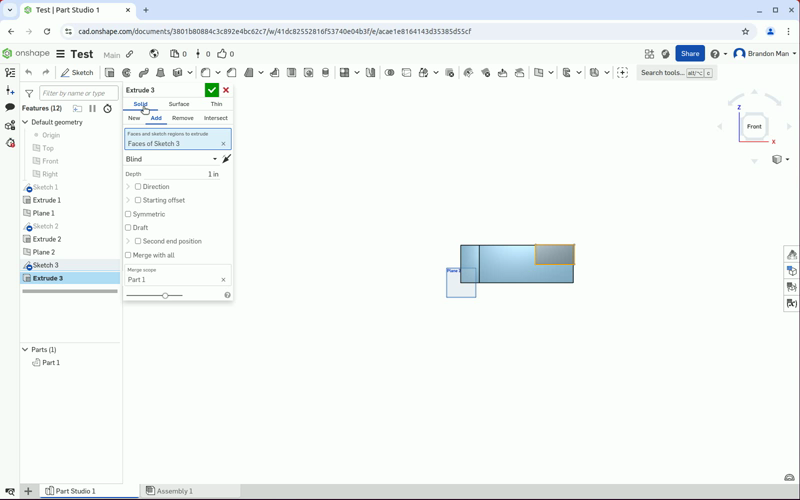
click(143, 106)
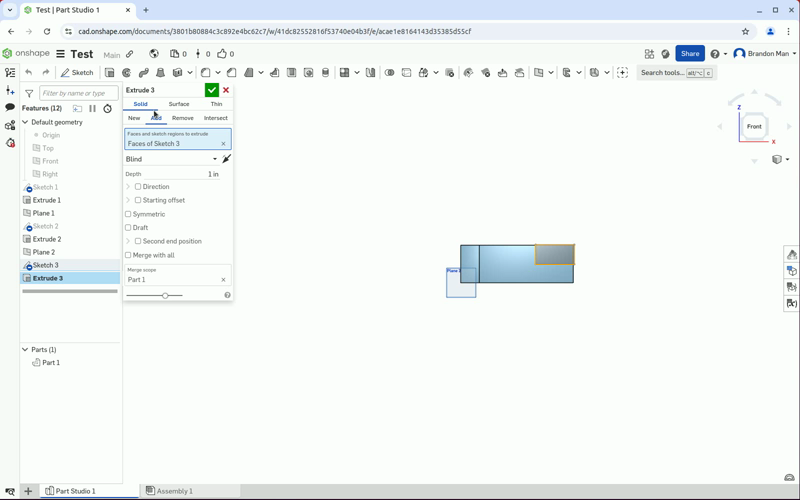
mouse_move(186, 120)
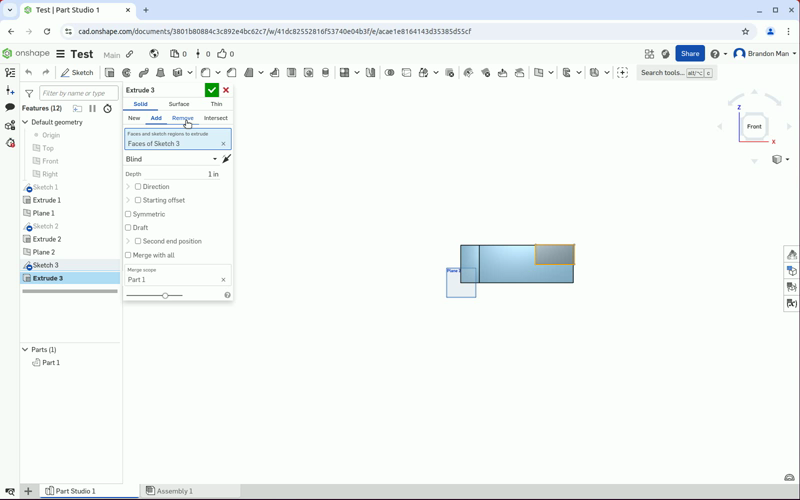
click(186, 120)
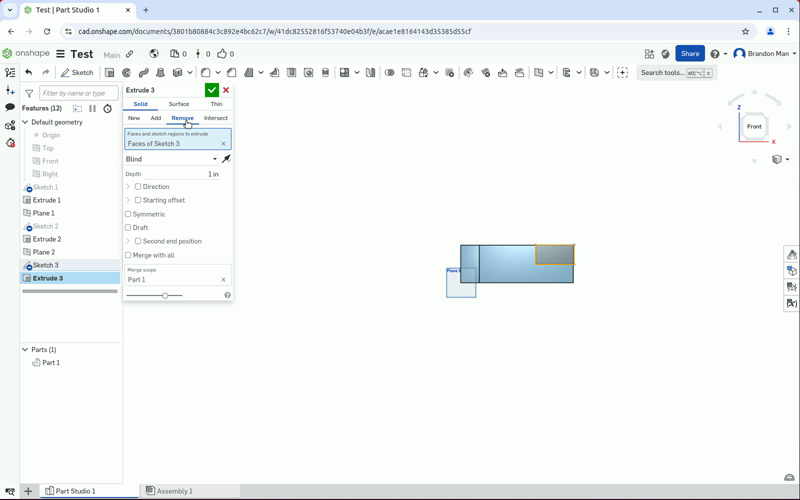
key(tab, 4)
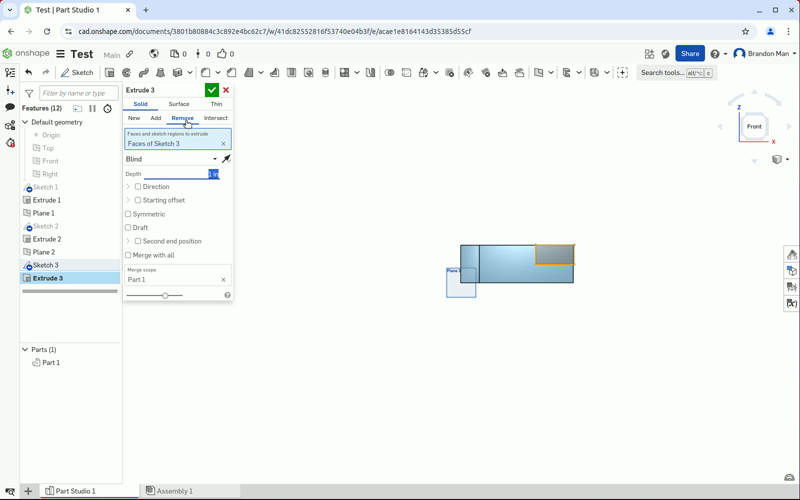
text(3.851)
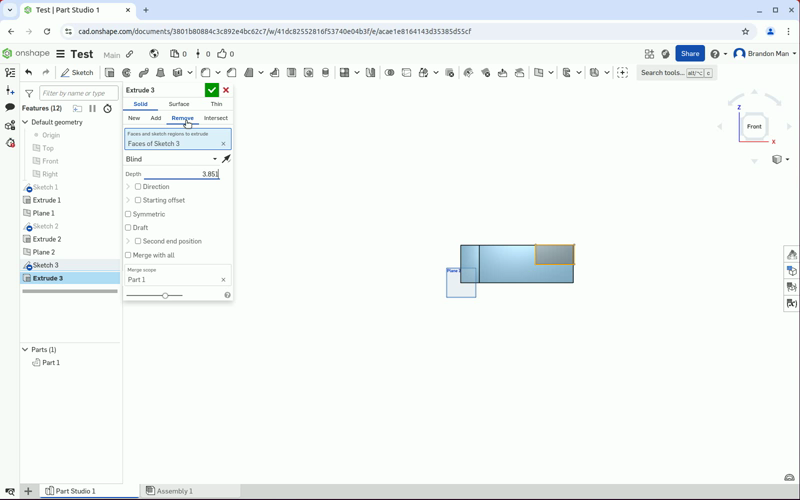
key(tab, 6)
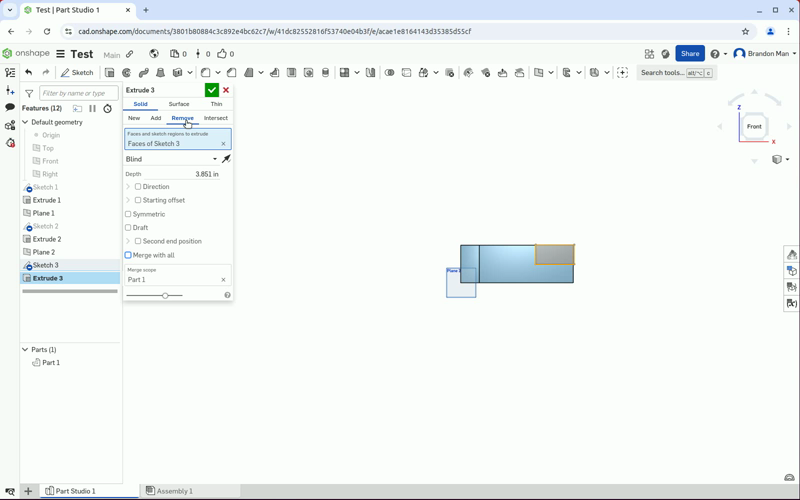
key(space)
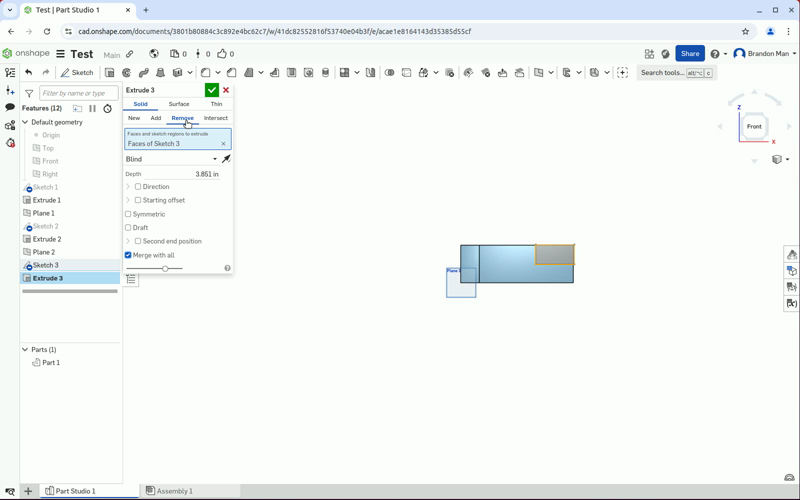
key(enter)
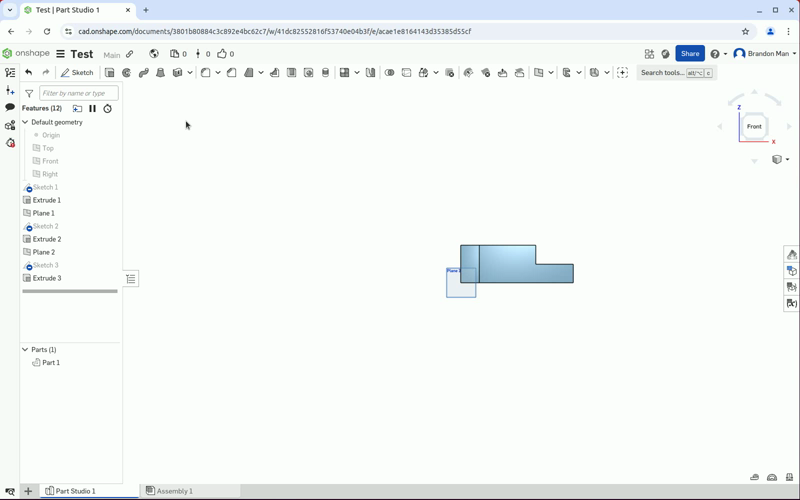
key(shift+h)
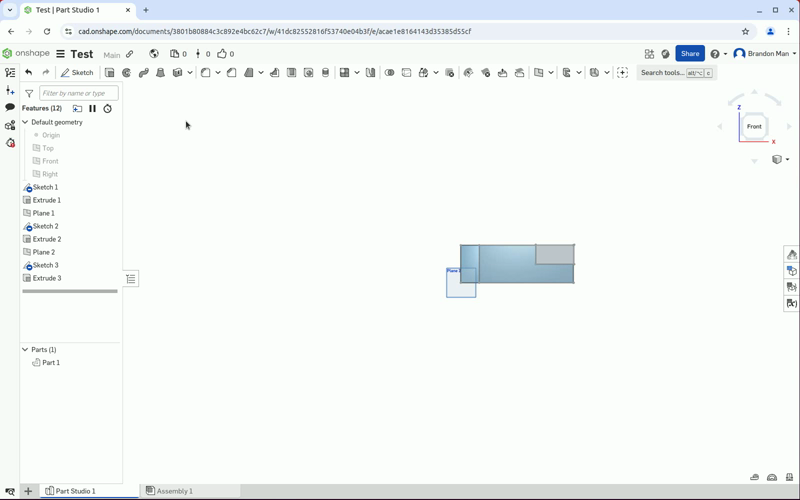
key(shift+h)
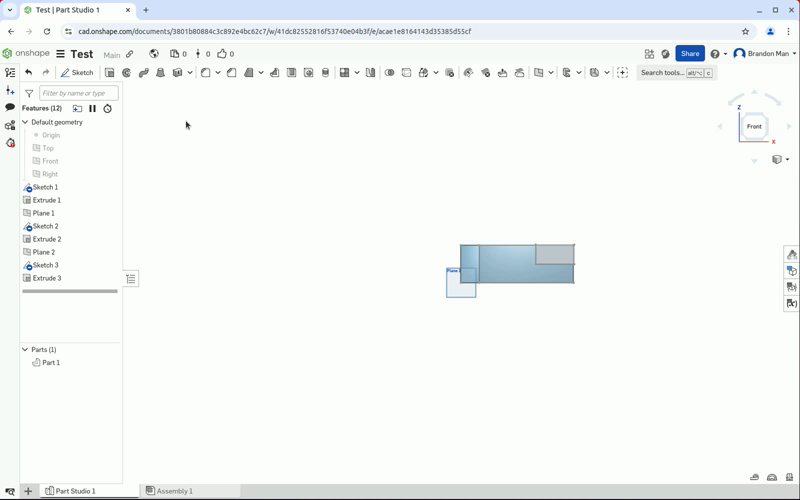
key(shift+7)
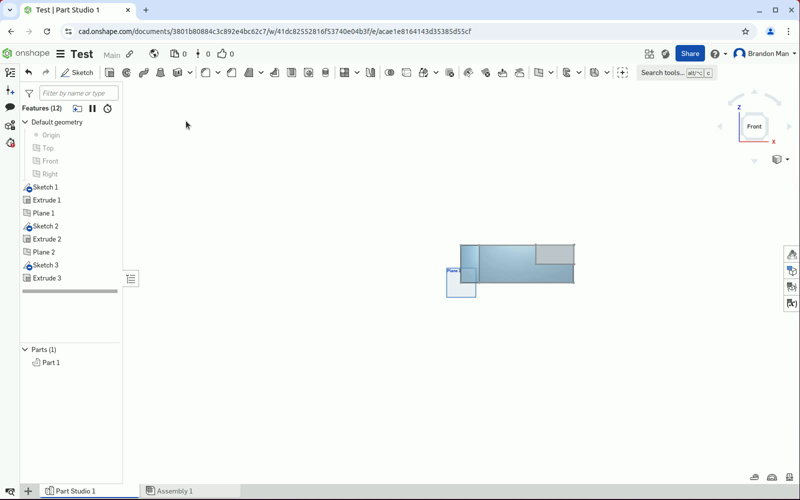
key(left, 2)
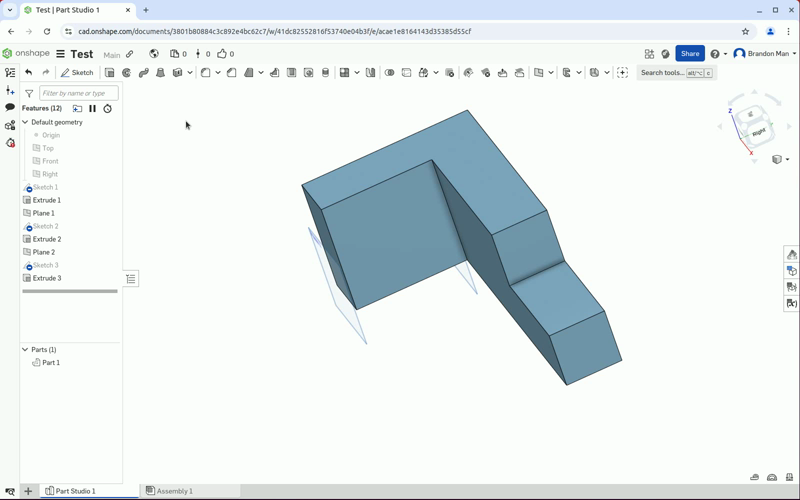
key(down, 2)
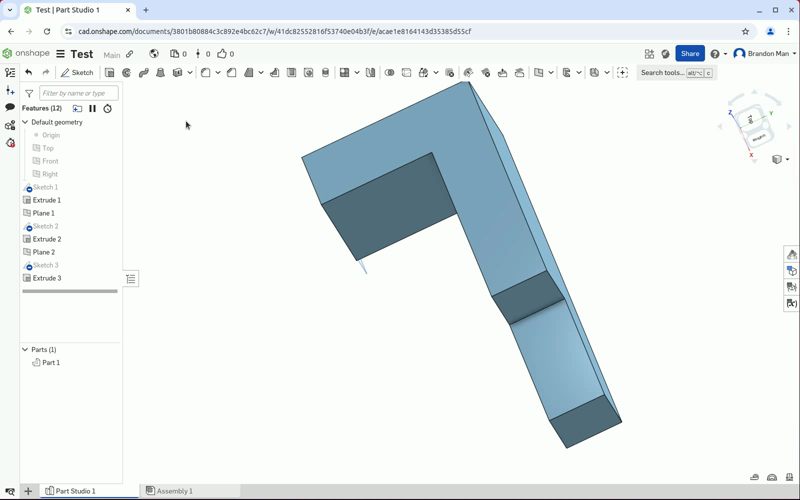
key(up, 2)
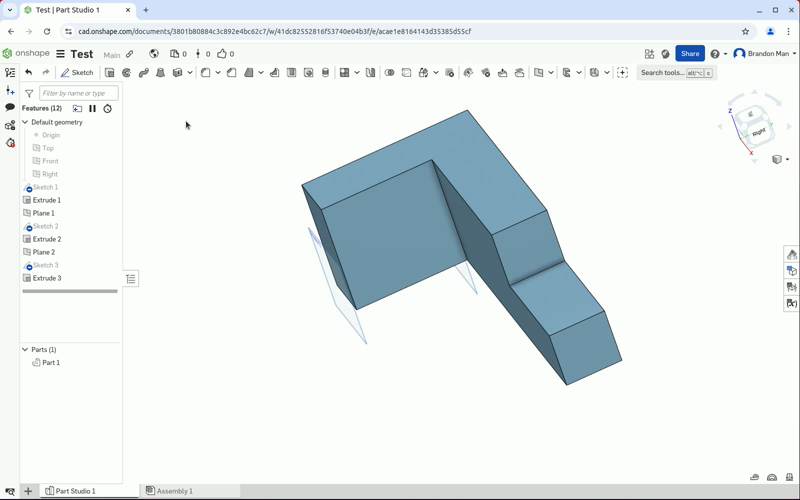
key(right, 2)
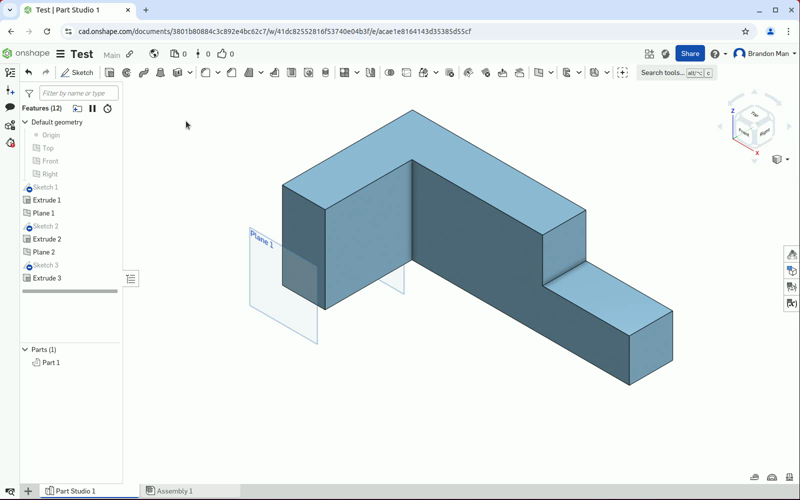
mouse_move(73, 189)
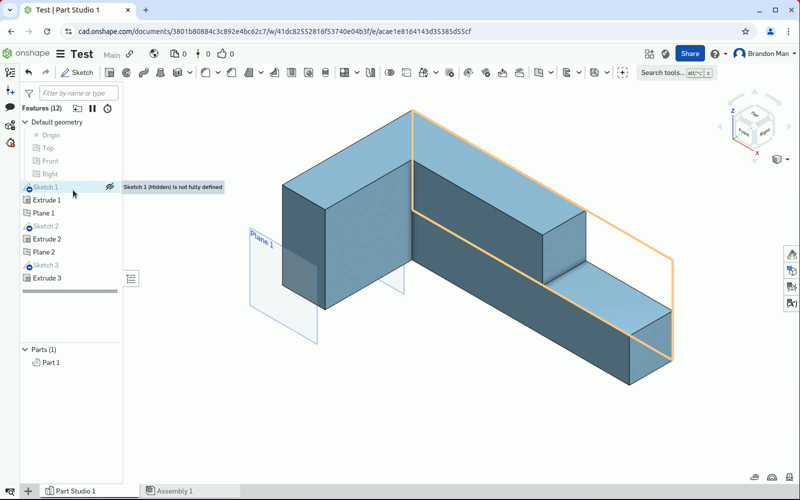
click(73, 189)